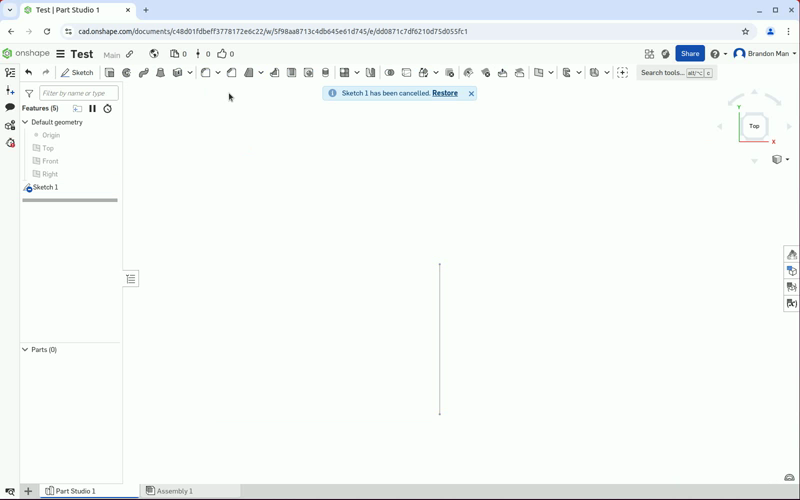
key(shift+h)
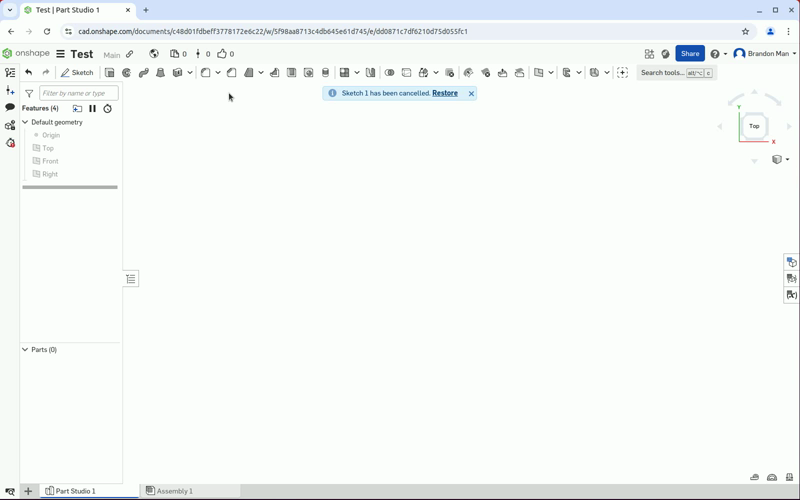
mouse_move(73, 352)
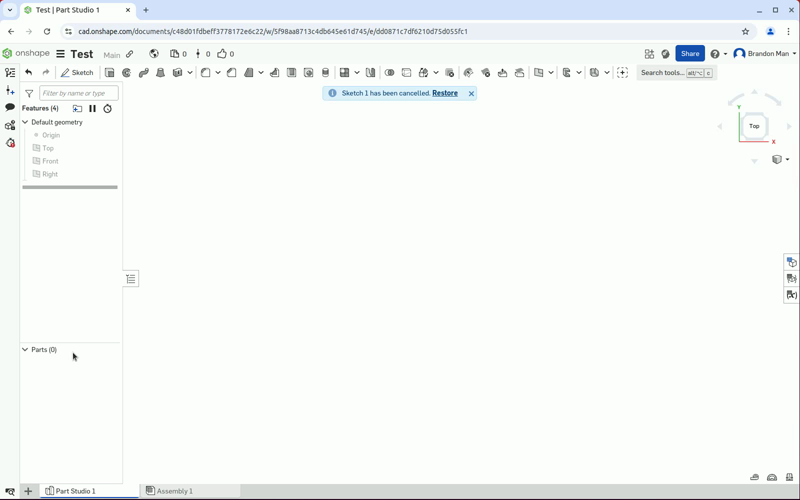
key(y)
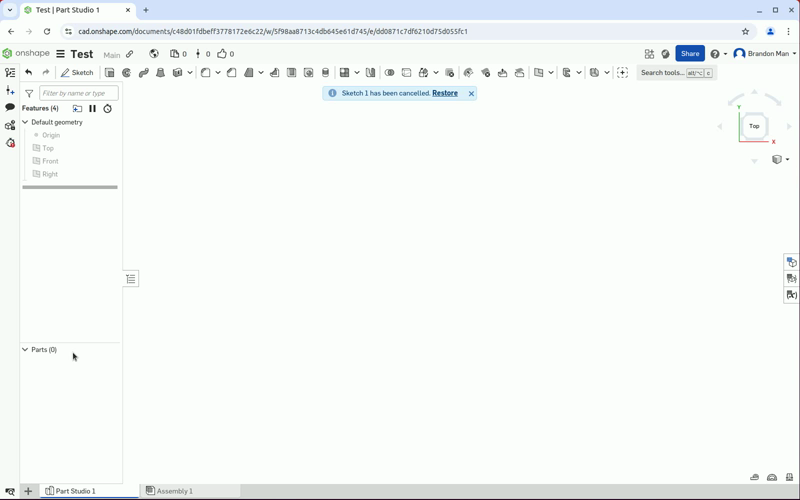
key(shift+p)
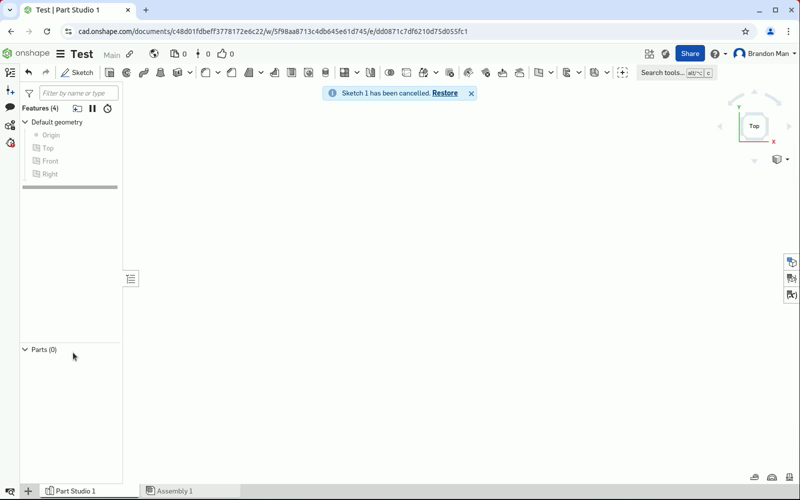
key(space)
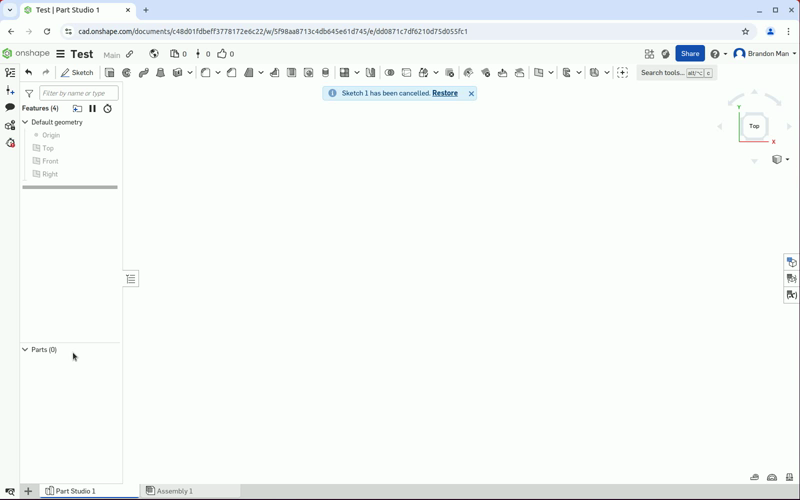
key_down(shift)
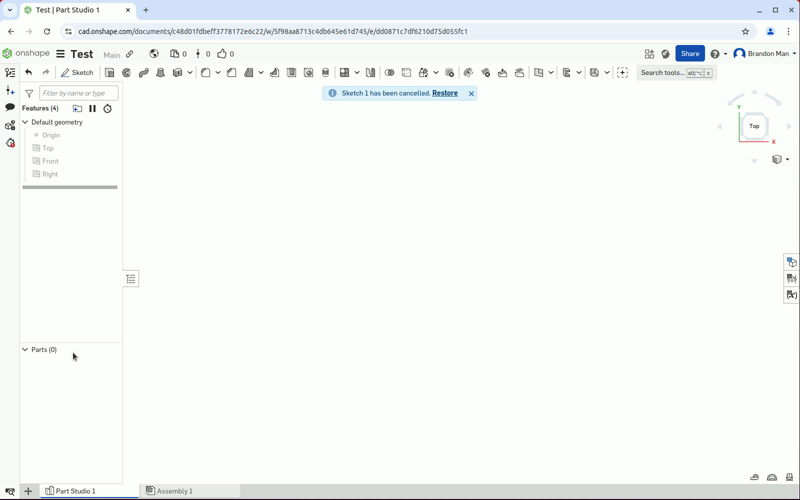
key(up)
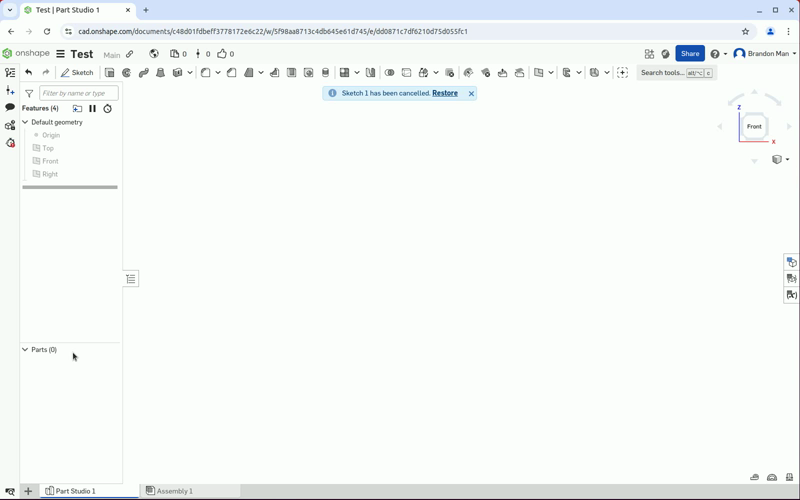
key_up(shift)
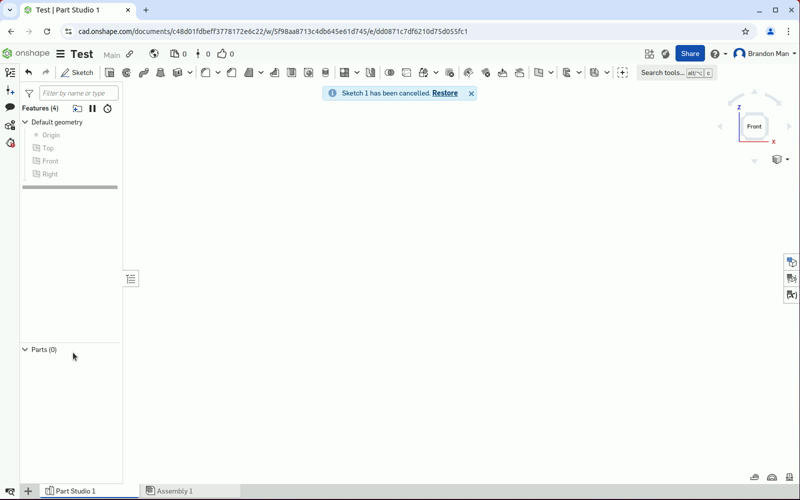
key(space)
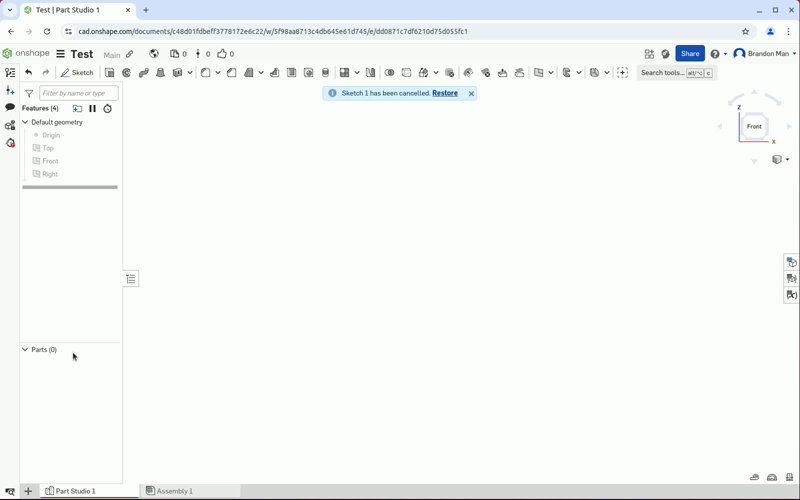
key_down(shift)
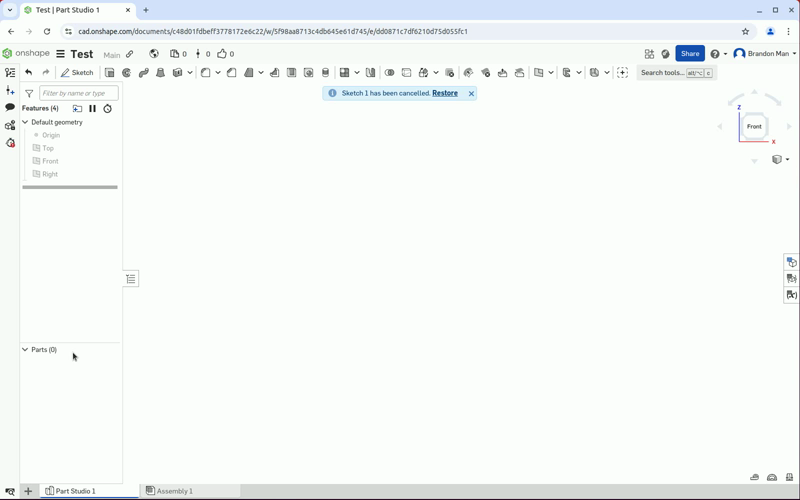
key(left)
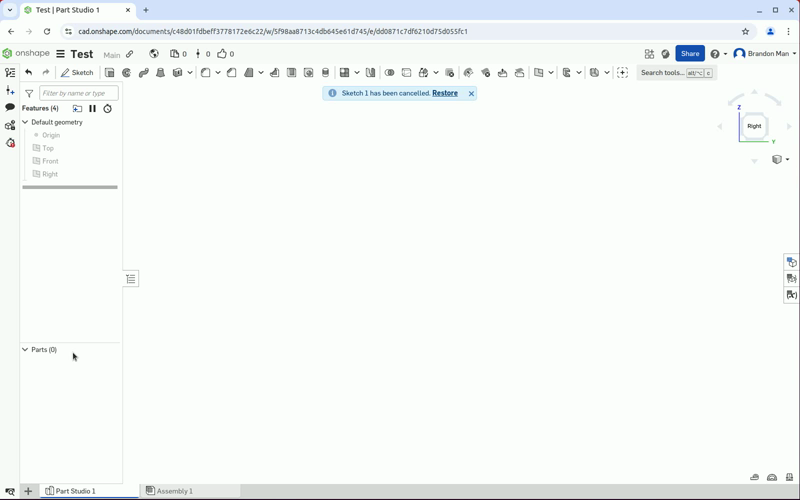
key_up(shift)
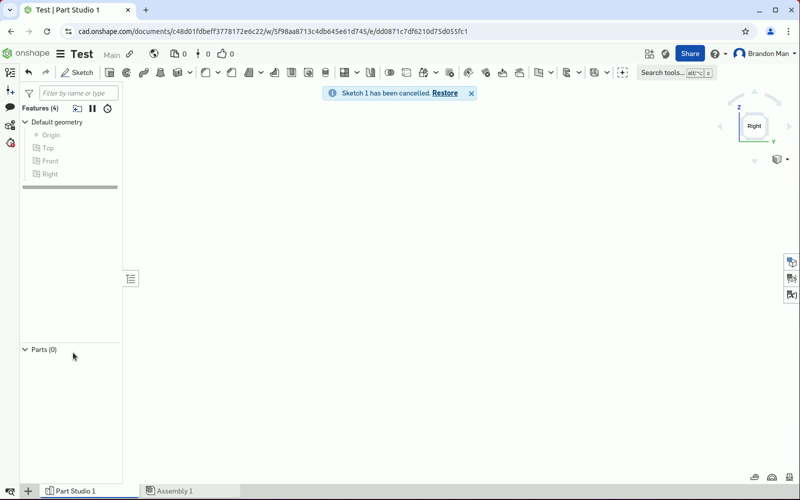
mouse_move(73, 352)
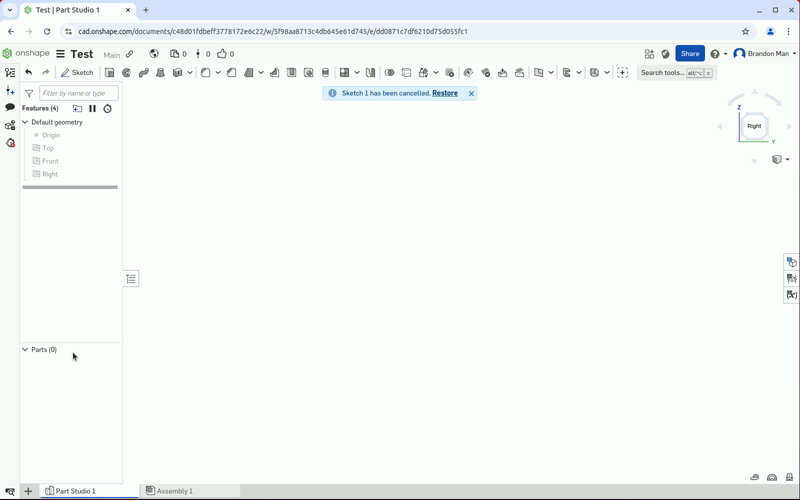
key(shift+y)
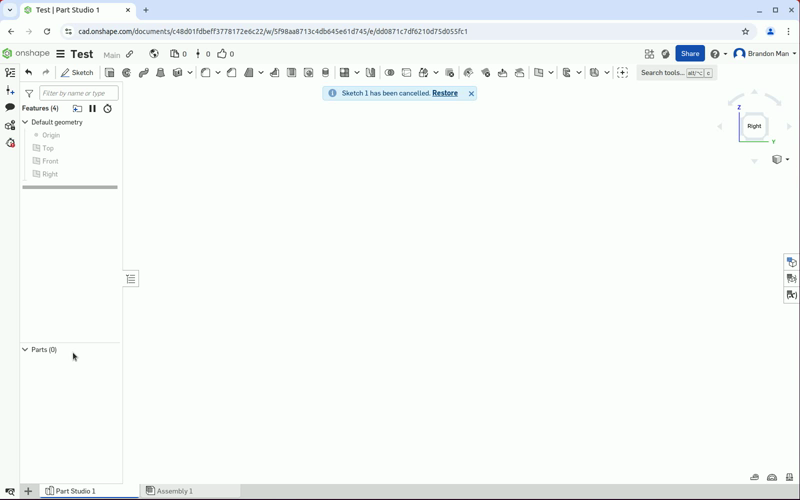
key(shift+s)
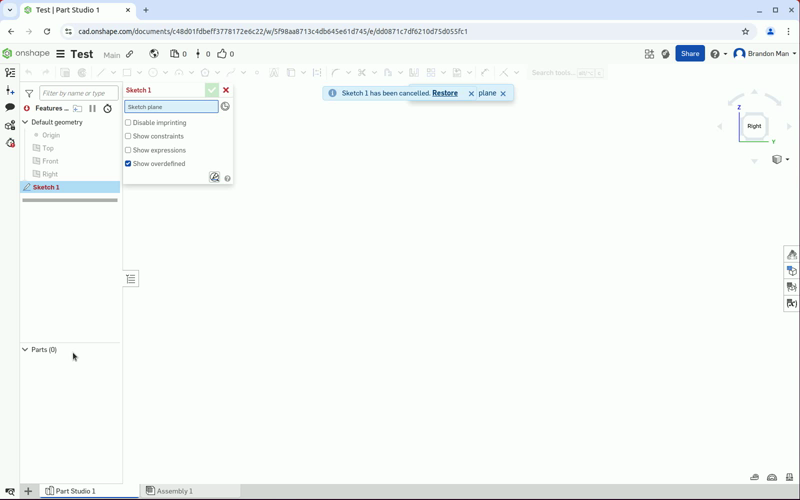
mouse_move(73, 176)
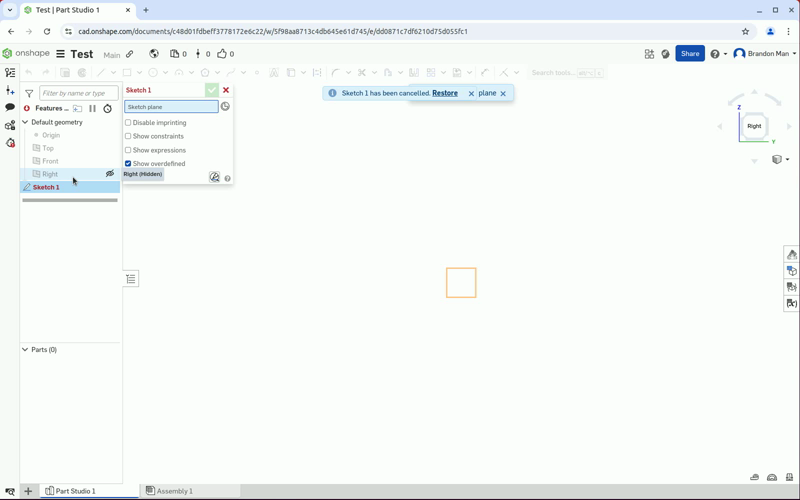
click(73, 176)
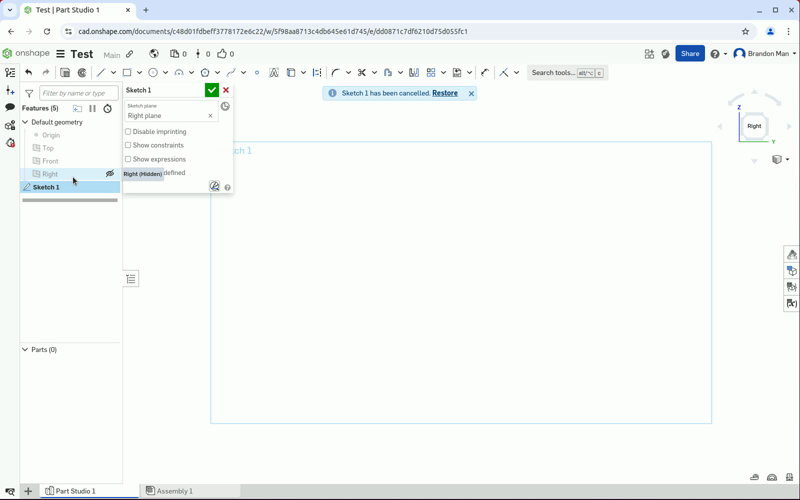
mouse_move(73, 352)
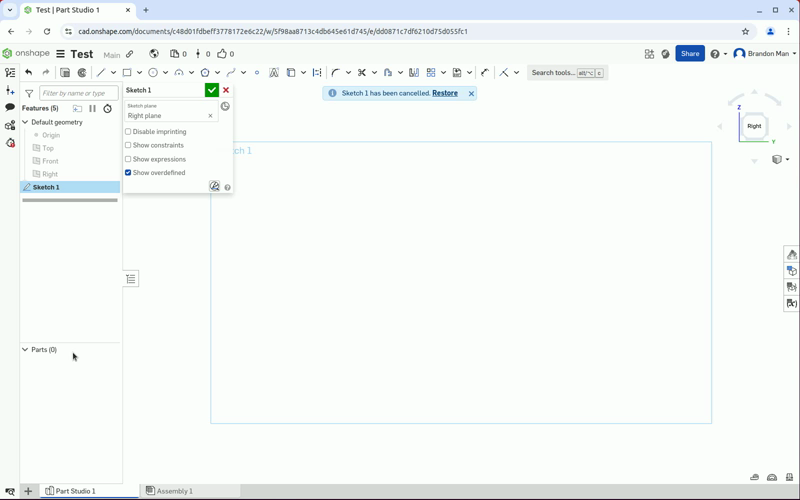
key(y)
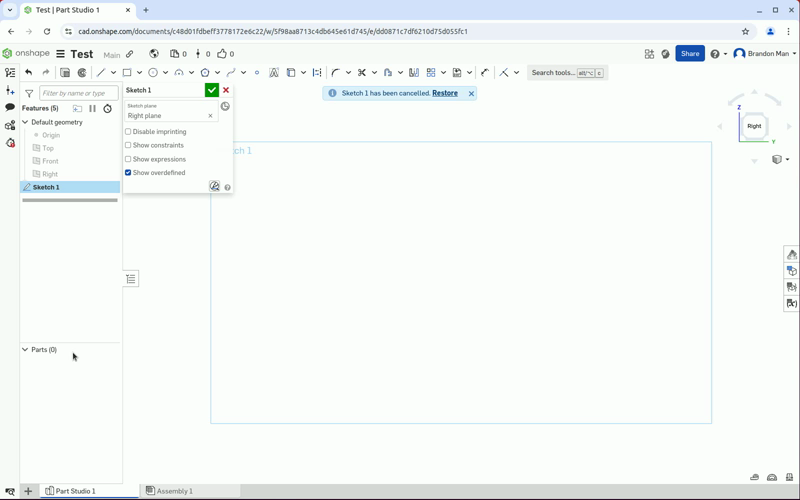
key(l)
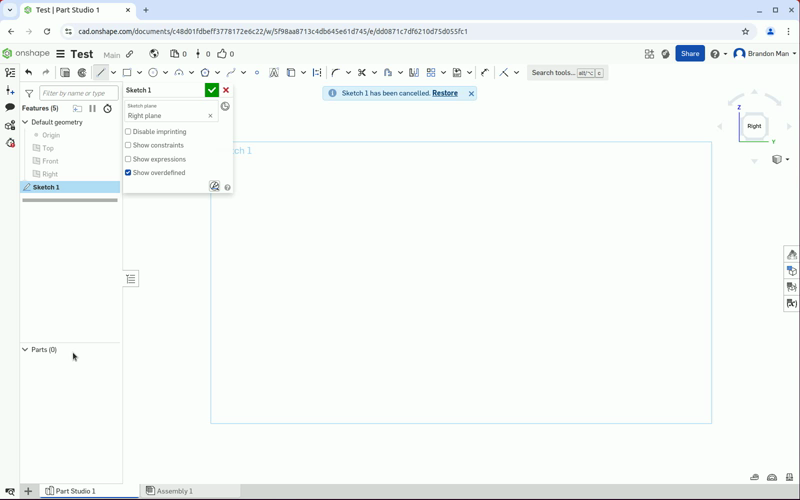
key_down(shift)
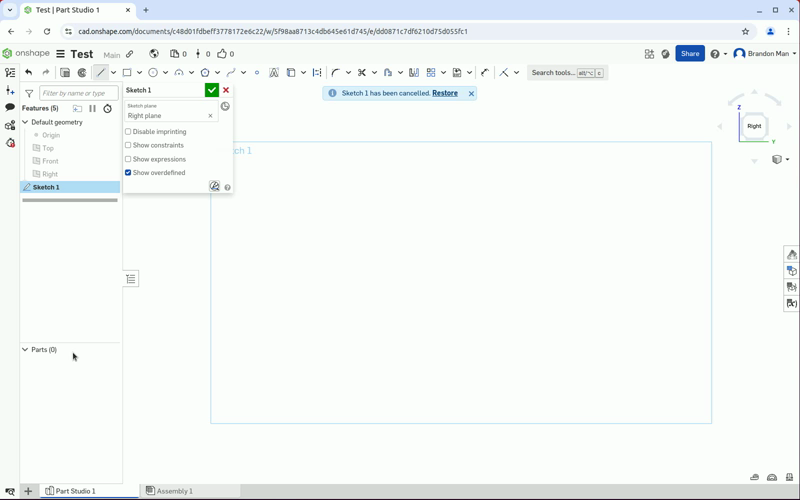
mouse_move(441, 273)
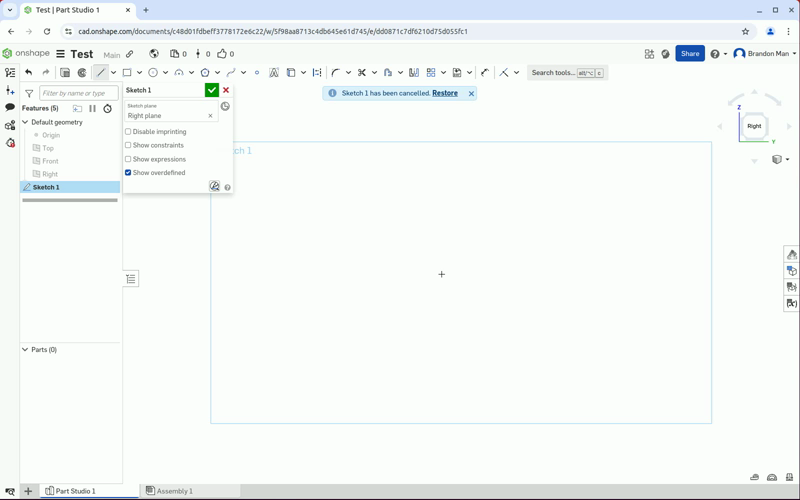
click(441, 273)
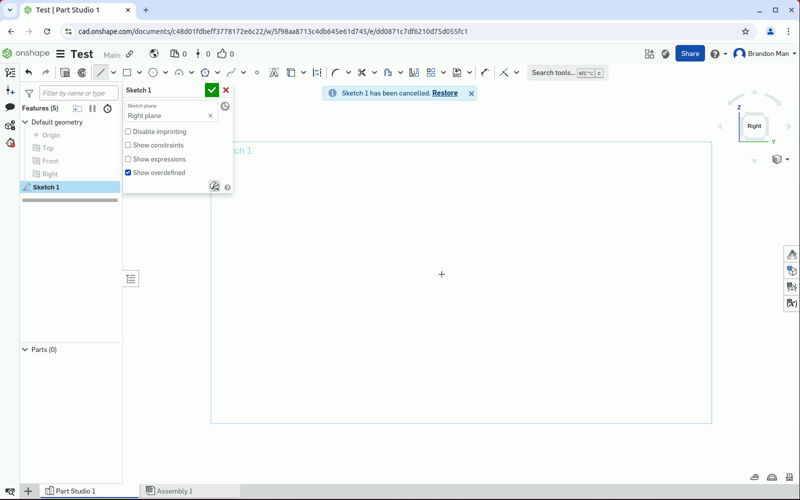
key_up(shift)
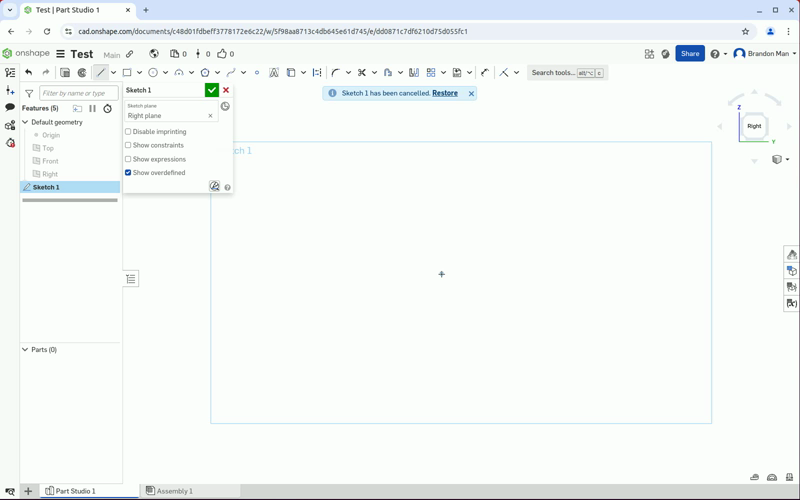
key_down(shift)
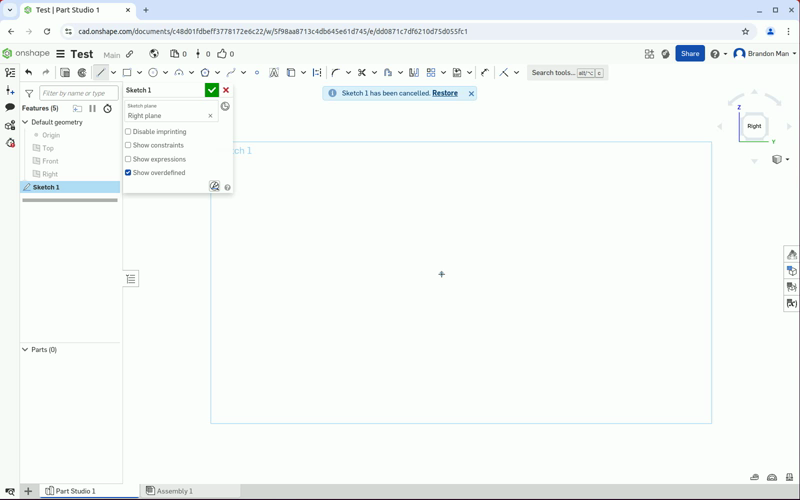
mouse_move(471, 273)
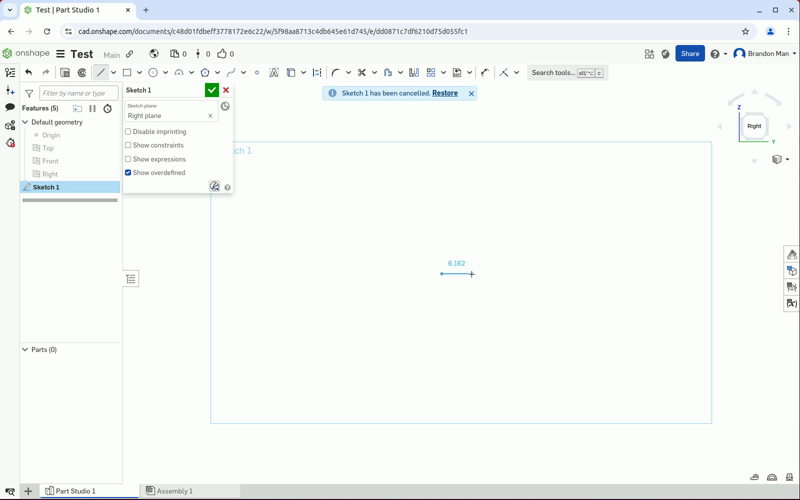
mouse_move(481, 273)
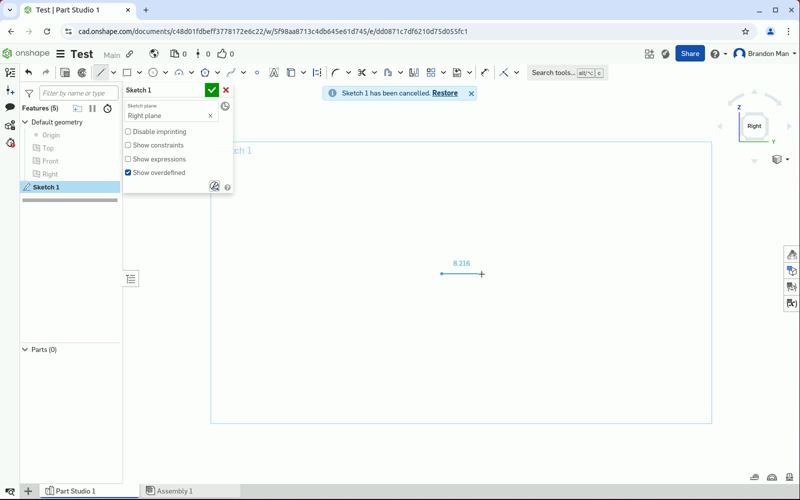
click(481, 273)
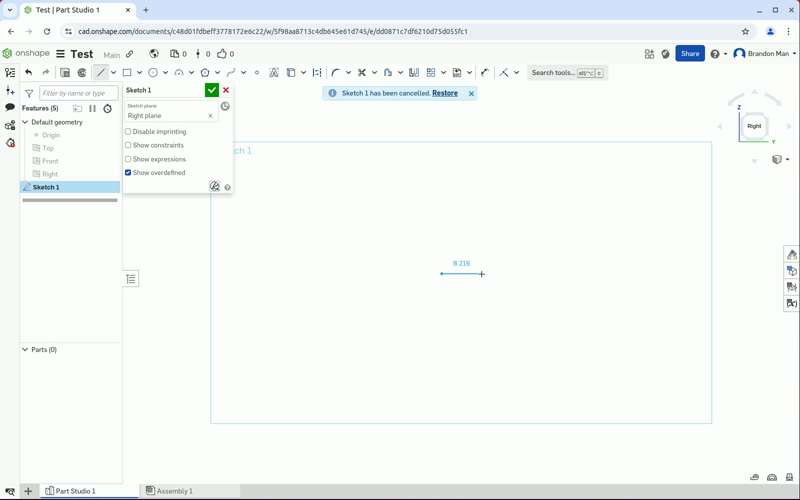
key_up(shift)
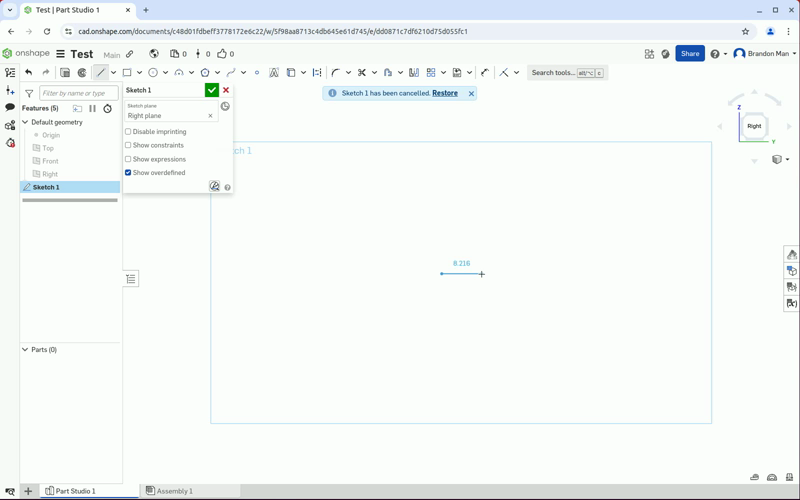
key(esc)
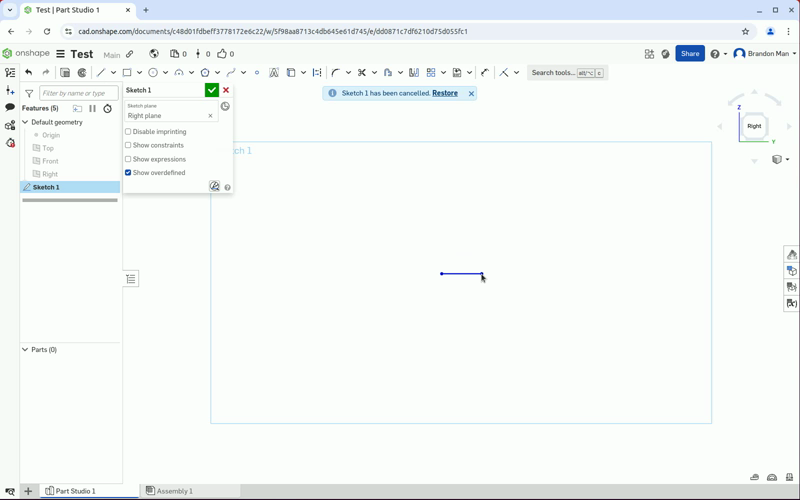
key(a)
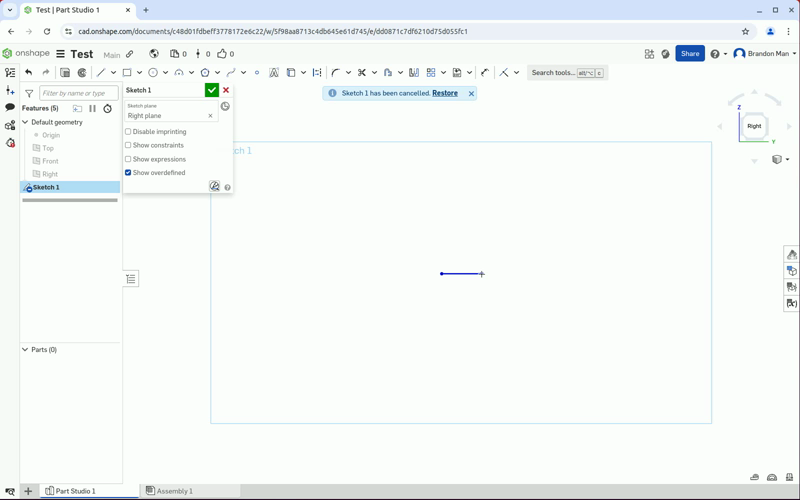
mouse_move(481, 273)
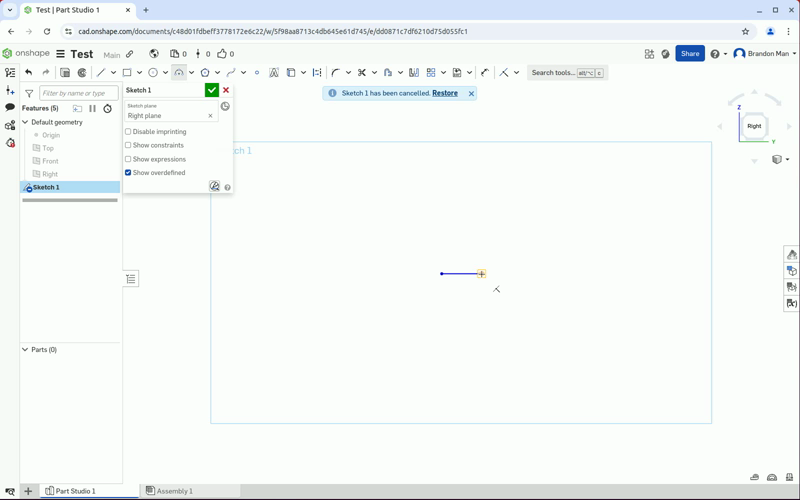
click(481, 273)
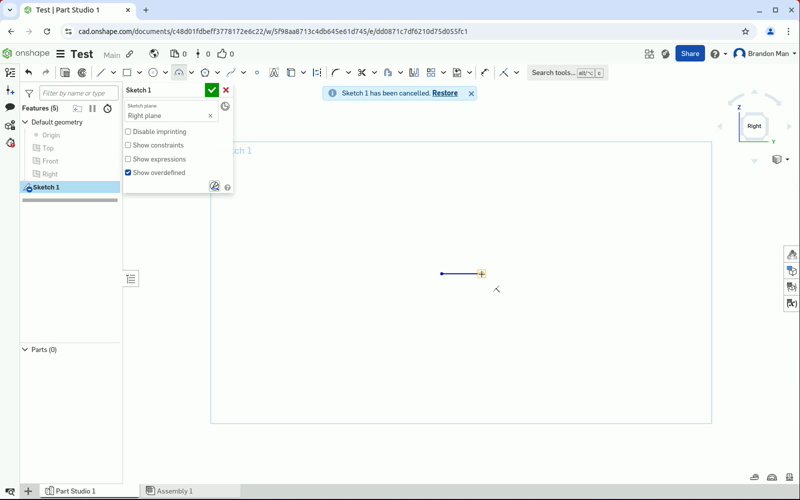
mouse_move(441, 273)
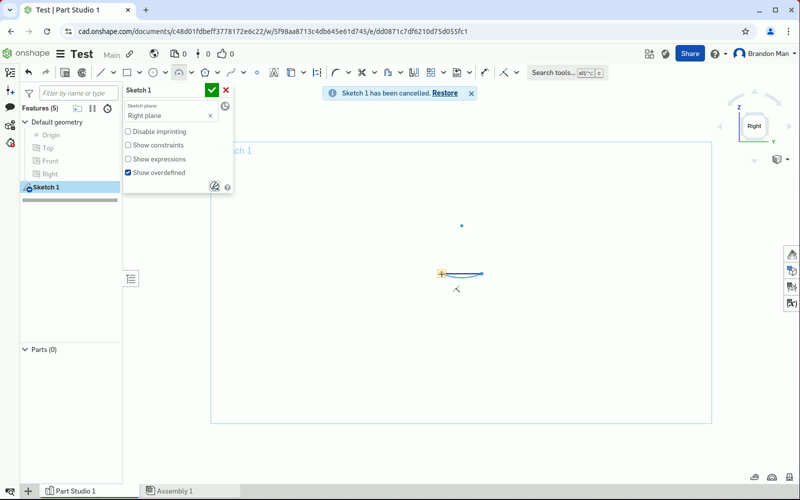
click(441, 273)
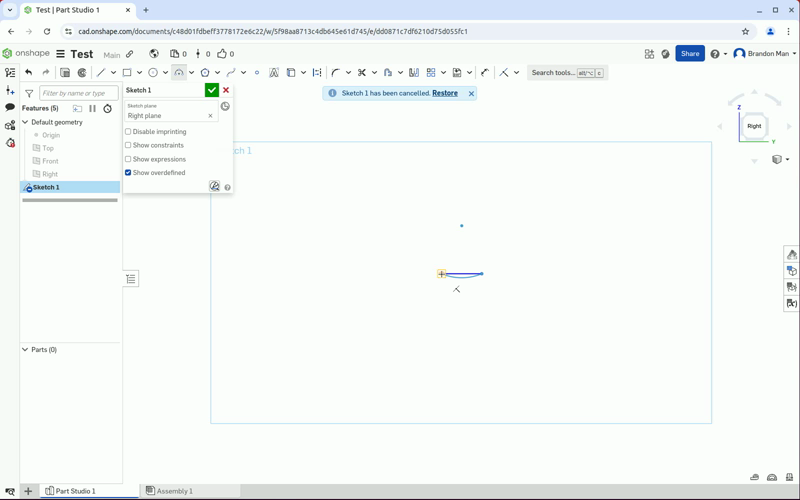
key_down(shift)
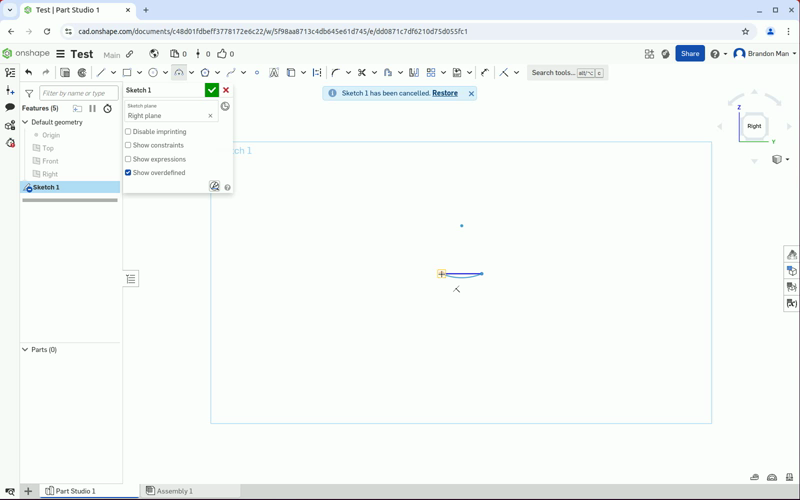
mouse_move(461, 261)
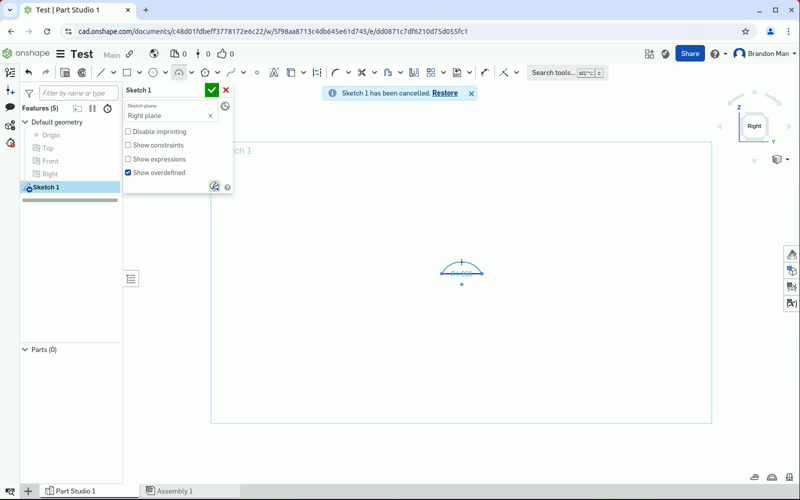
click(461, 261)
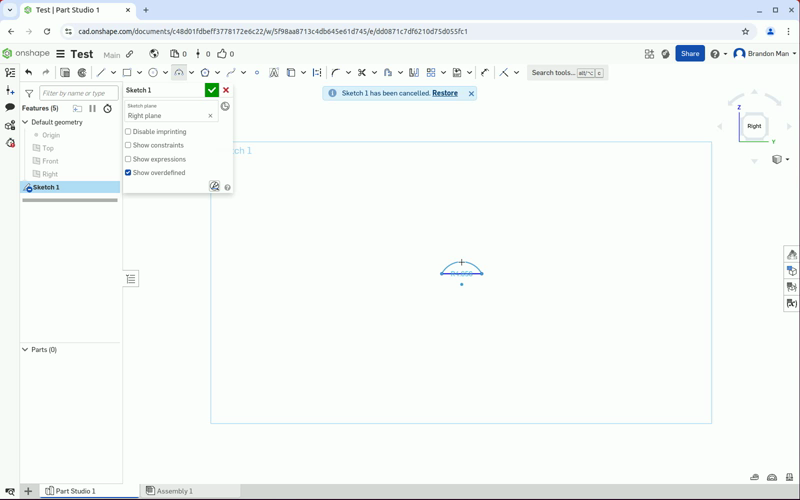
key_up(shift)
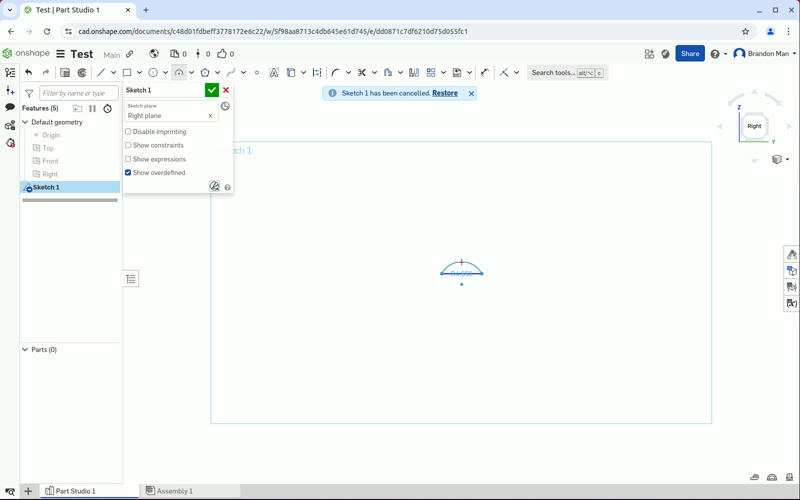
key(esc)
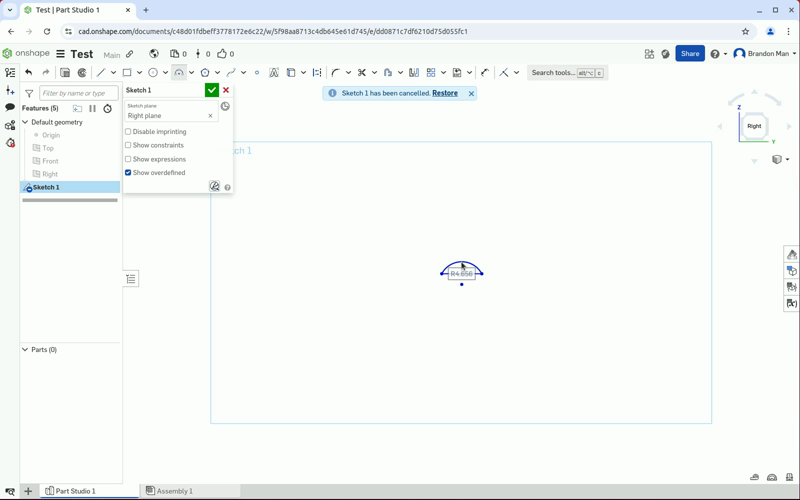
mouse_move(477, 271)
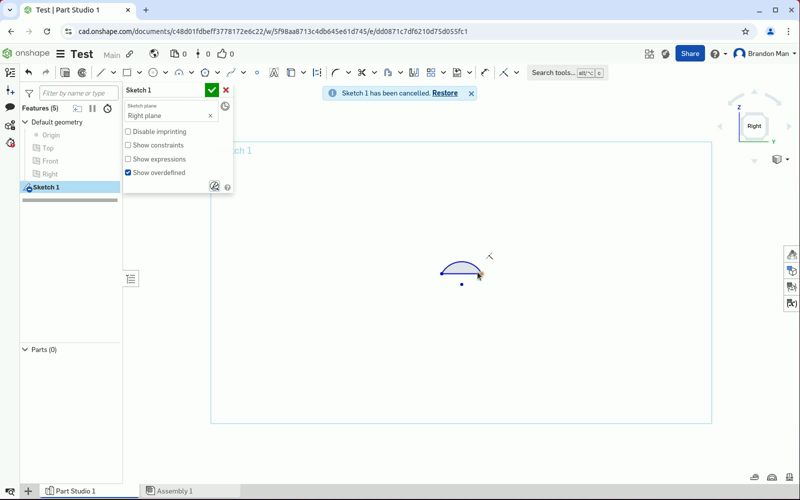
scroll(6)
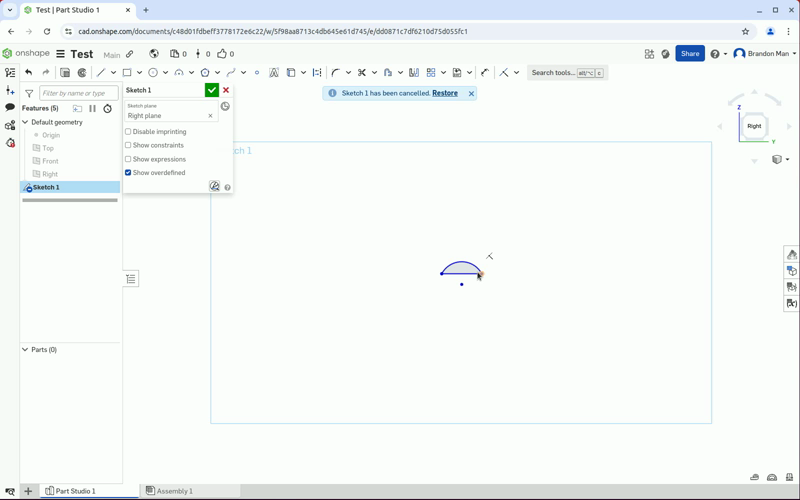
scroll(6)
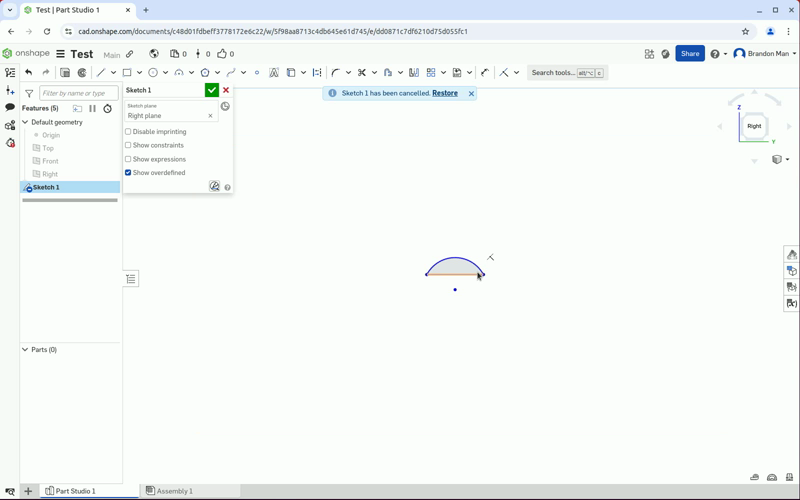
scroll(6)
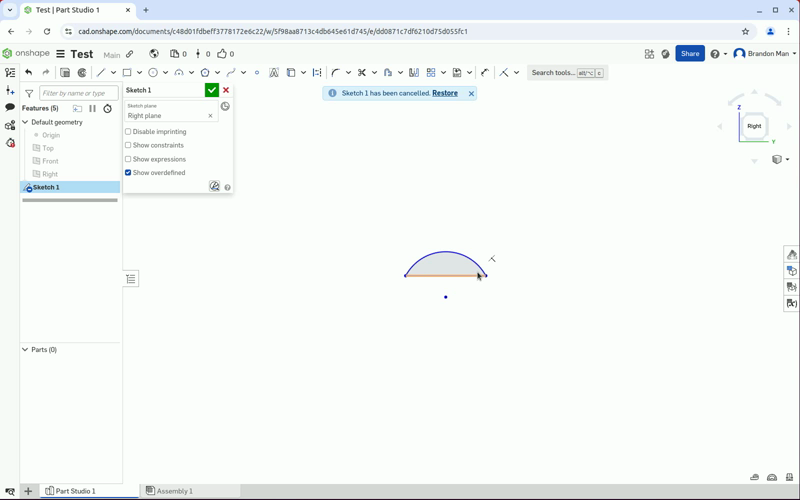
scroll(6)
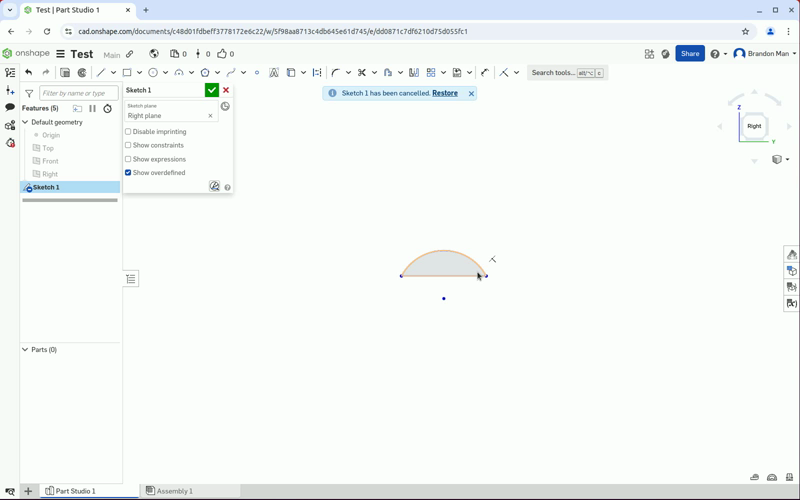
scroll(6)
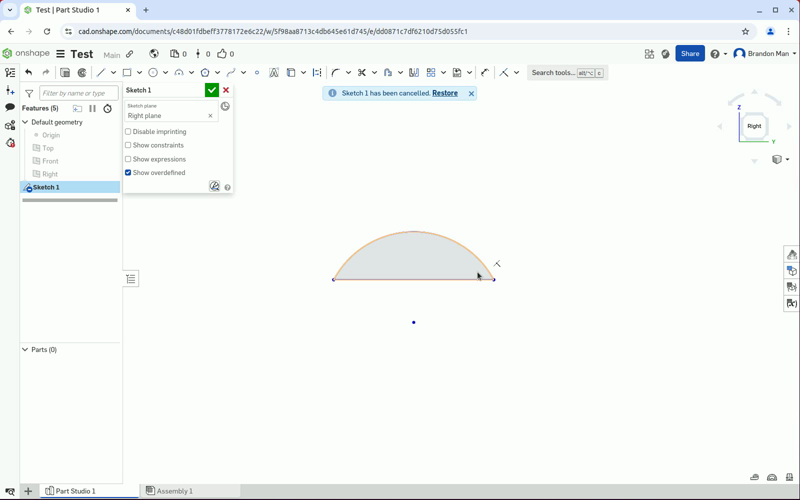
scroll(6)
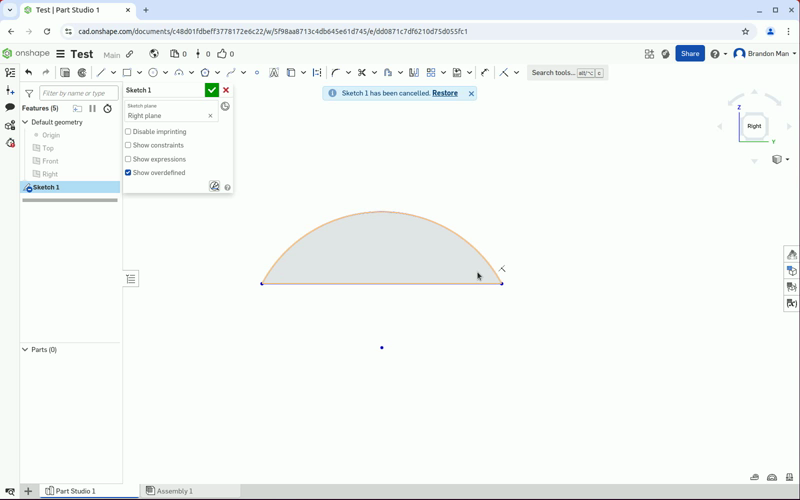
scroll(6)
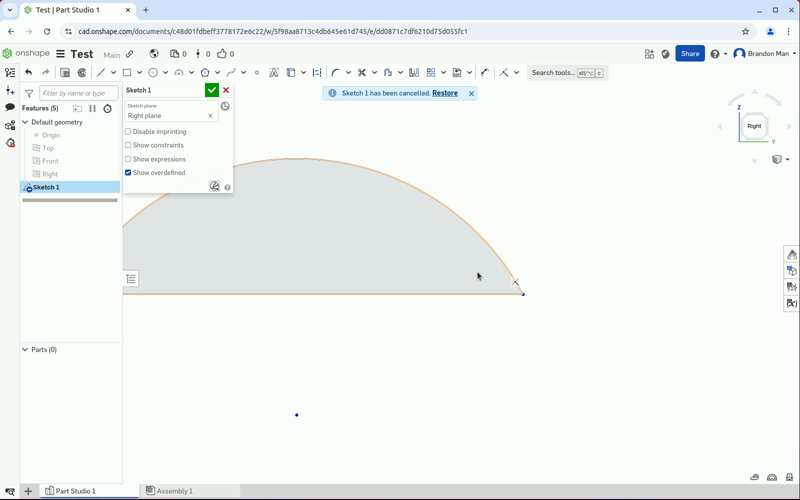
click(477, 271)
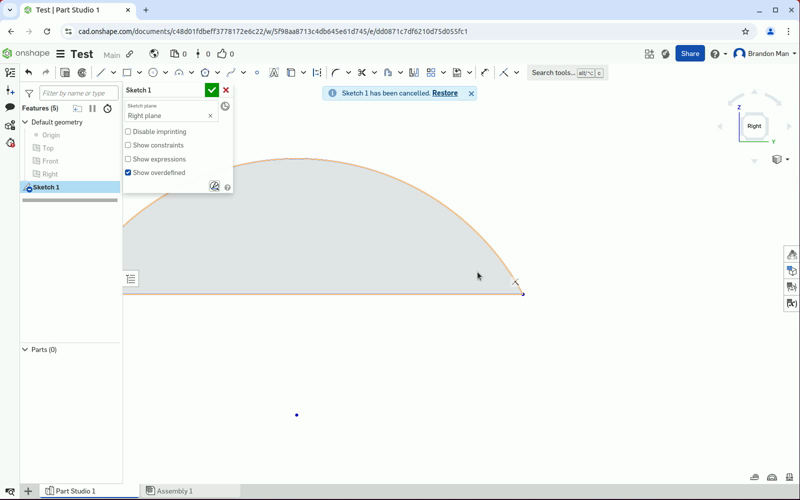
scroll(-6)
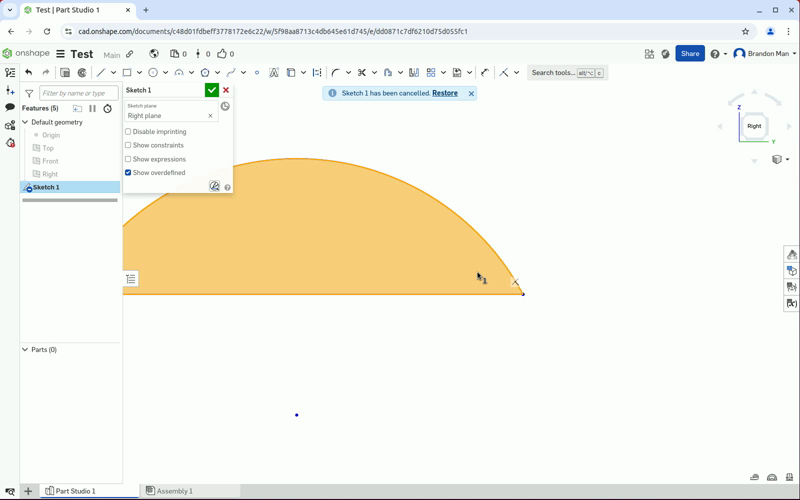
scroll(-6)
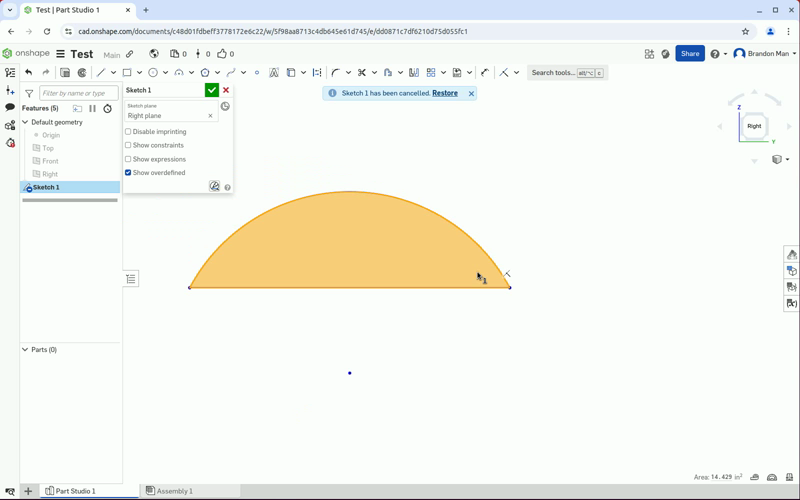
scroll(-6)
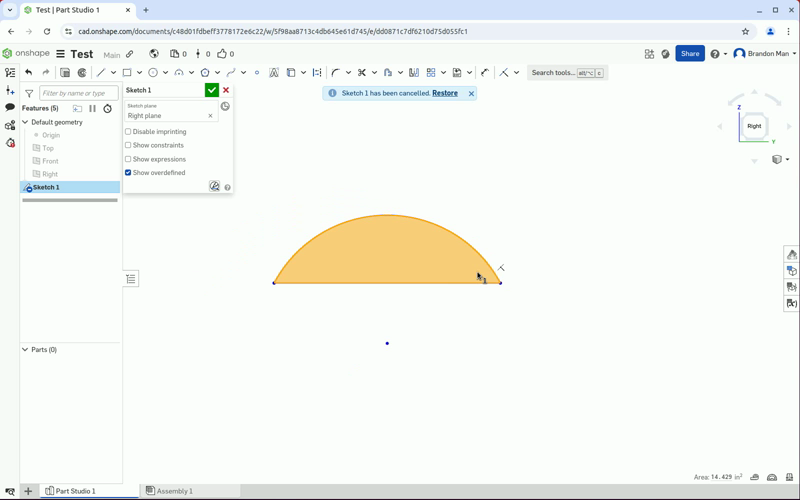
scroll(-6)
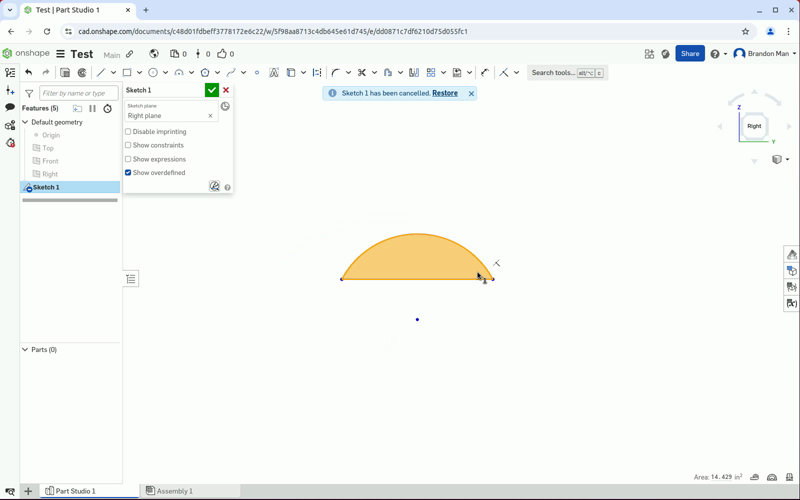
scroll(-6)
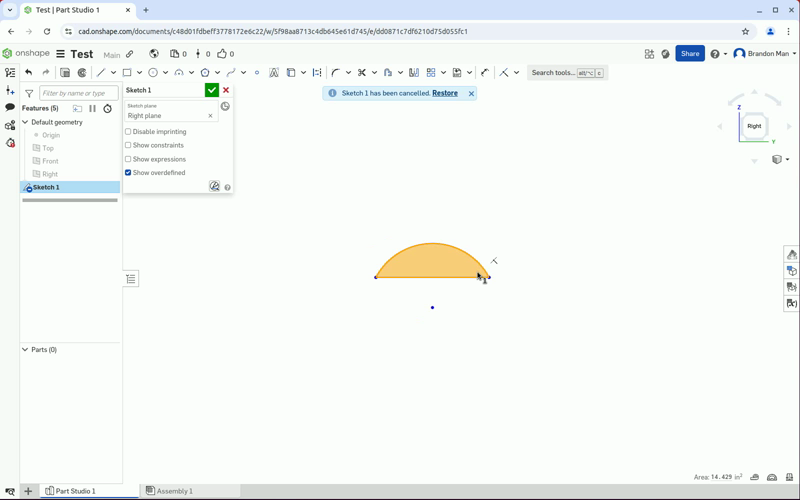
scroll(-6)
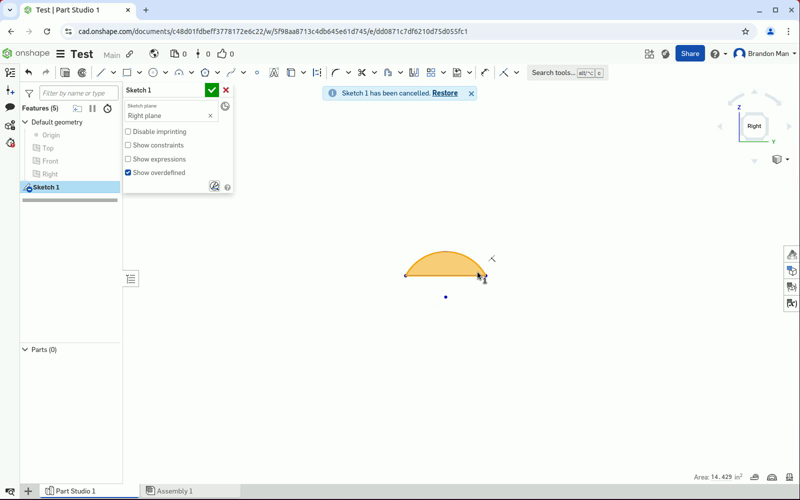
scroll(-6)
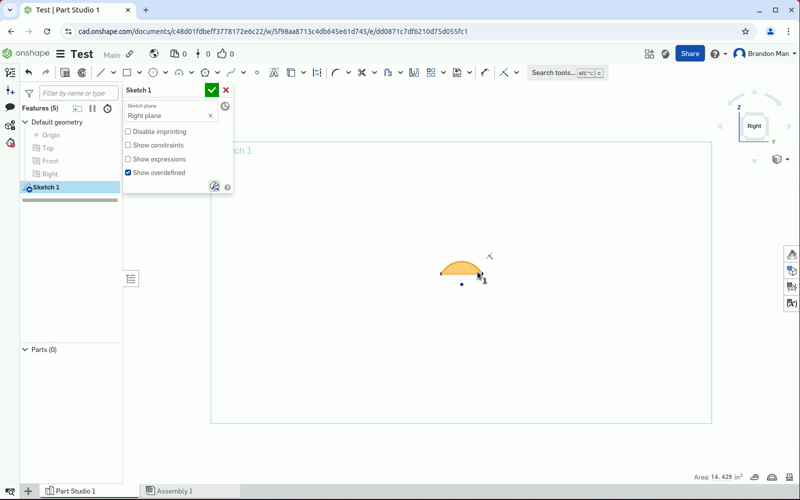
mouse_move(73, 352)
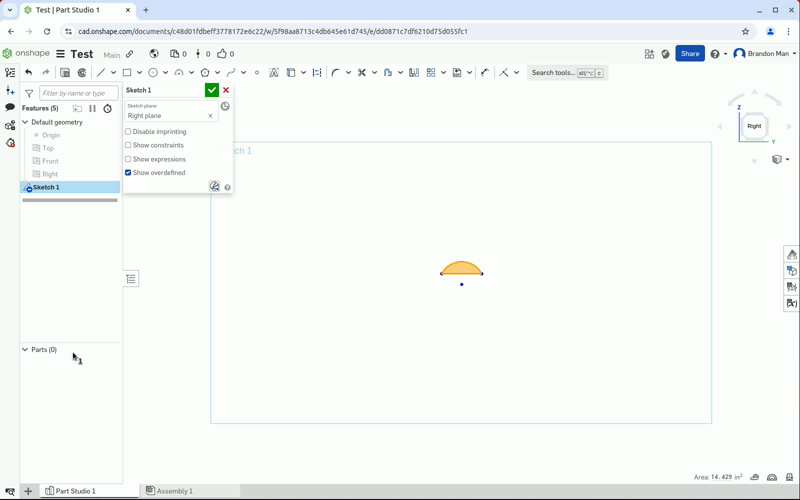
key(shift+y)
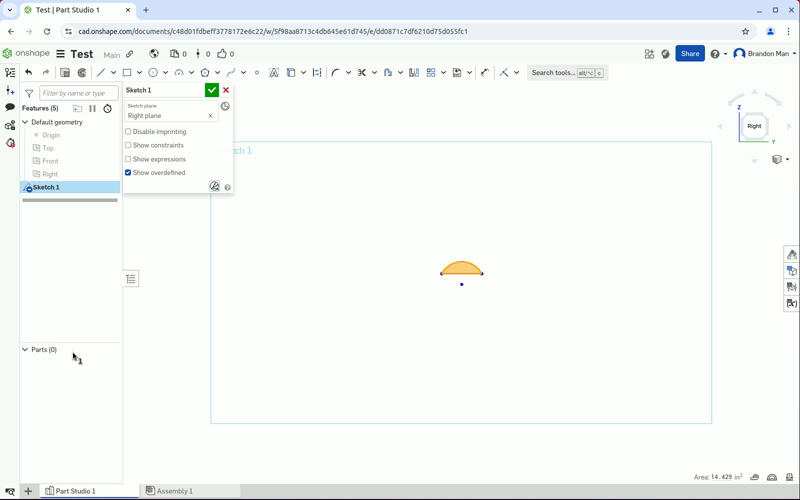
key(shift+e)
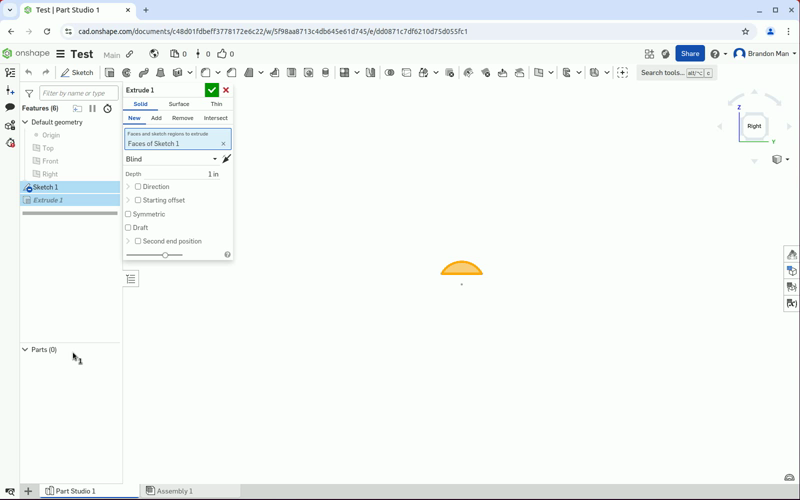
mouse_move(143, 106)
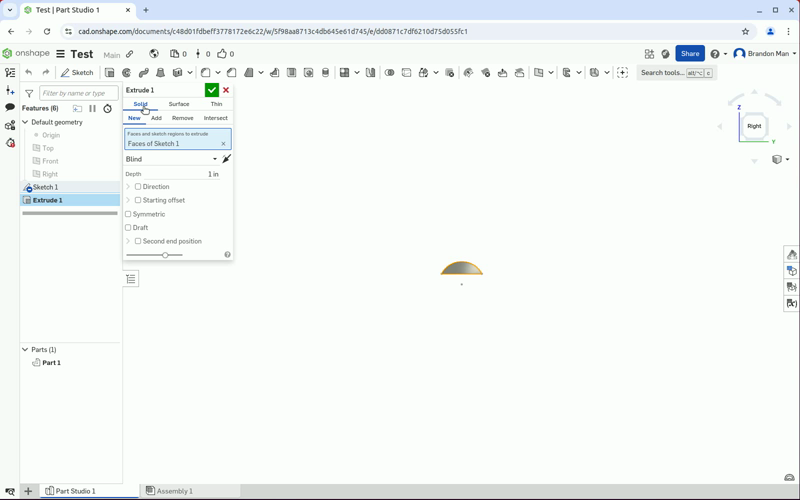
click(143, 106)
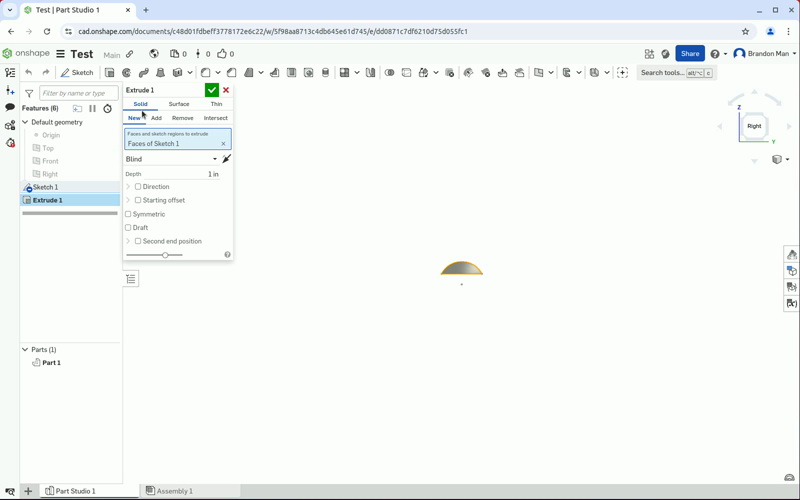
mouse_move(137, 120)
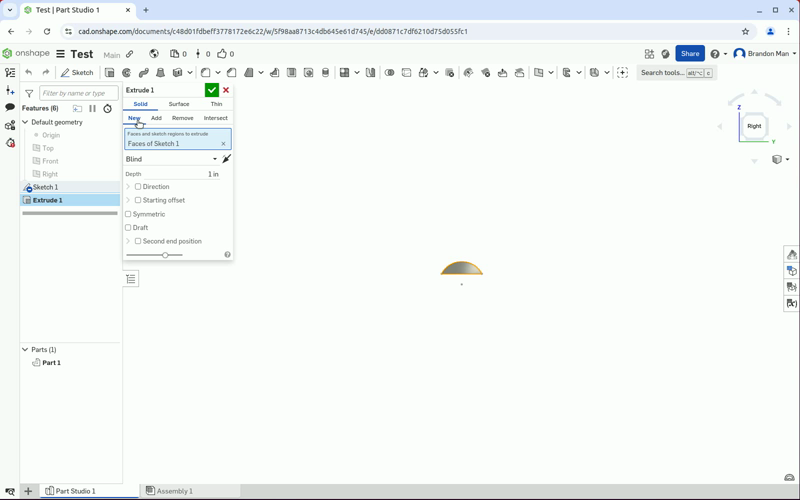
click(137, 120)
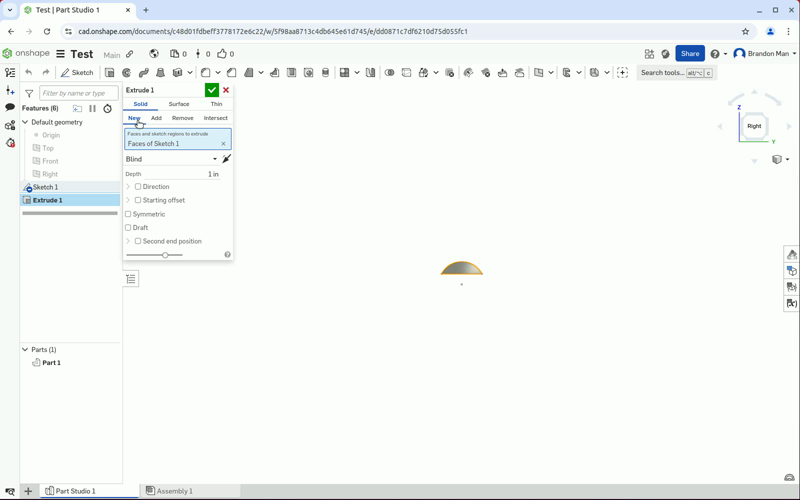
key(tab, 4)
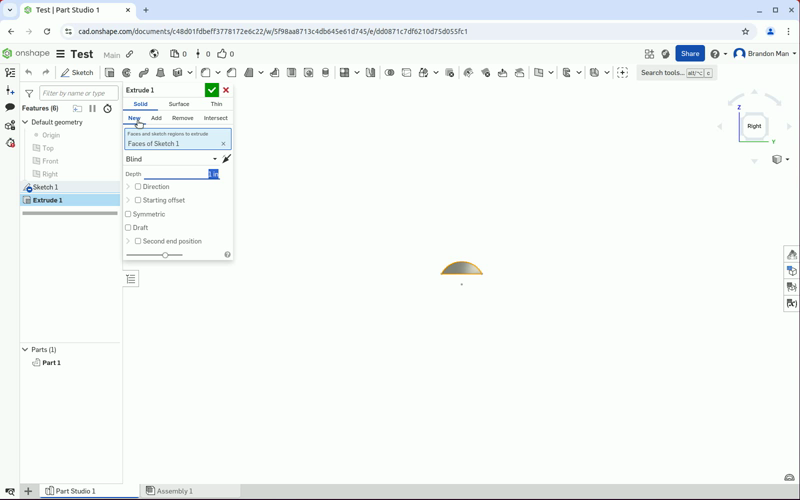
text(23.108)
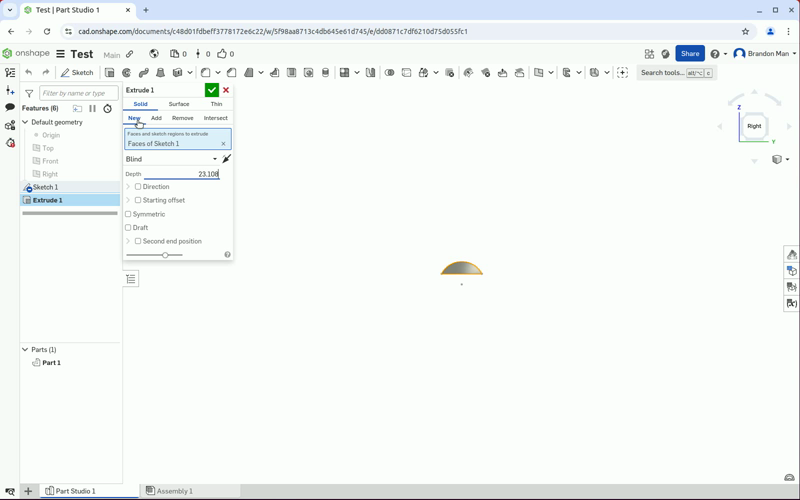
key(enter)
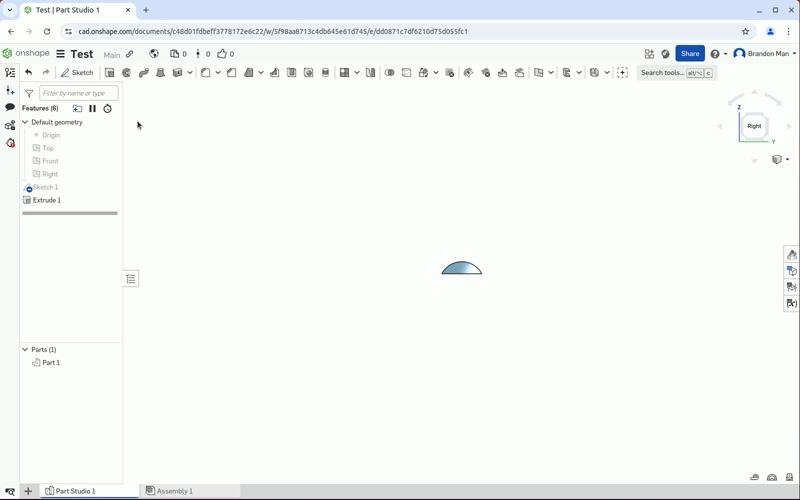
key(shift+h)
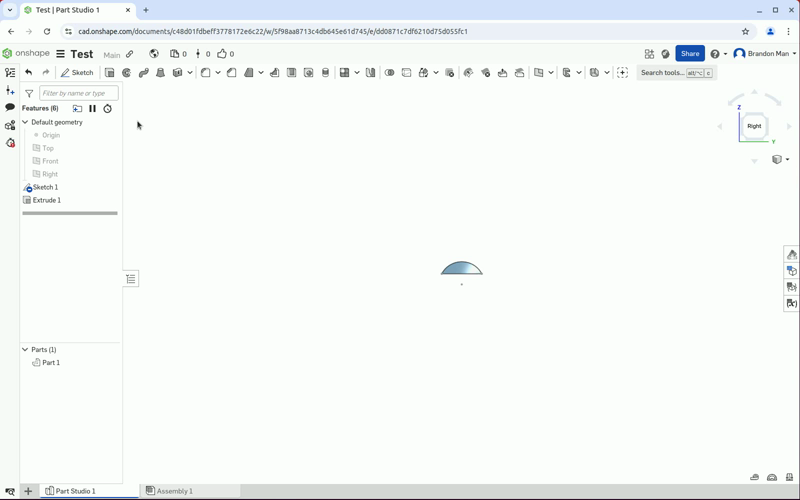
key(shift+h)
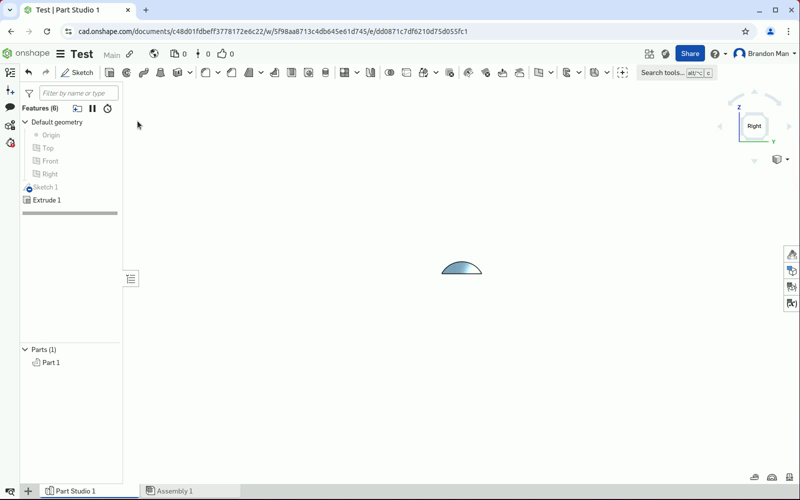
mouse_move(73, 189)
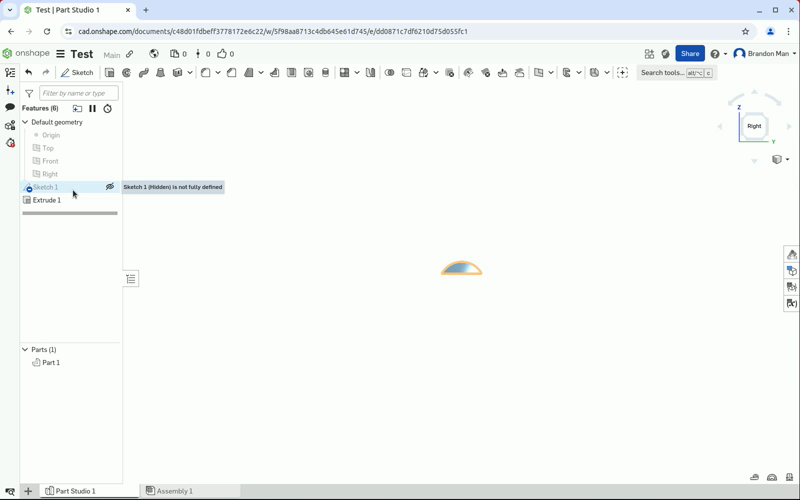
click(73, 189)
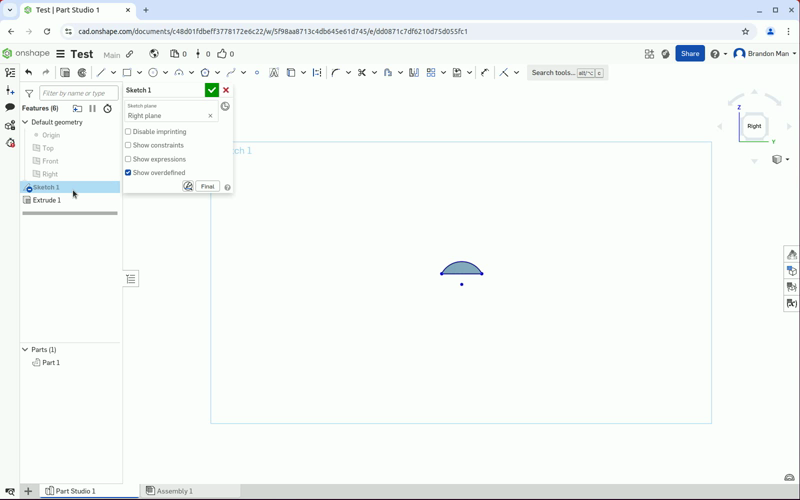
mouse_move(229, 92)
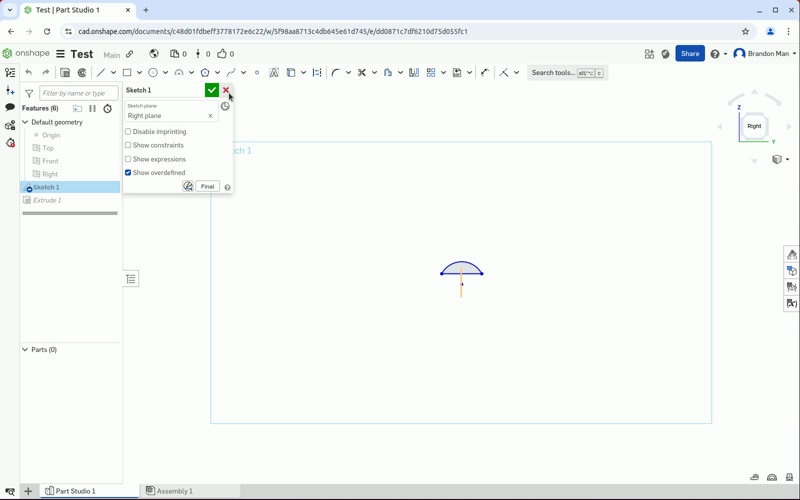
click(229, 92)
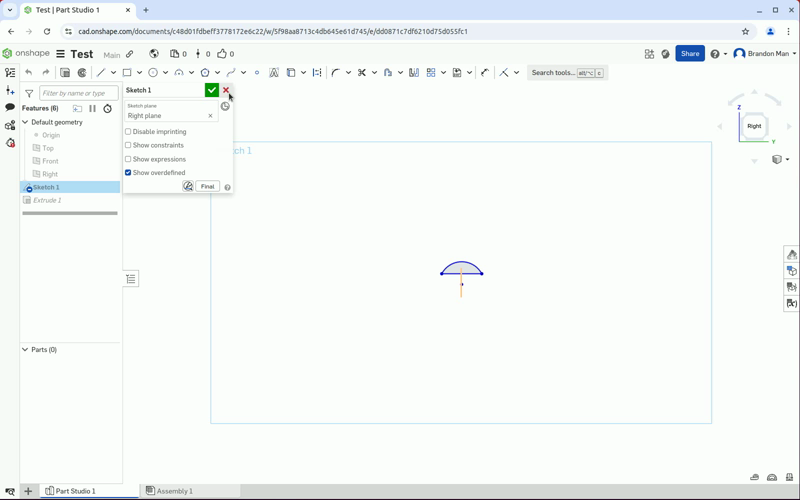
key(shift+s)
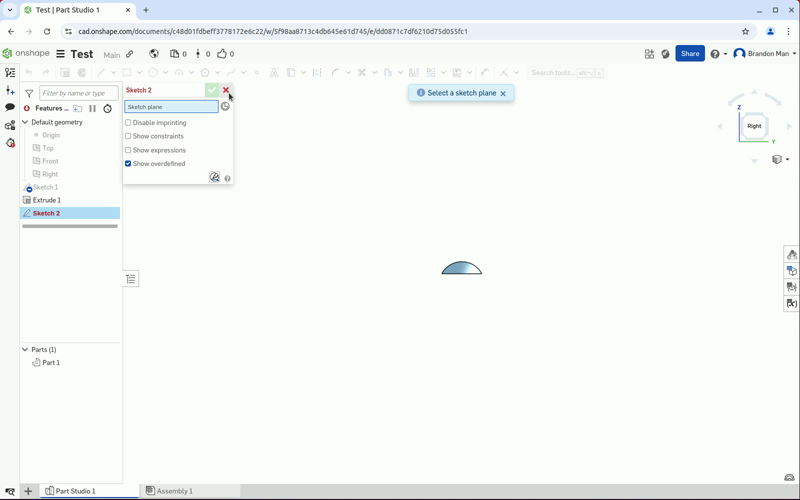
mouse_move(73, 176)
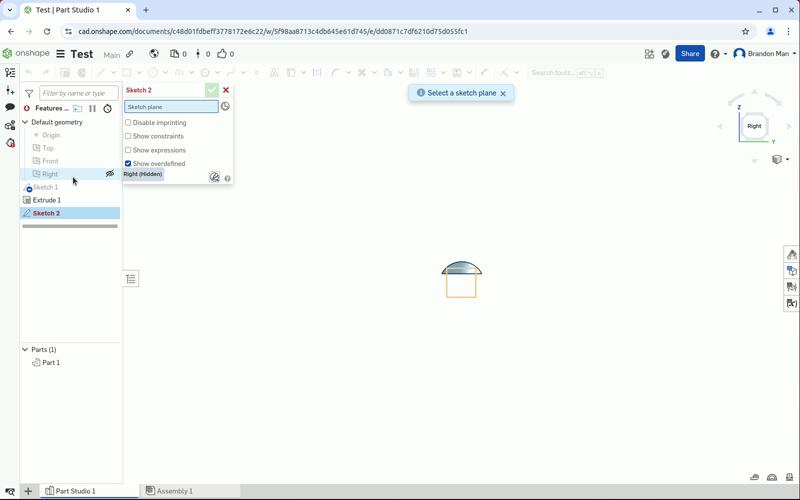
click(73, 176)
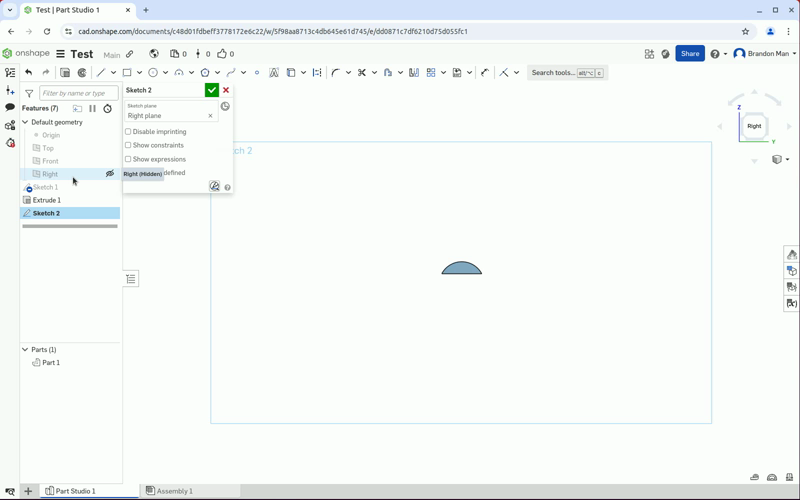
mouse_move(73, 352)
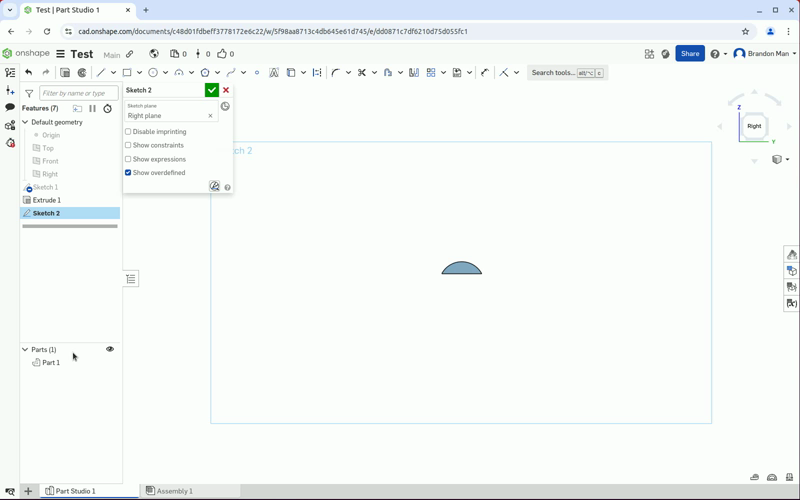
key(y)
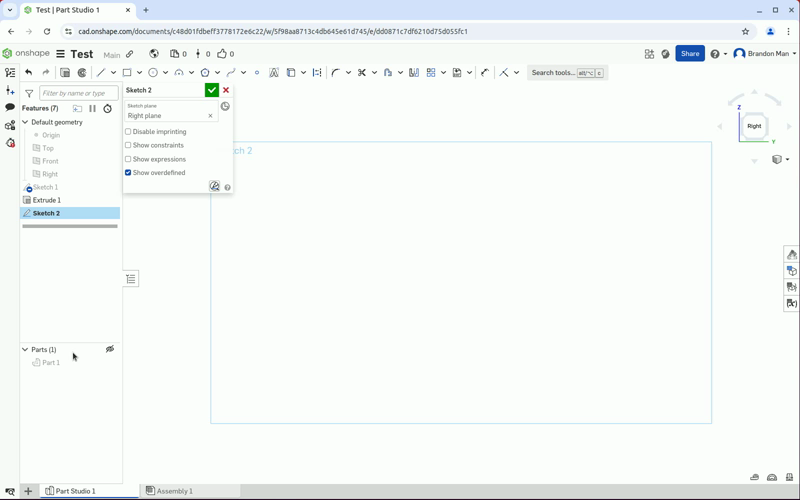
key(a)
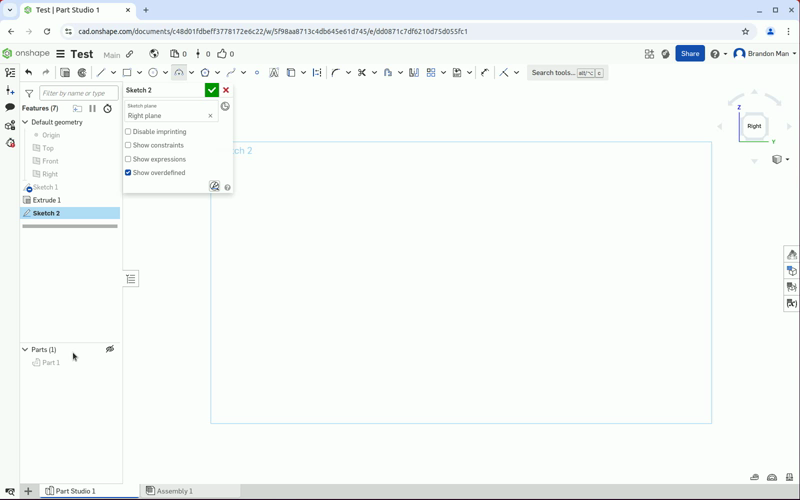
key_down(shift)
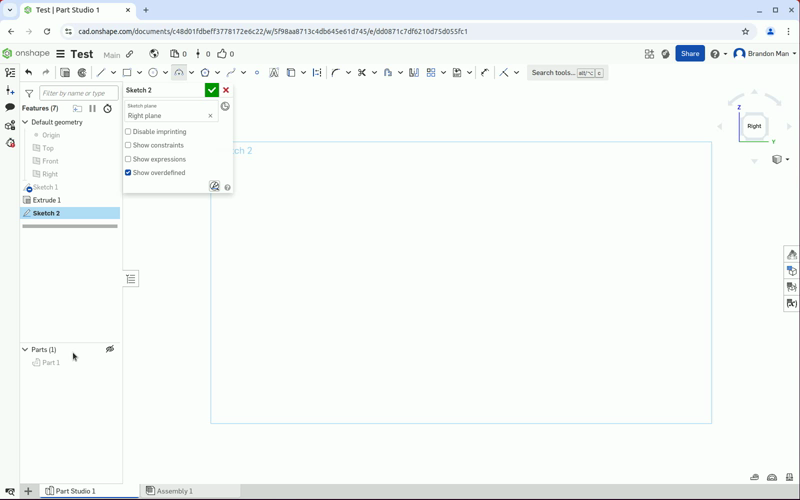
mouse_move(440, 291)
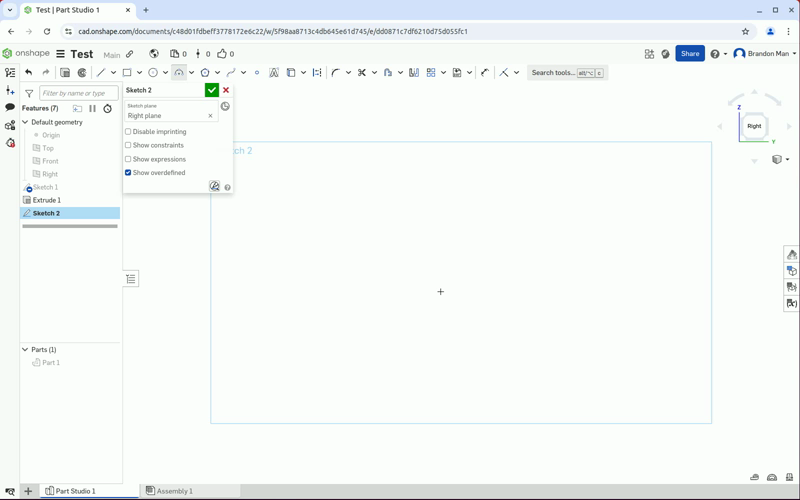
click(440, 291)
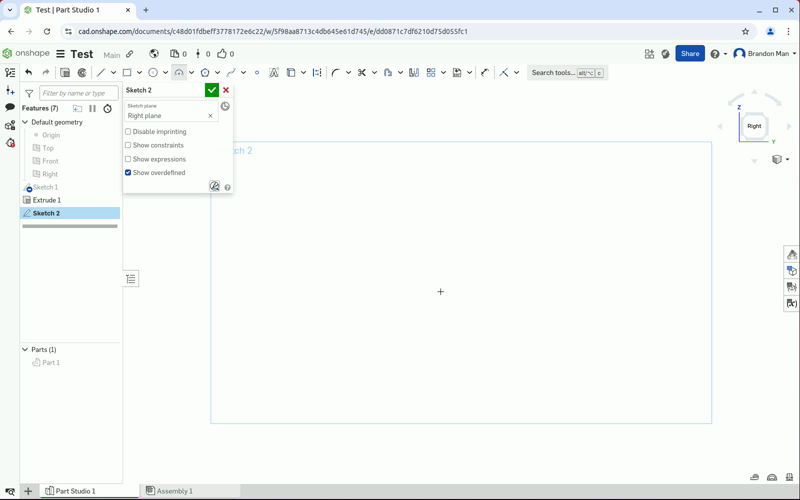
key_up(shift)
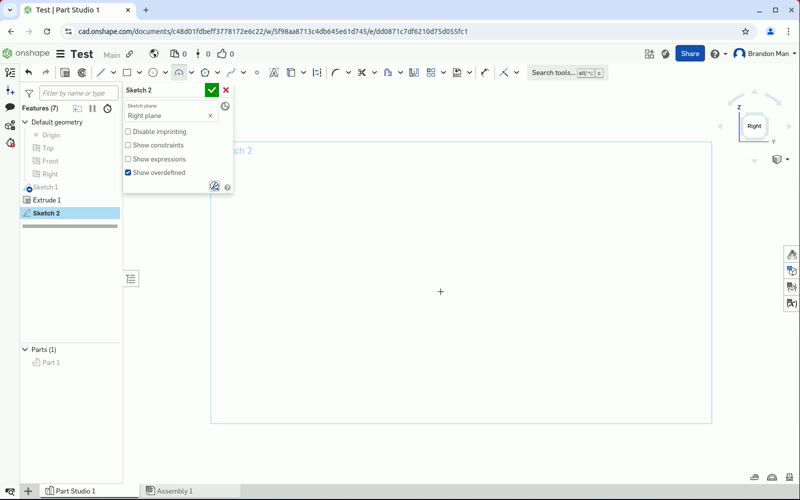
key_down(shift)
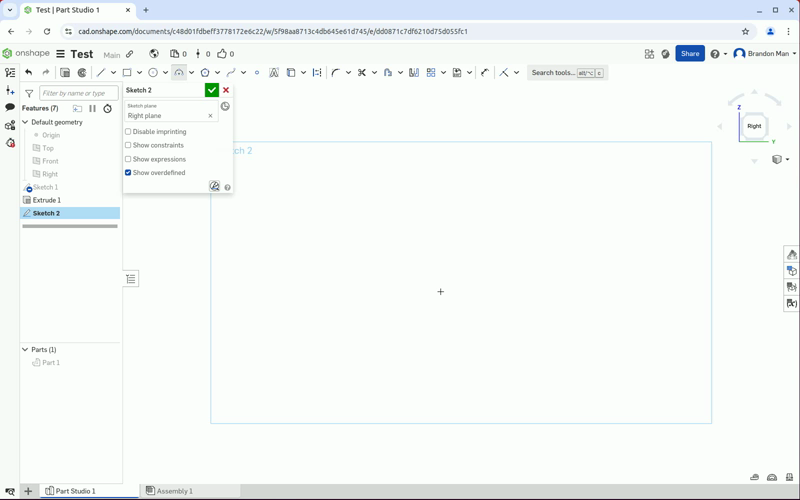
mouse_move(481, 291)
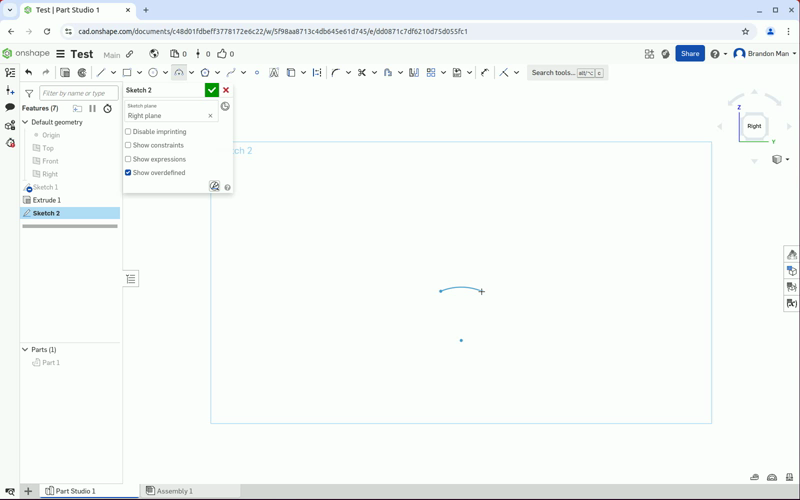
click(481, 291)
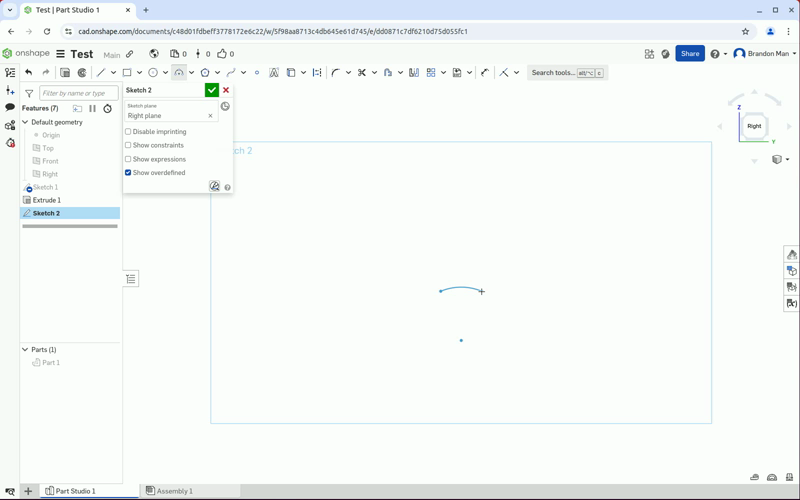
mouse_move(461, 304)
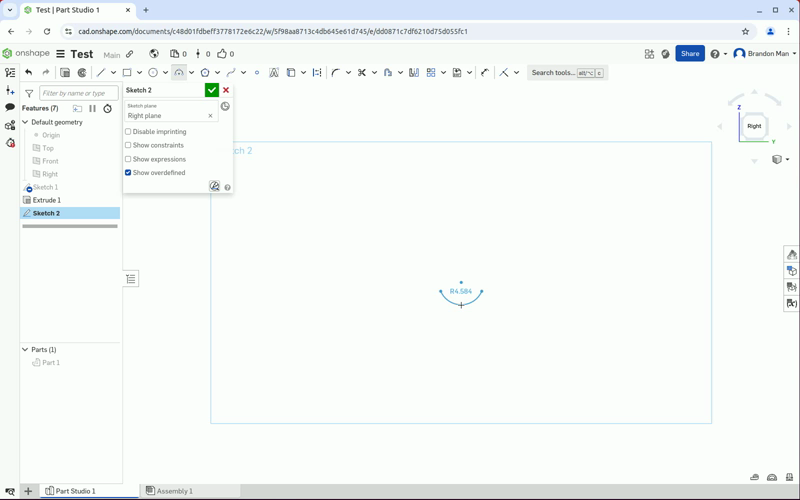
click(461, 304)
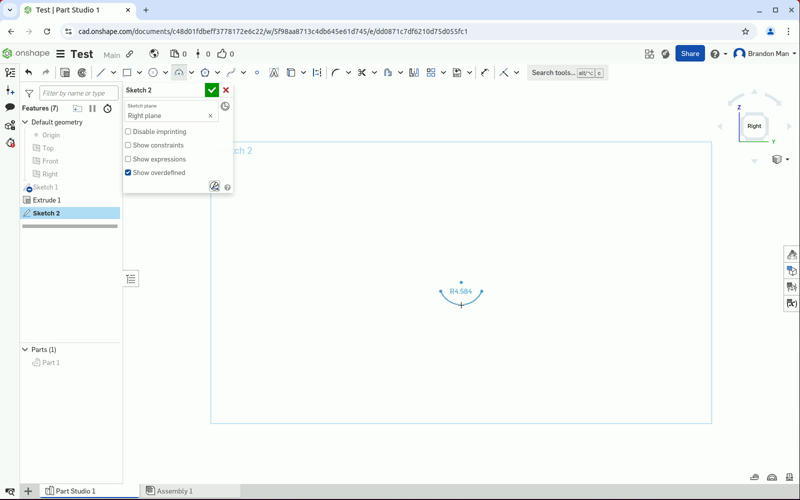
key_up(shift)
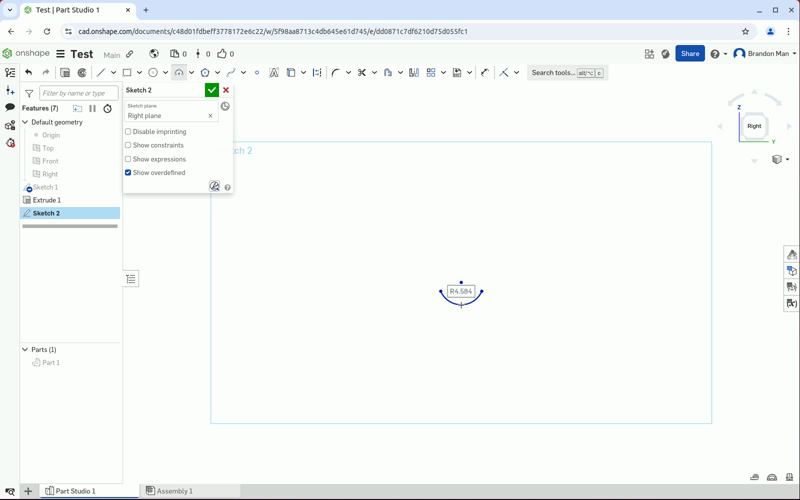
key(esc)
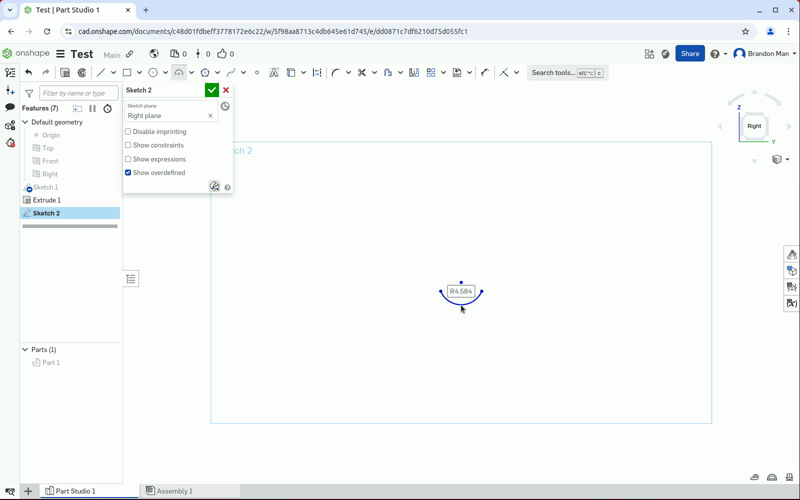
key(l)
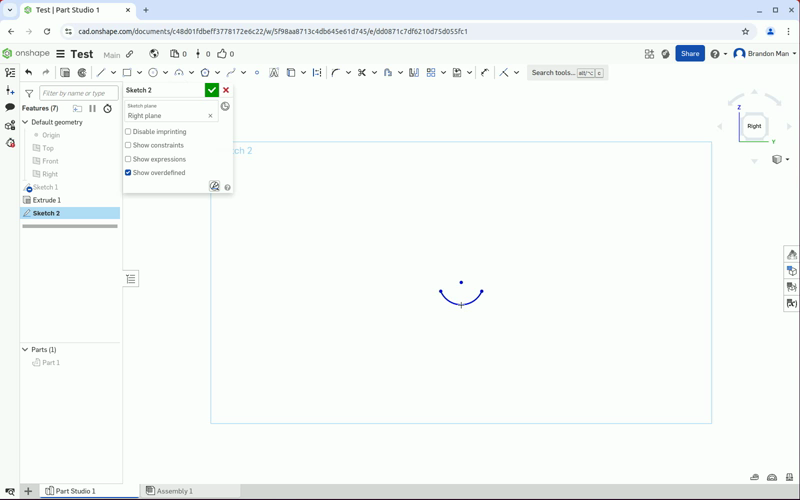
mouse_move(481, 291)
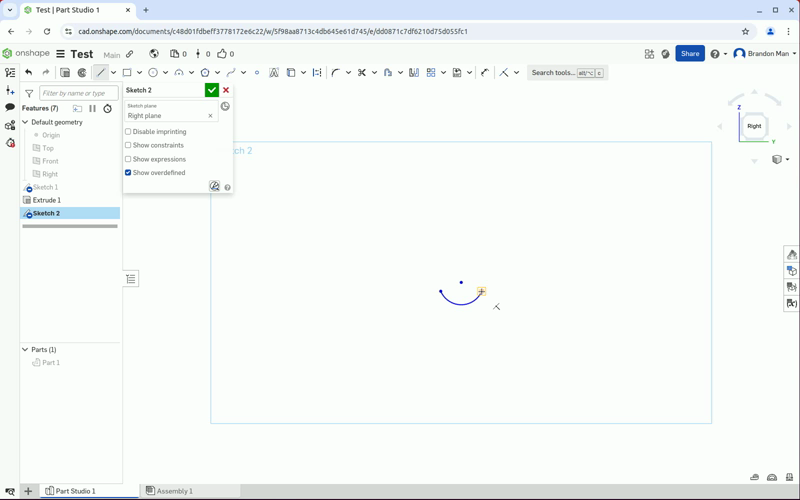
click(481, 291)
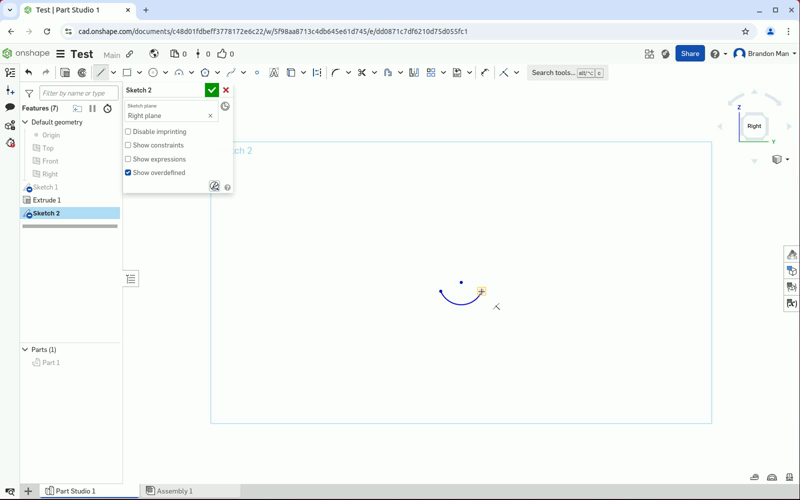
mouse_move(511, 291)
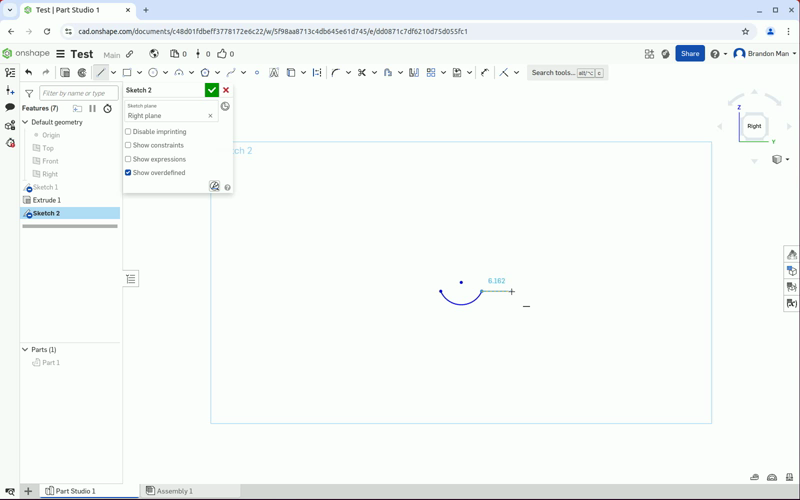
key_down(shift)
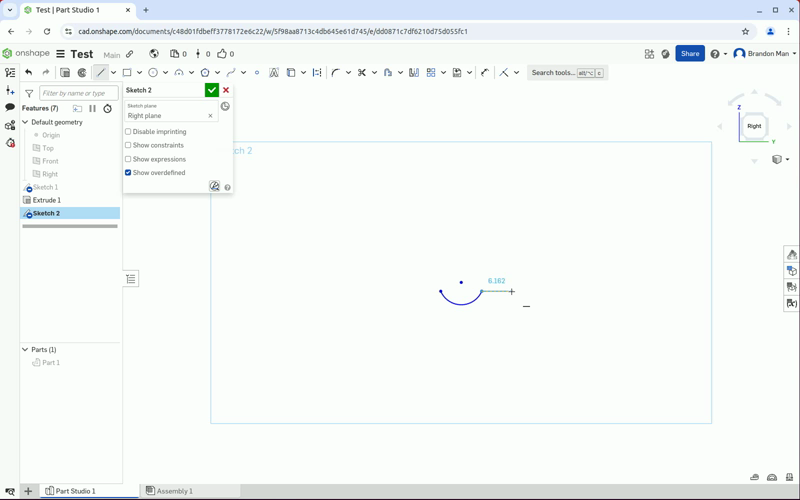
mouse_move(440, 291)
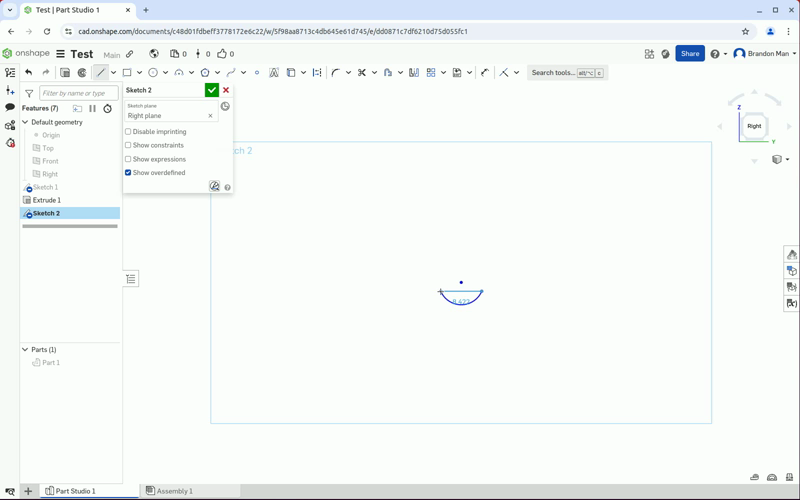
key_up(shift)
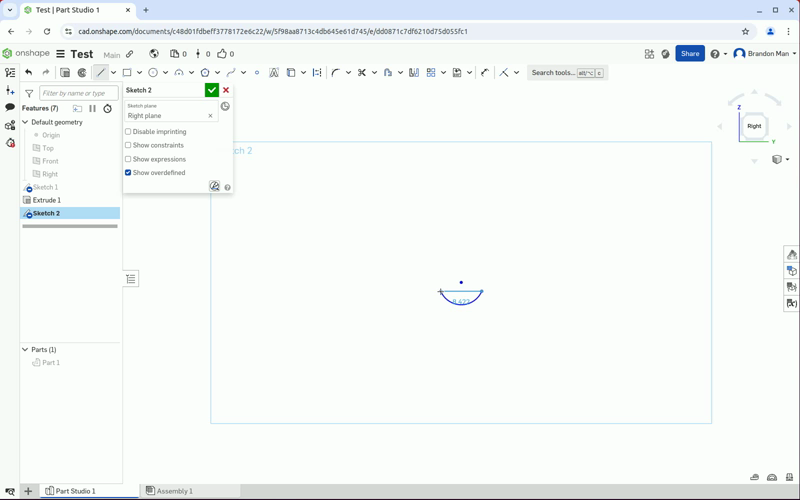
click(440, 291)
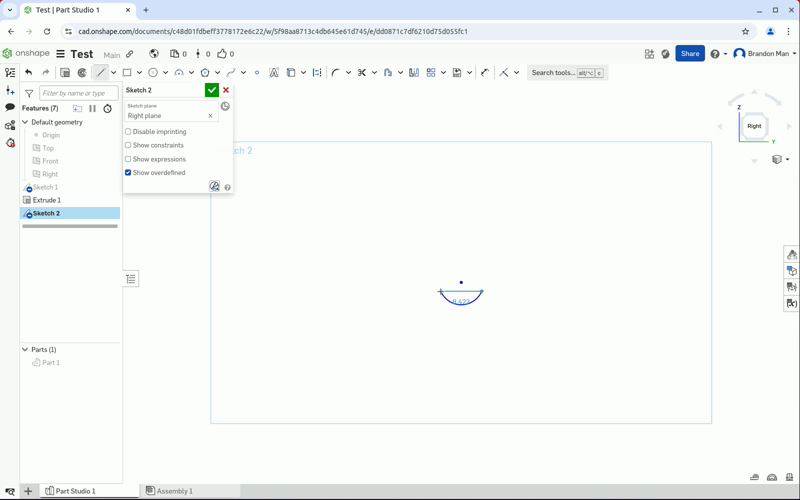
key(esc)
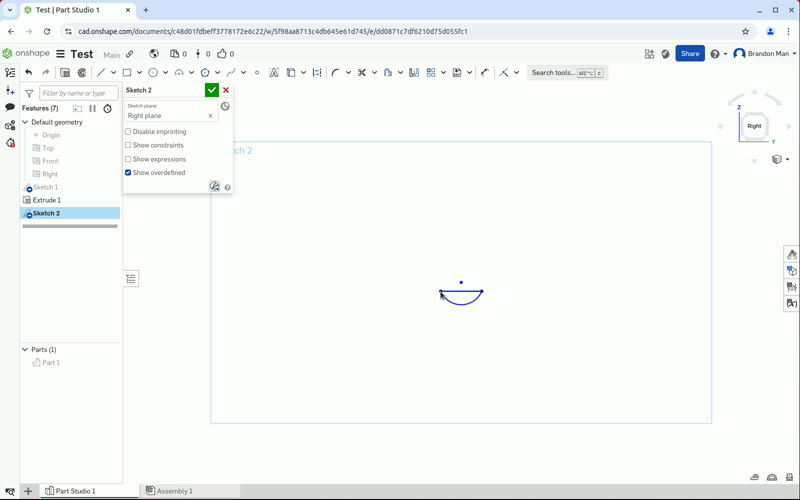
mouse_move(468, 301)
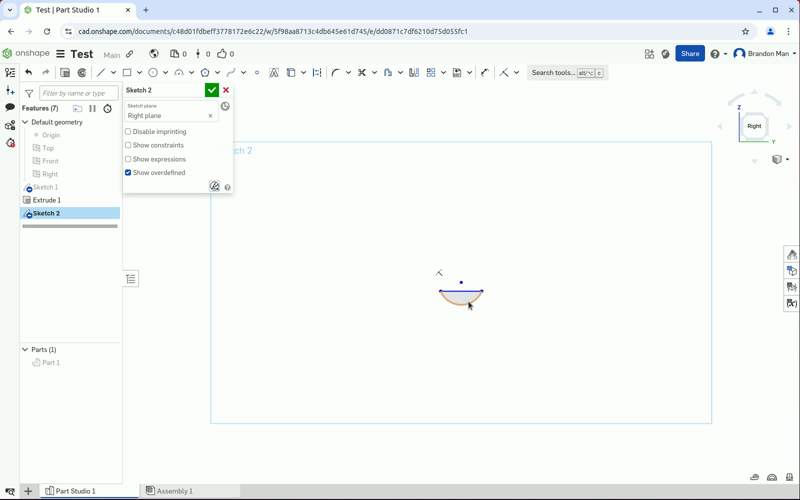
scroll(6)
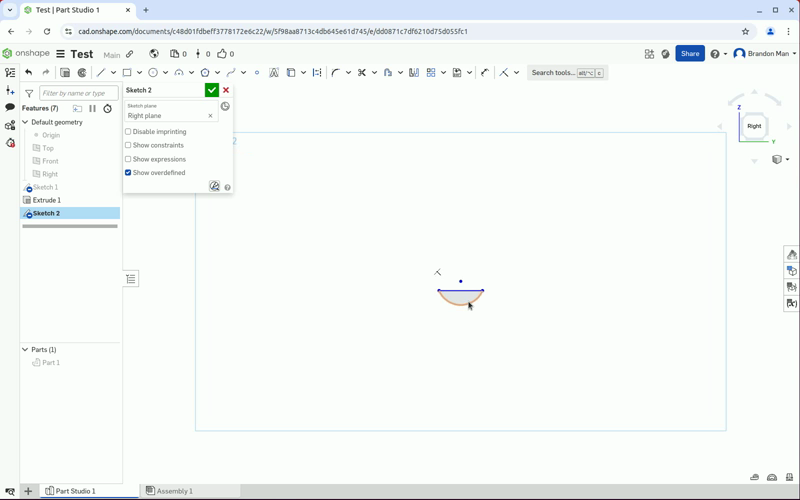
scroll(6)
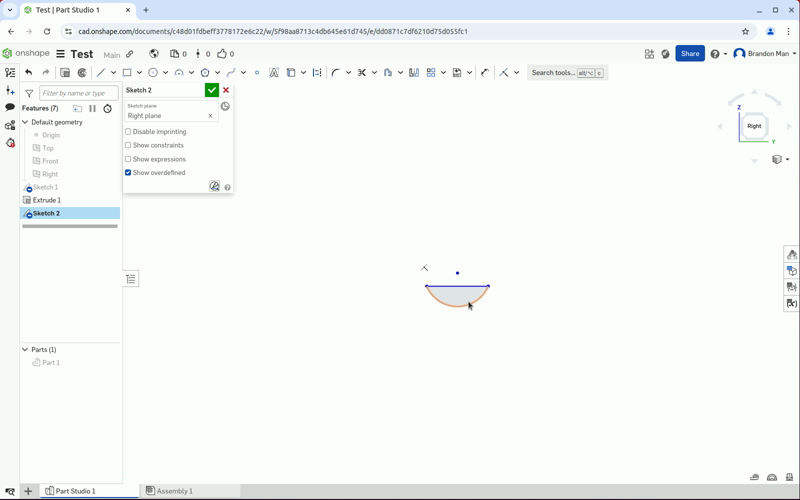
scroll(6)
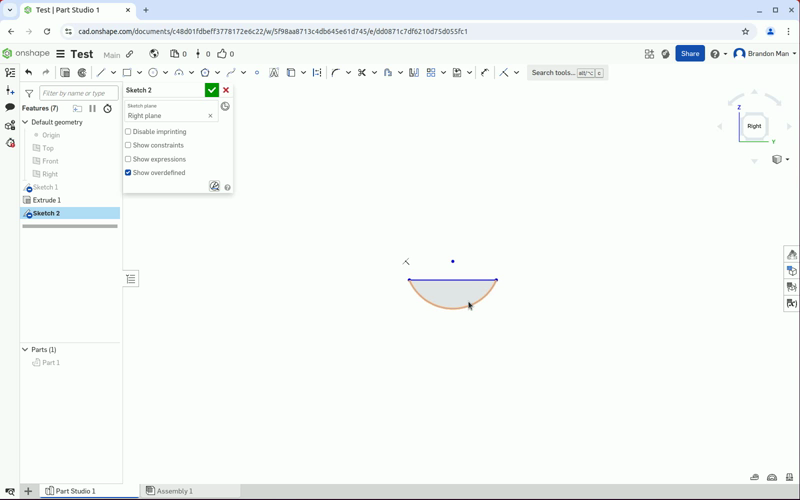
scroll(6)
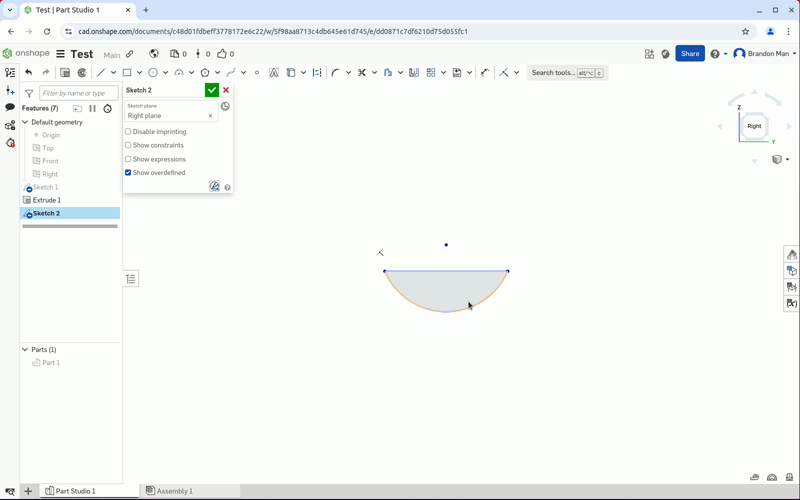
scroll(6)
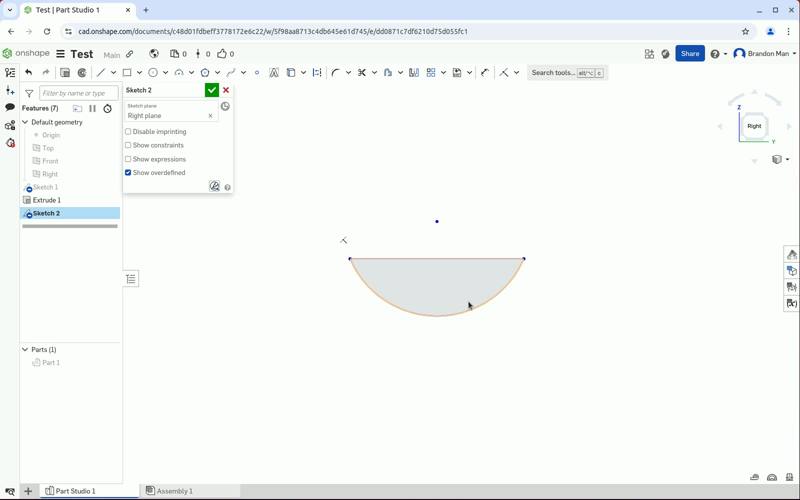
scroll(6)
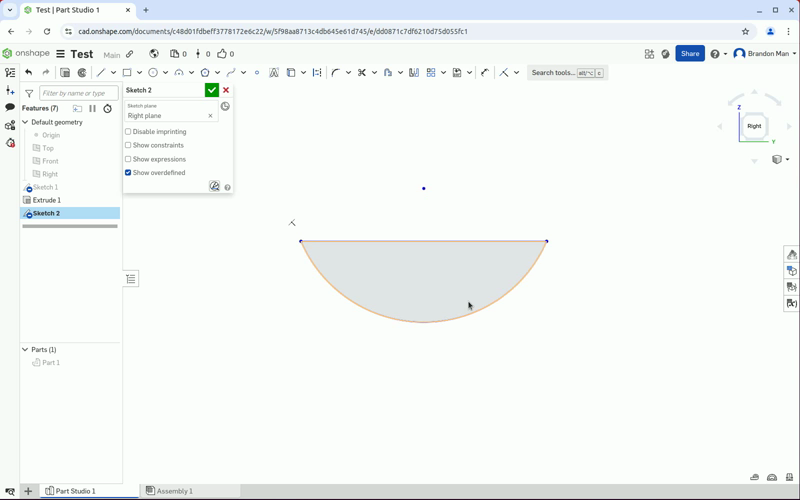
scroll(6)
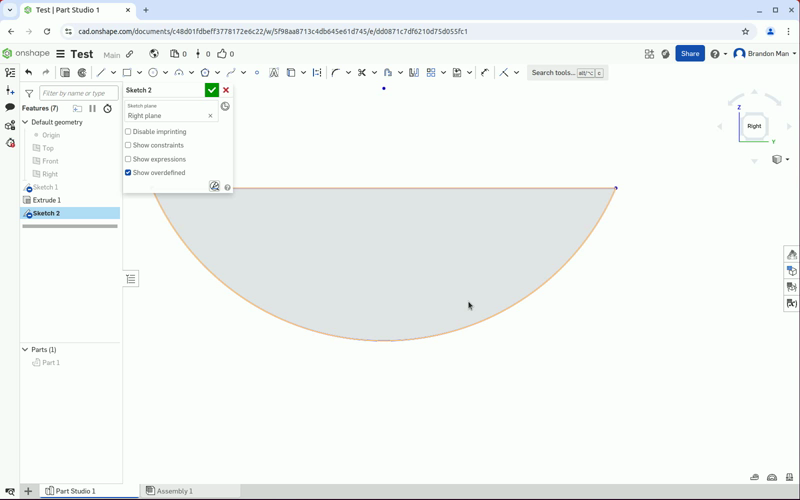
click(468, 301)
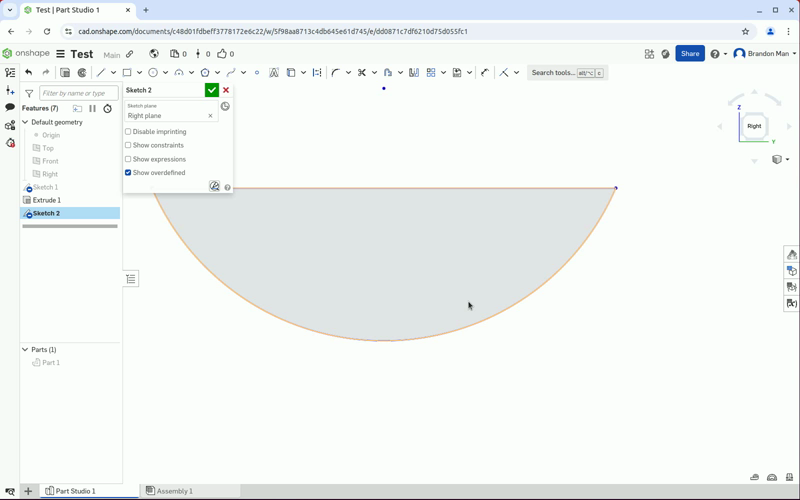
scroll(-6)
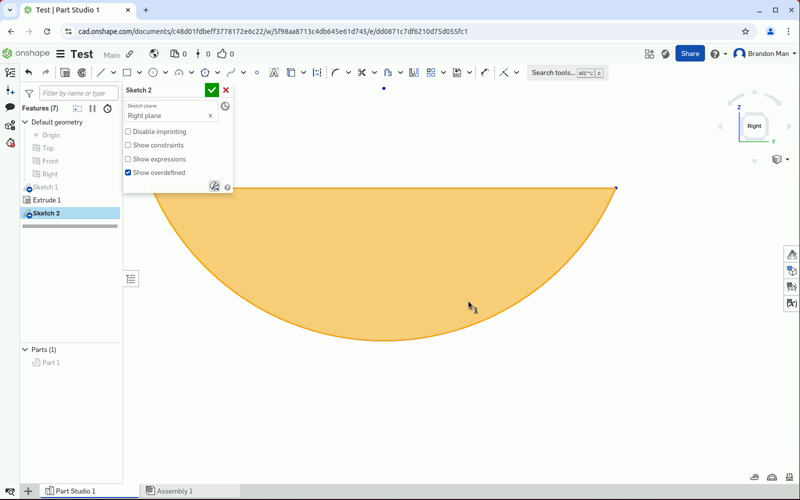
scroll(-6)
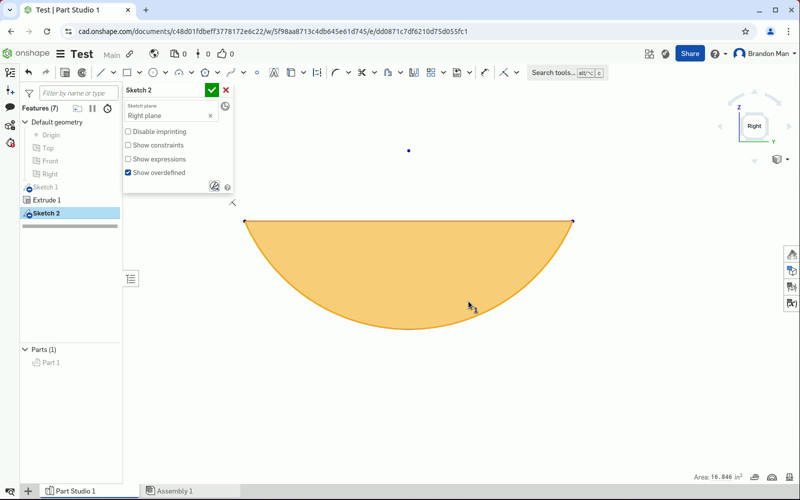
scroll(-6)
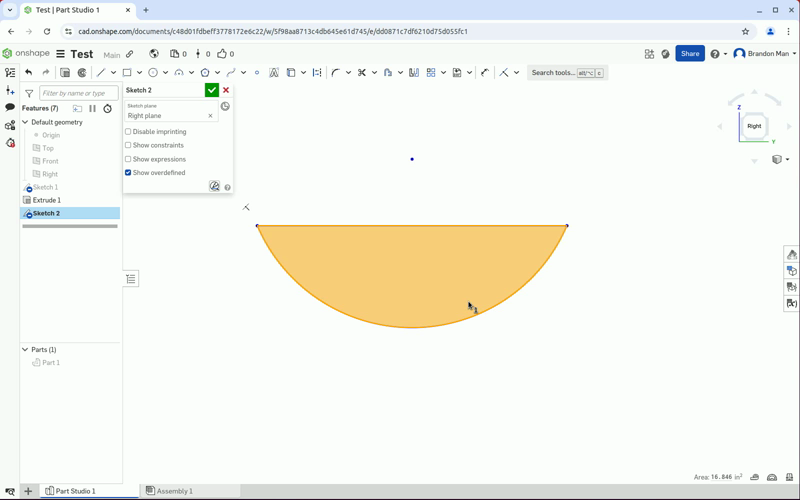
scroll(-6)
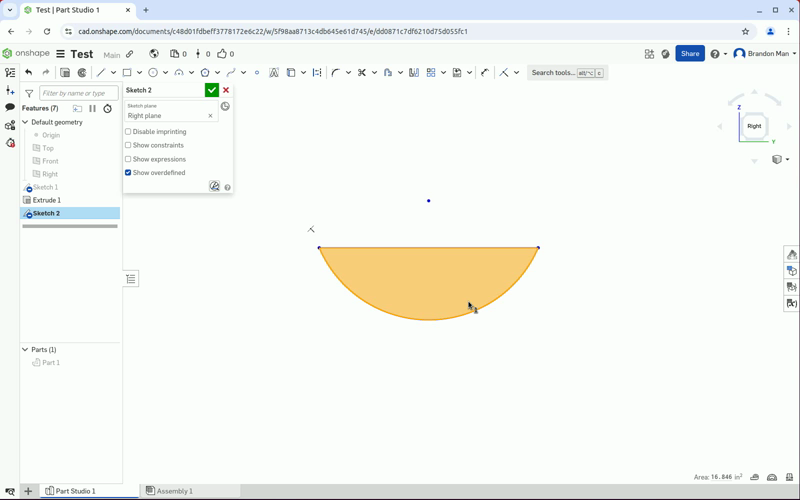
scroll(-6)
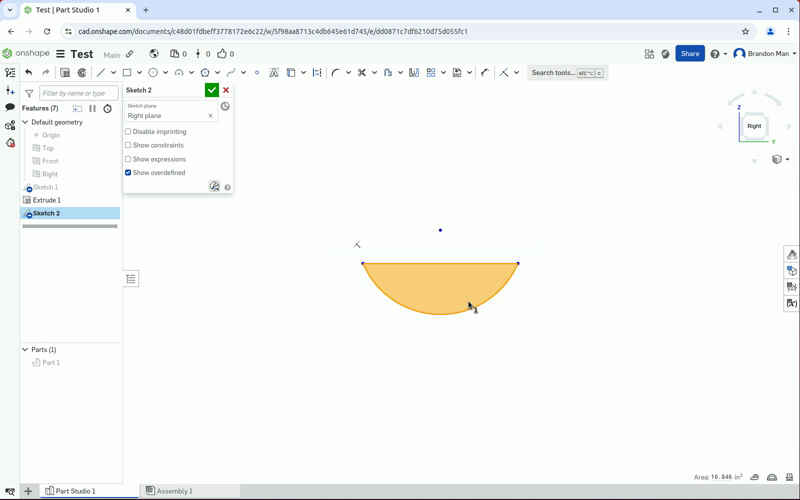
scroll(-6)
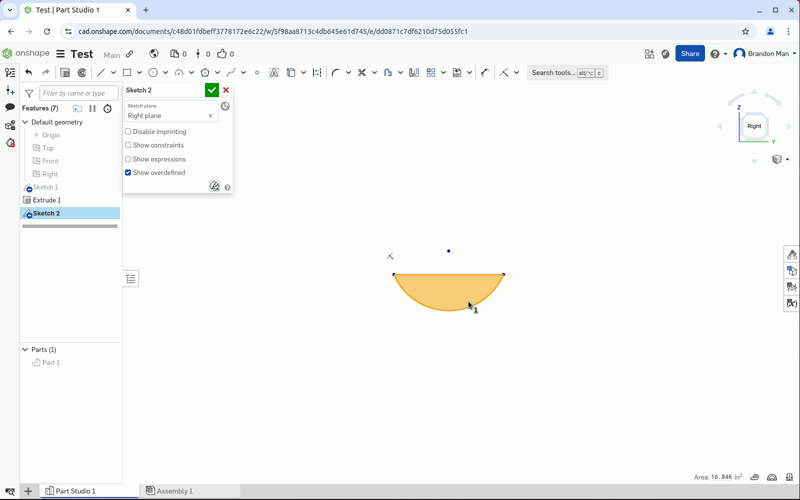
scroll(-6)
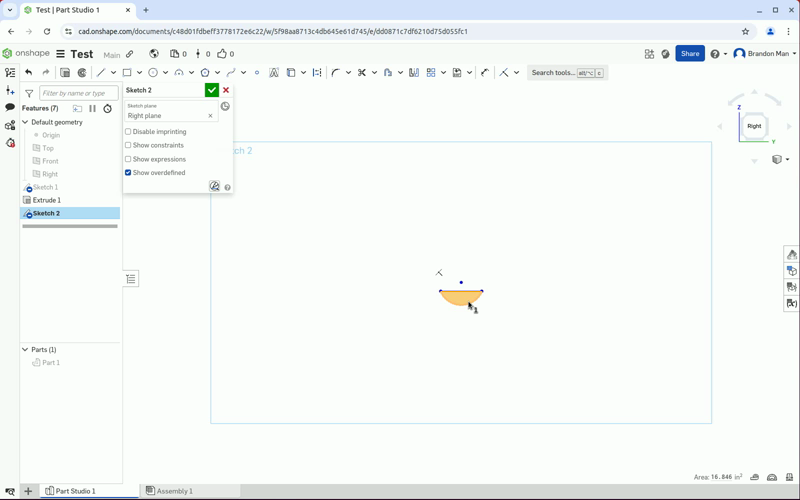
mouse_move(73, 352)
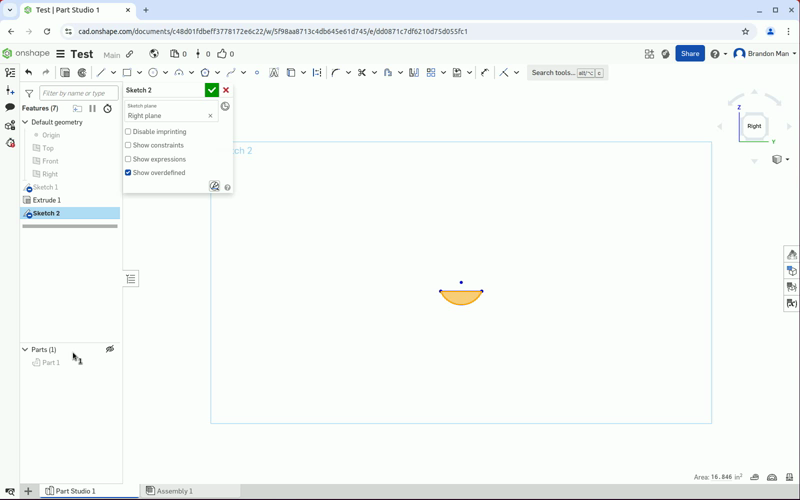
key(shift+y)
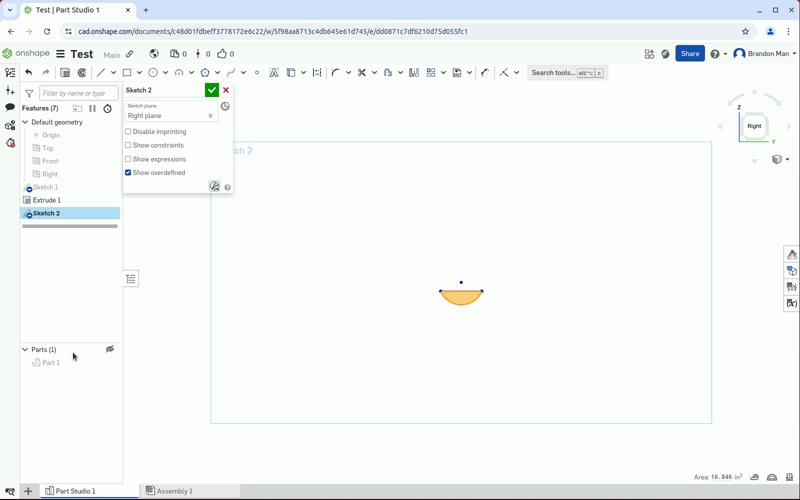
key(shift+e)
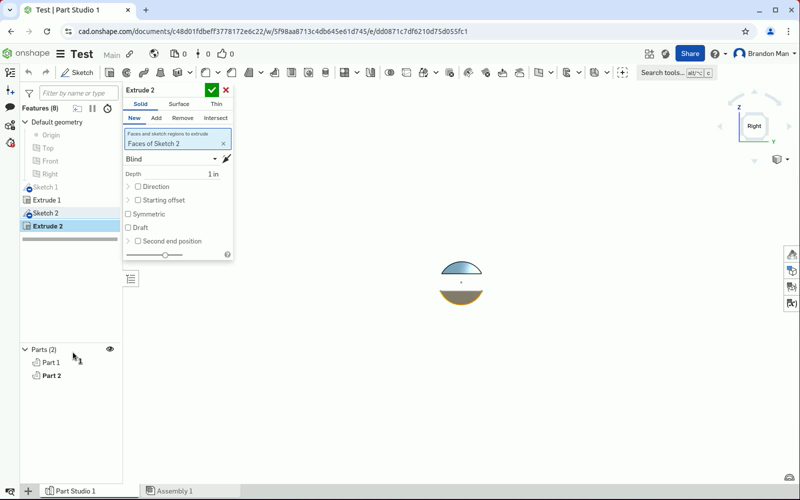
mouse_move(143, 106)
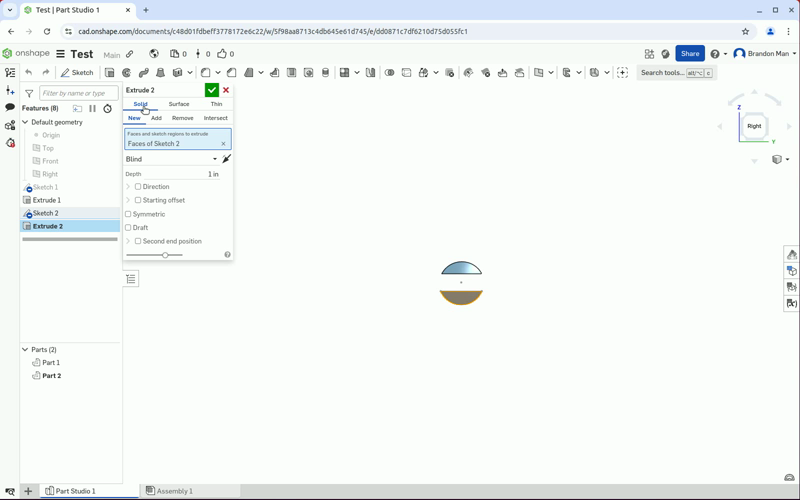
click(143, 106)
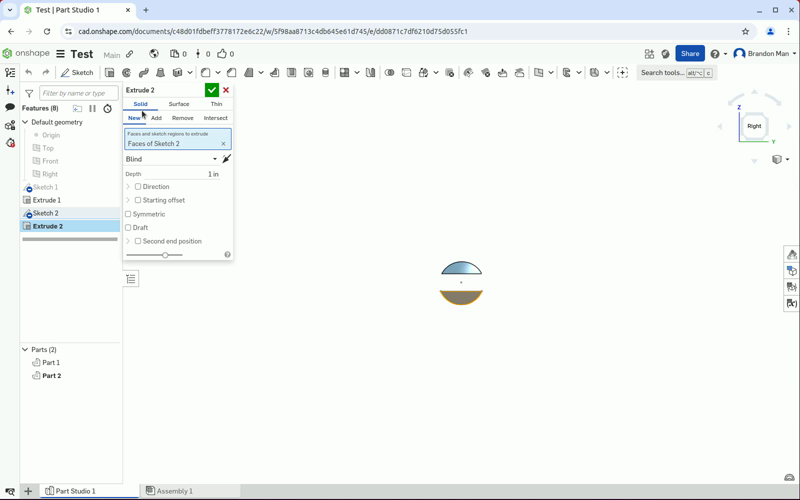
mouse_move(137, 120)
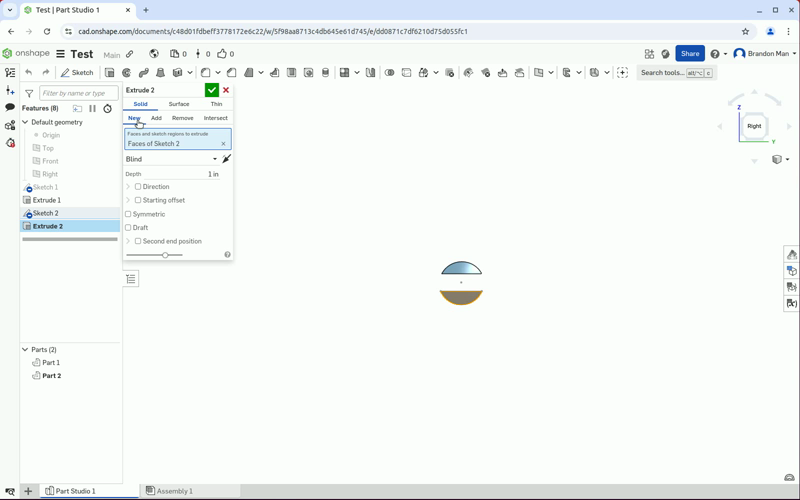
click(137, 120)
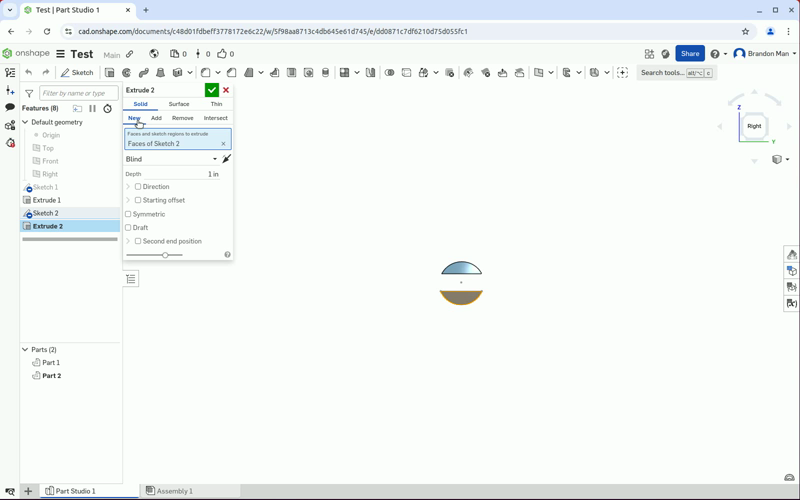
key(tab, 4)
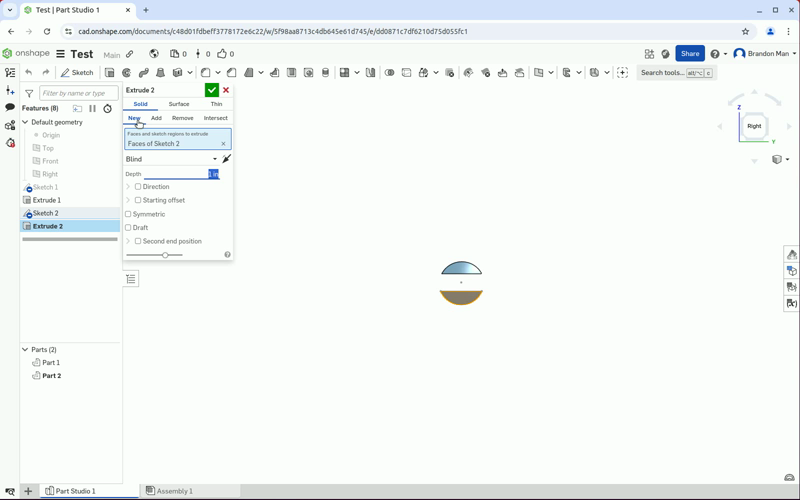
text(23.108)
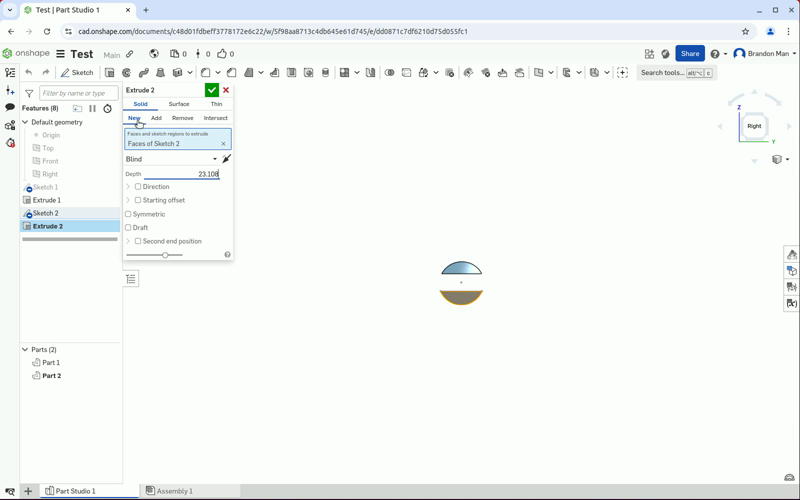
key(enter)
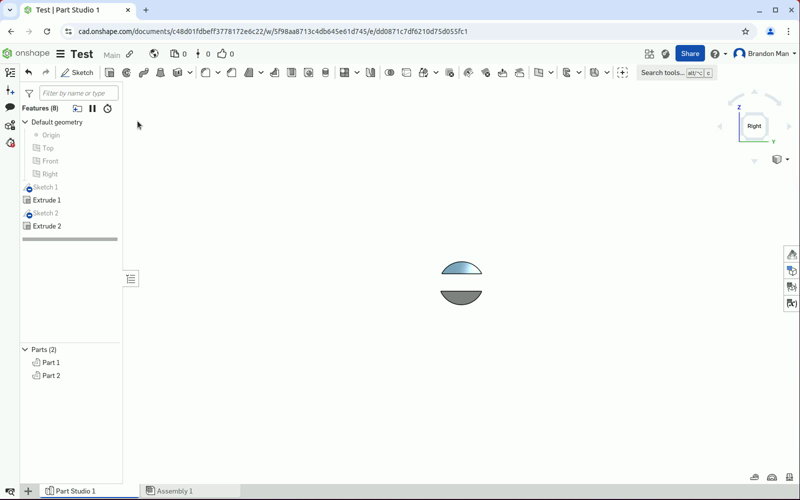
key(shift+h)
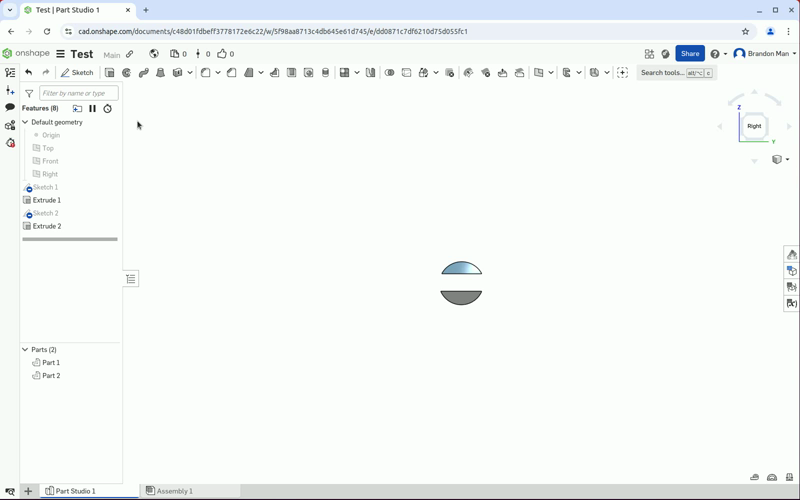
key(shift+h)
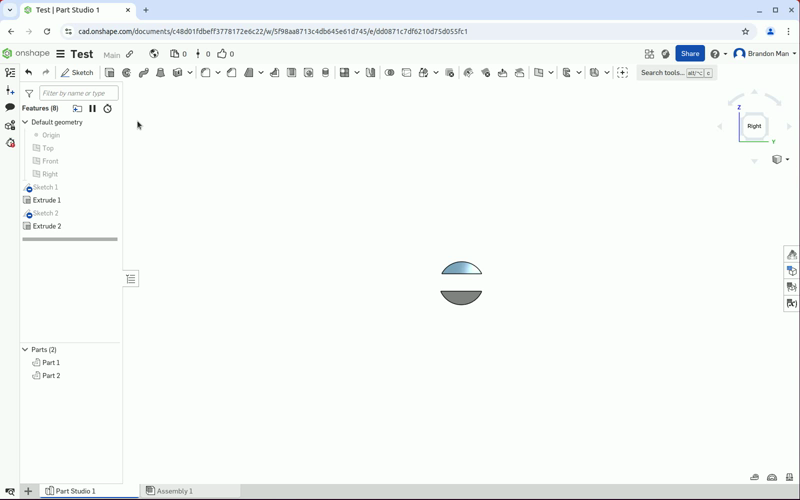
mouse_move(73, 189)
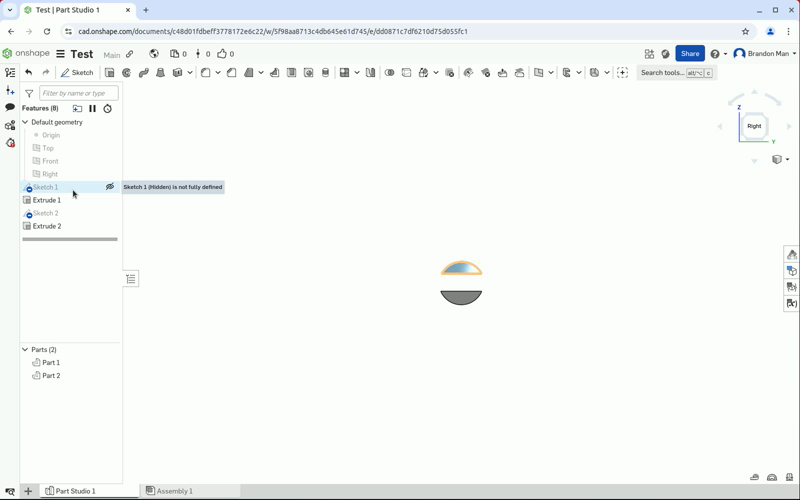
click(73, 189)
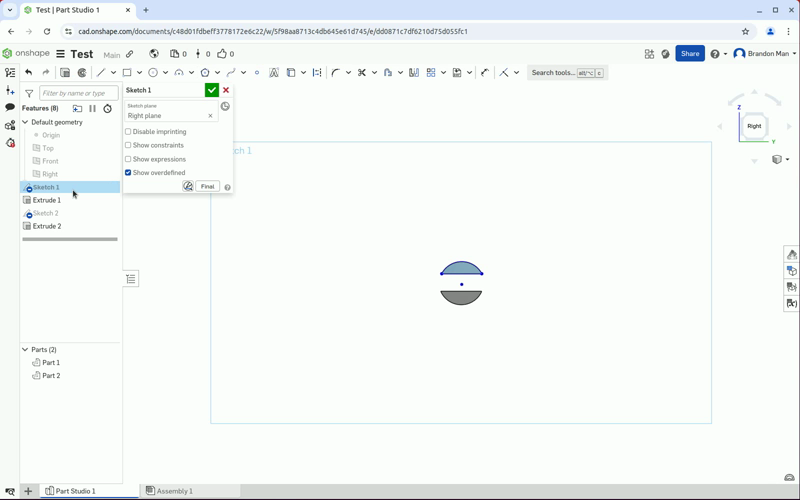
mouse_move(229, 92)
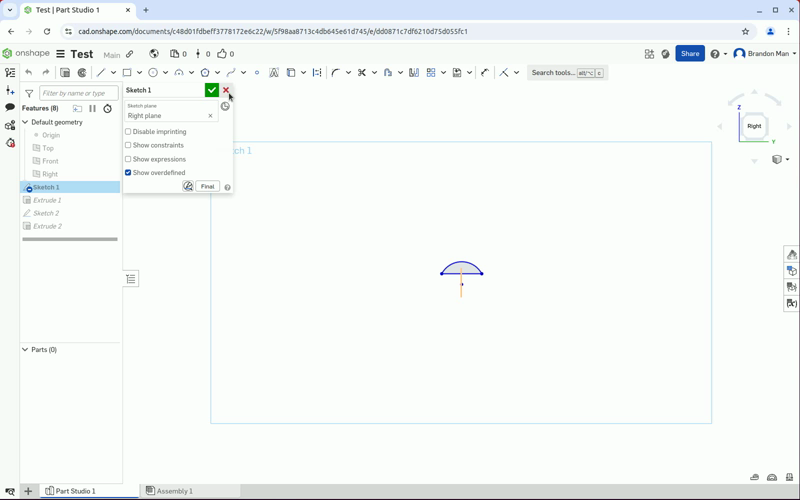
click(229, 92)
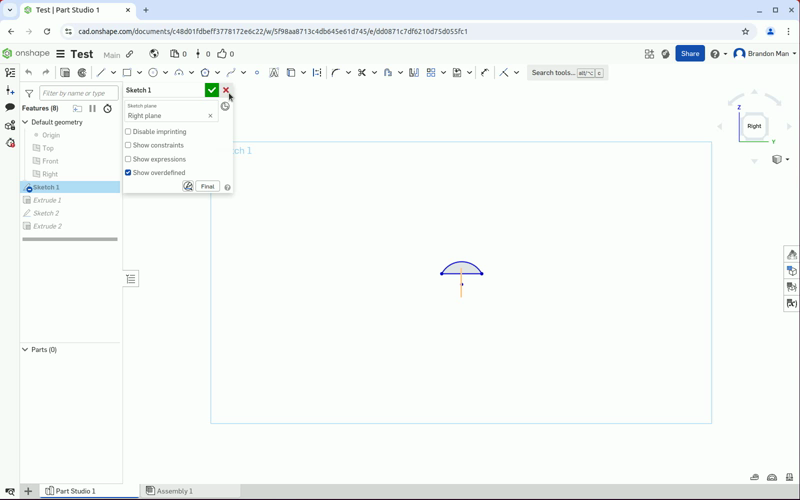
key(shift+s)
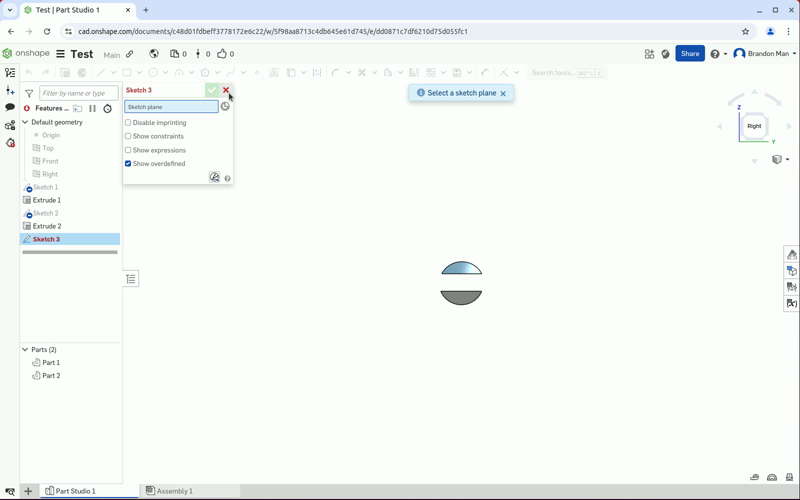
mouse_move(73, 176)
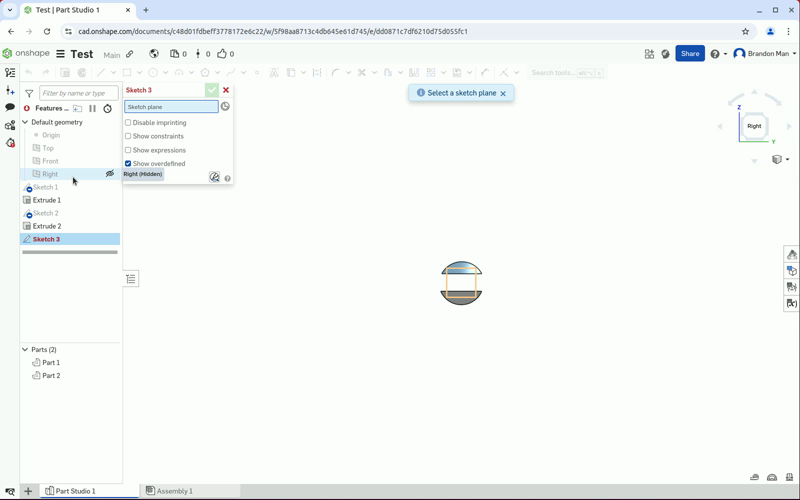
click(73, 176)
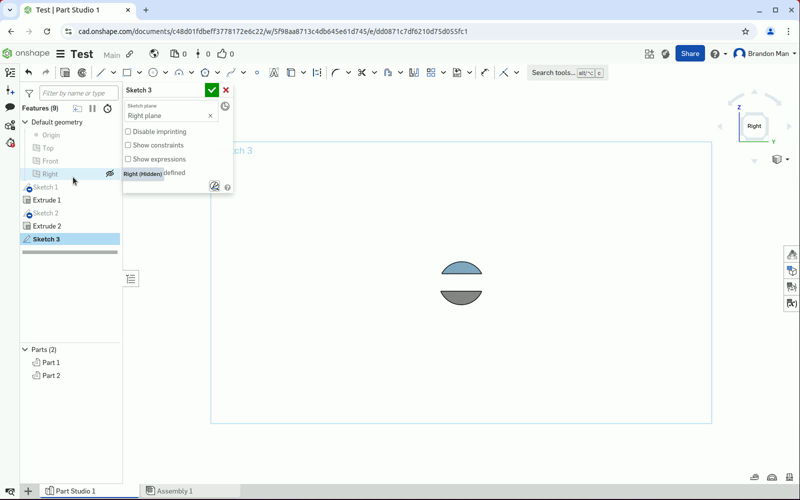
mouse_move(73, 352)
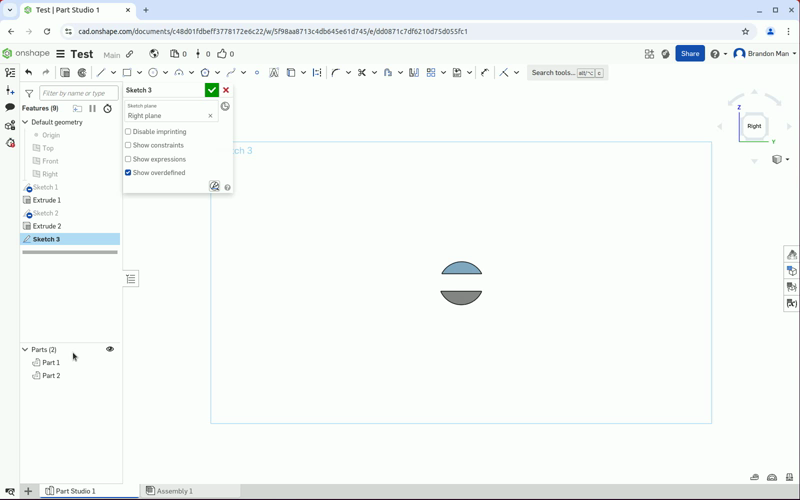
key(y)
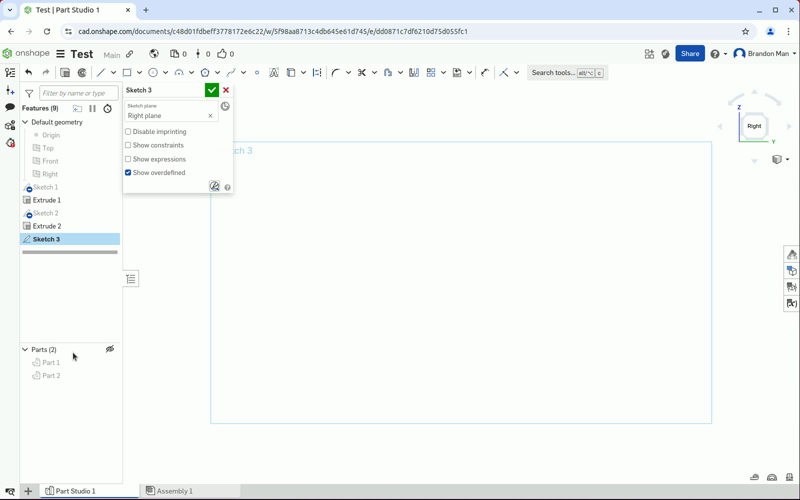
key(l)
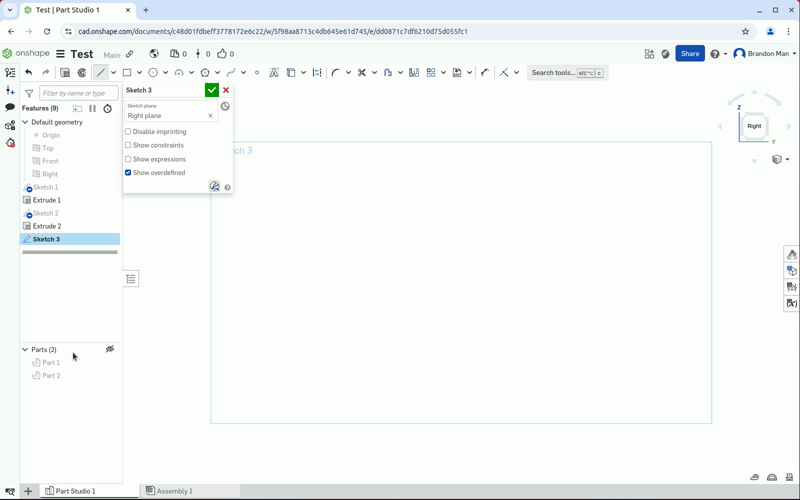
key_down(shift)
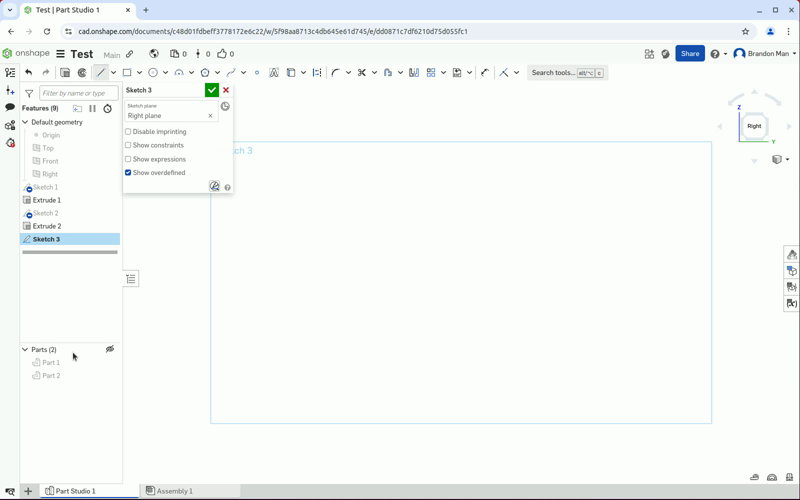
mouse_move(440, 291)
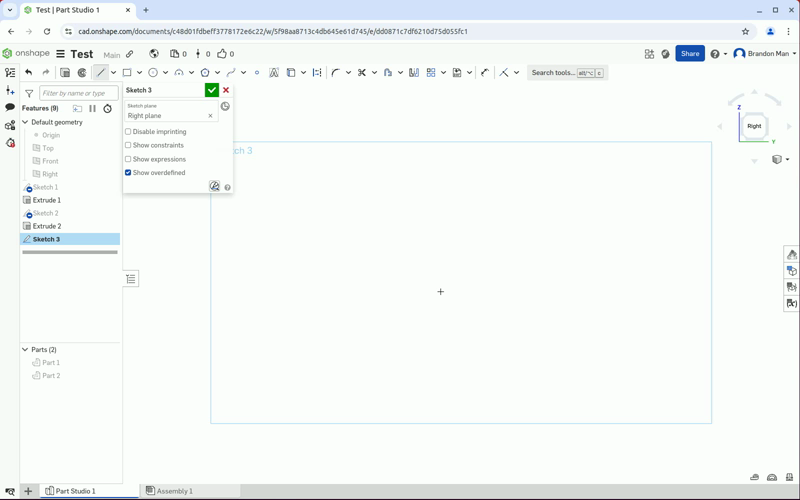
click(440, 291)
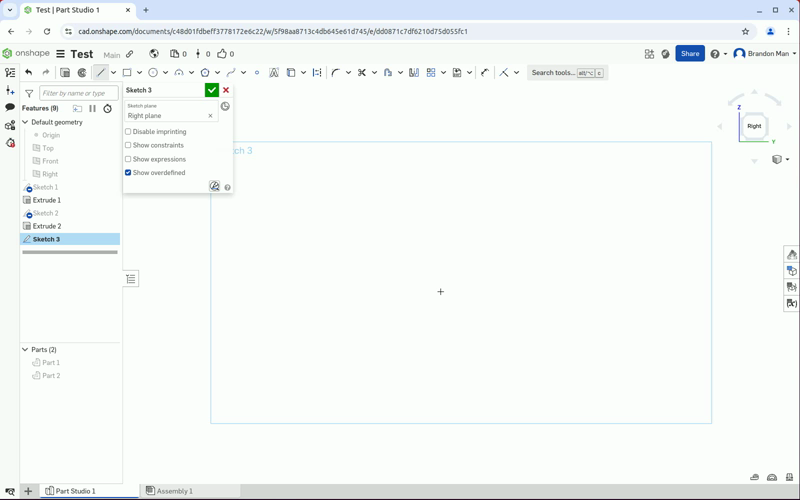
key_up(shift)
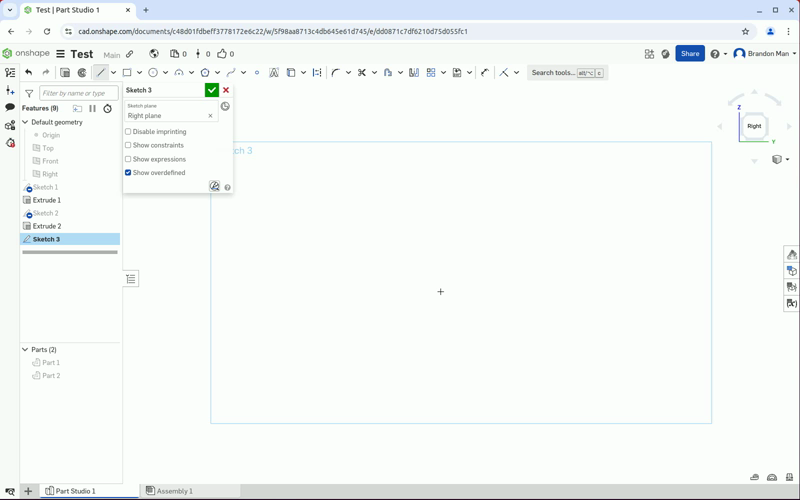
key_down(shift)
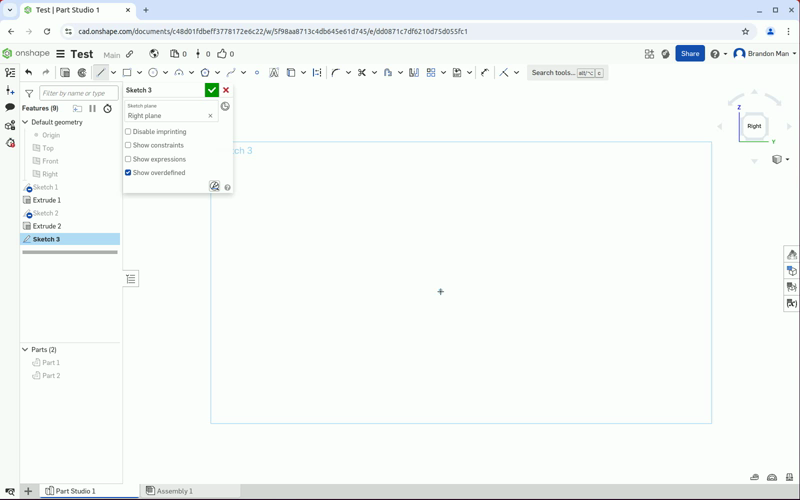
mouse_move(470, 291)
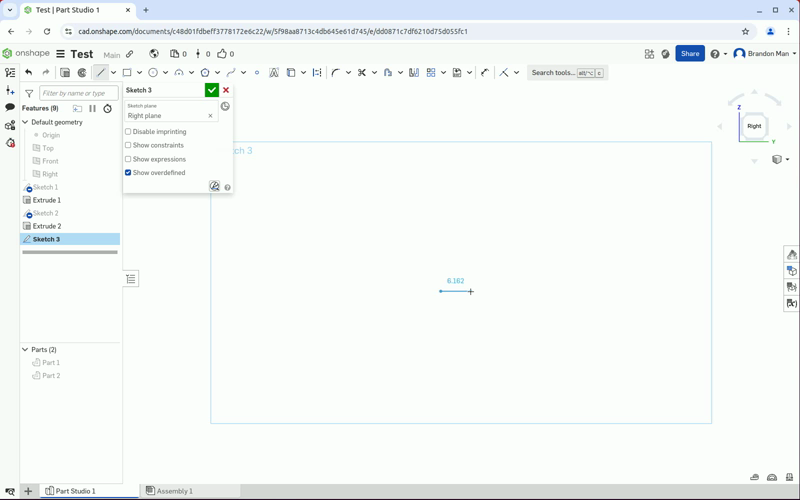
mouse_move(480, 291)
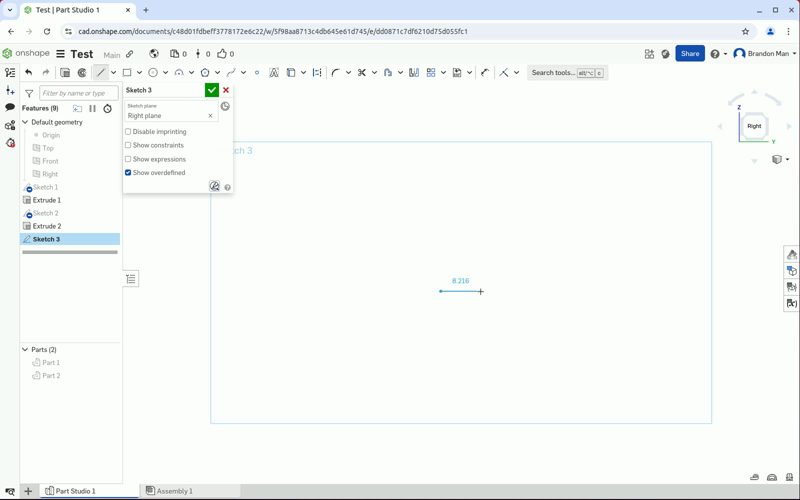
click(480, 291)
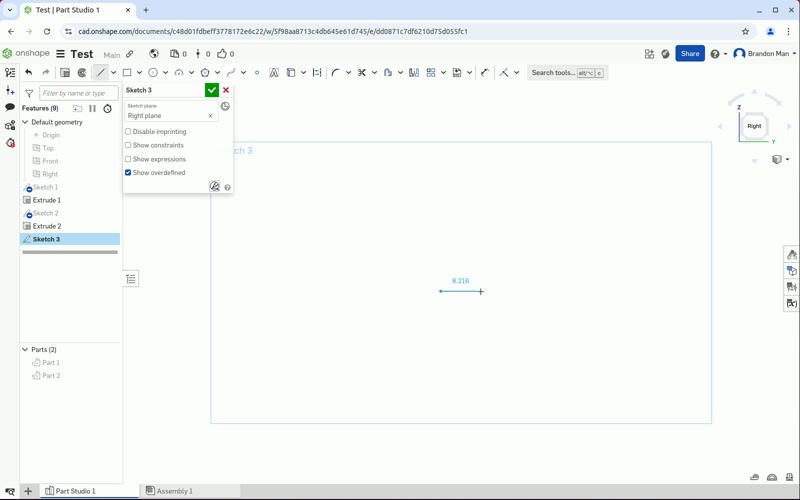
key_up(shift)
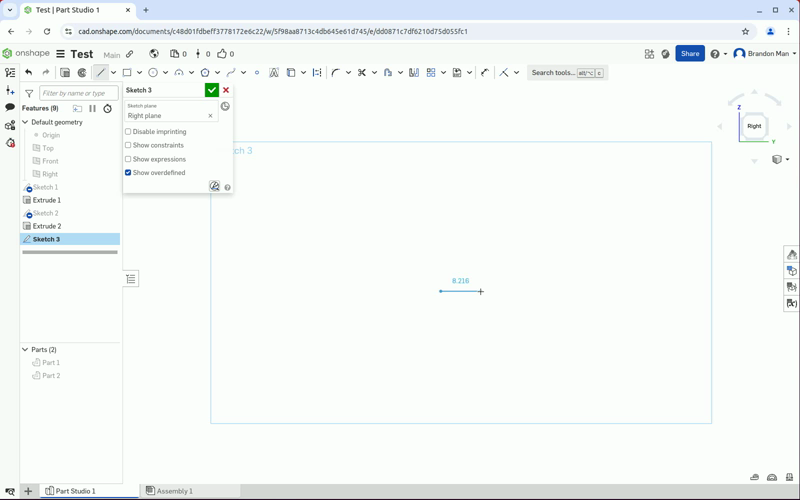
key(esc)
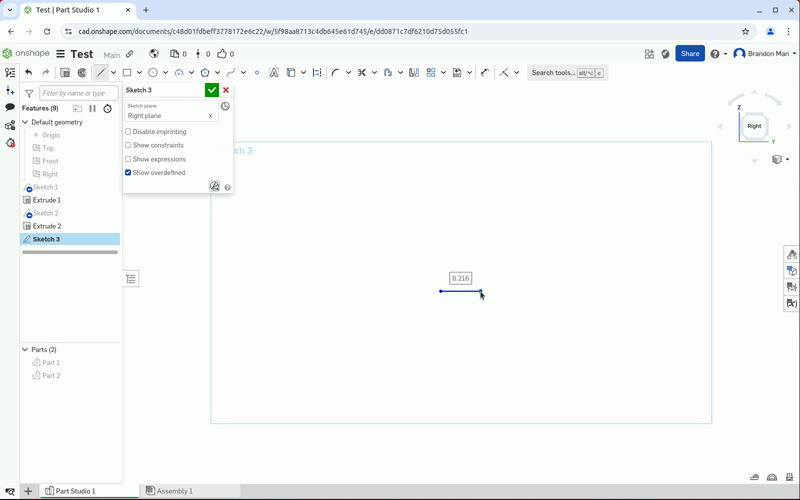
key(a)
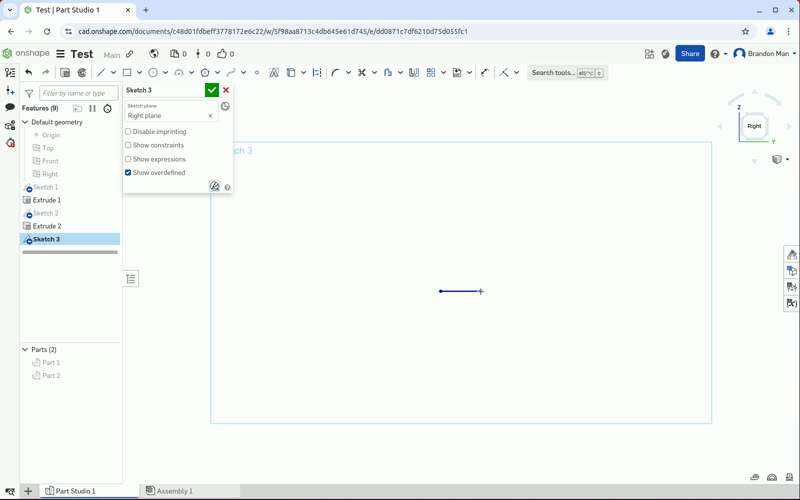
mouse_move(480, 291)
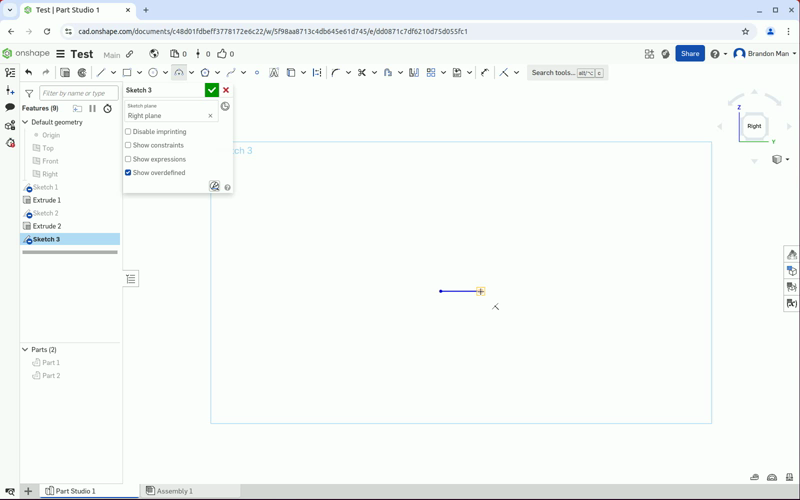
click(480, 291)
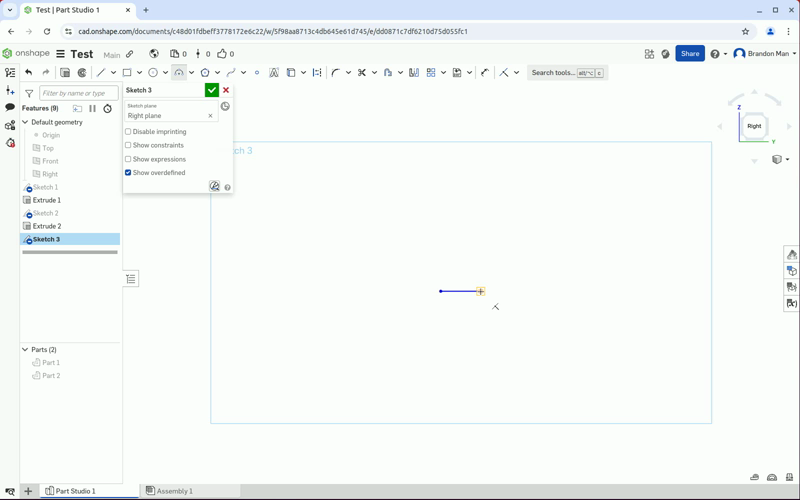
key_down(shift)
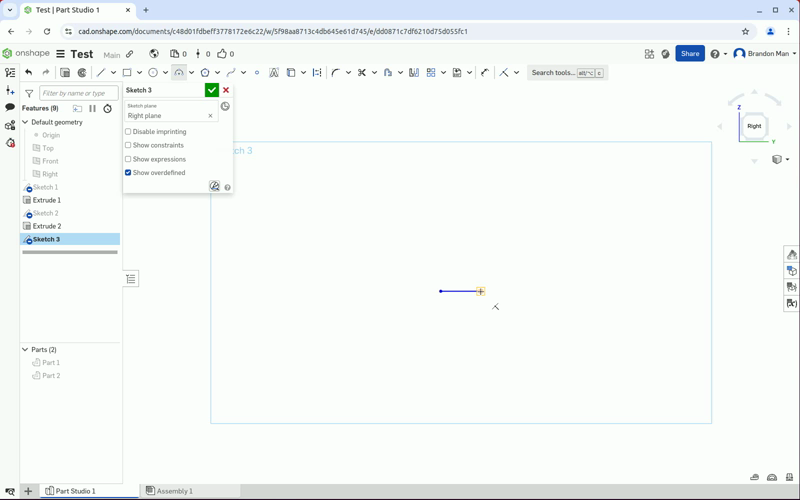
mouse_move(480, 272)
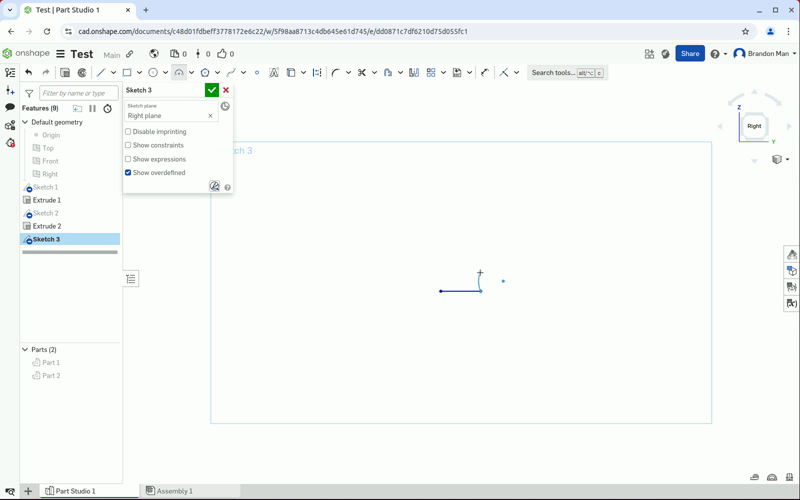
click(480, 272)
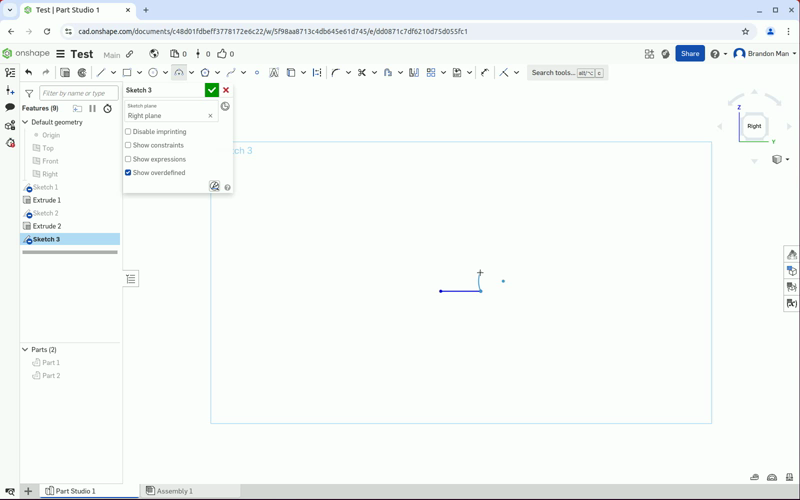
mouse_move(482, 281)
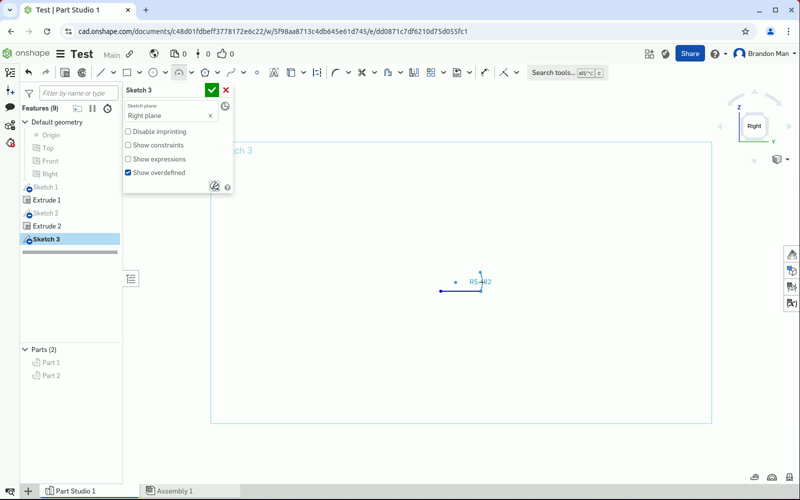
click(482, 281)
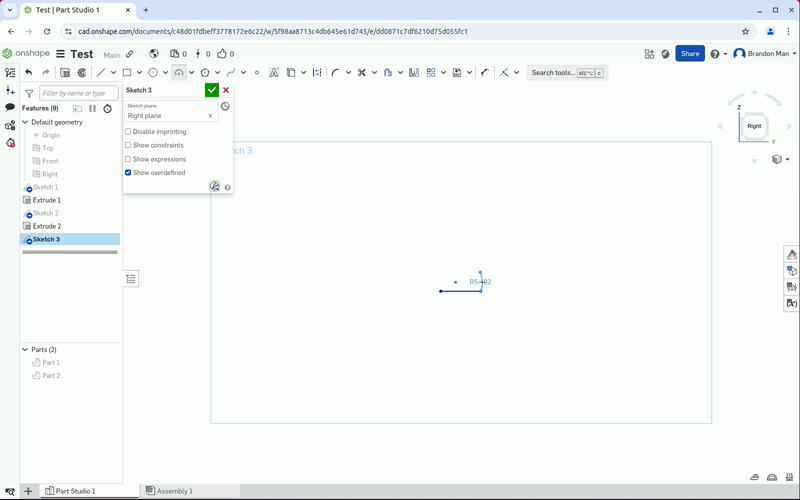
key_up(shift)
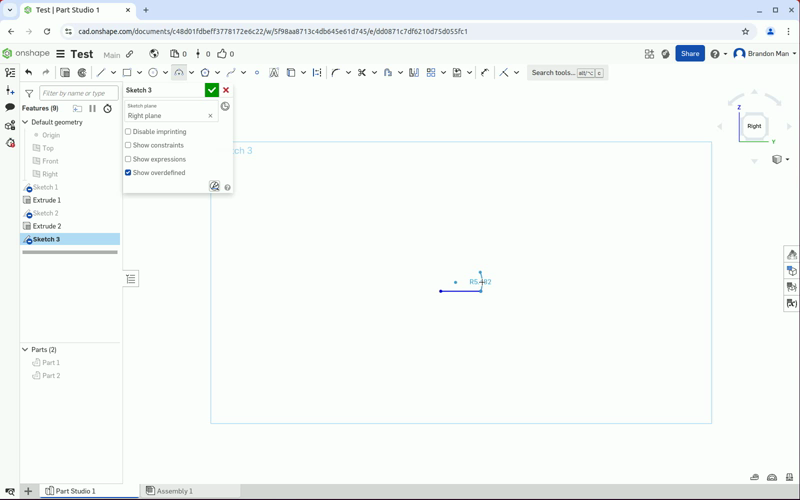
key(esc)
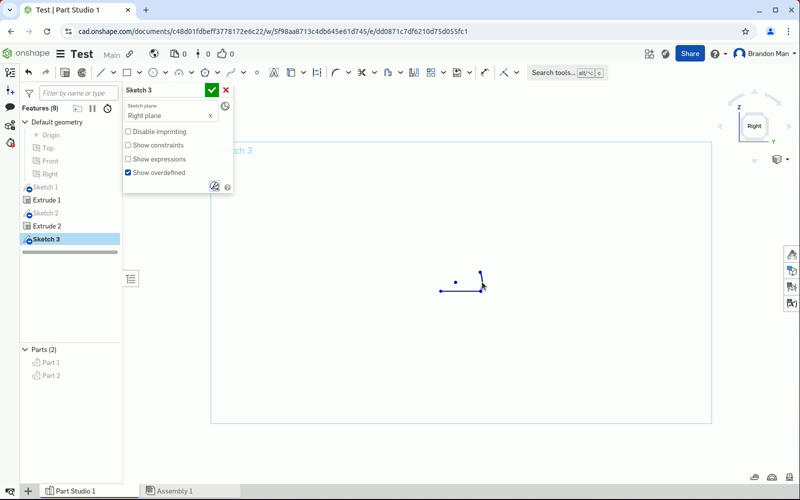
key(l)
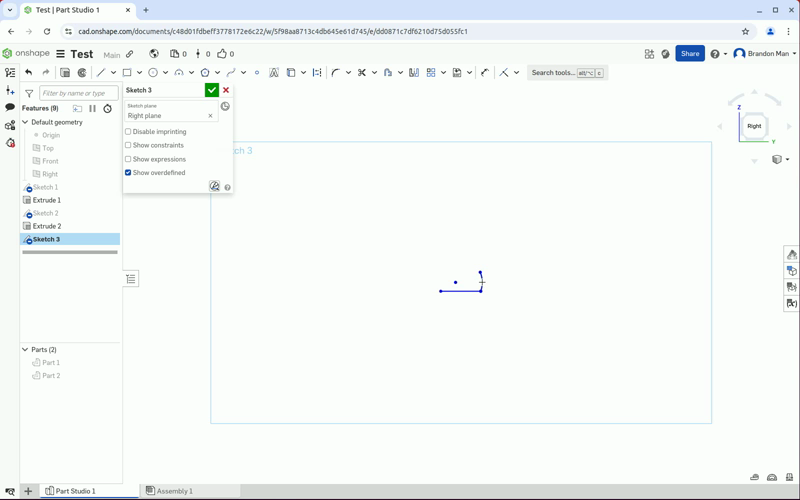
mouse_move(480, 272)
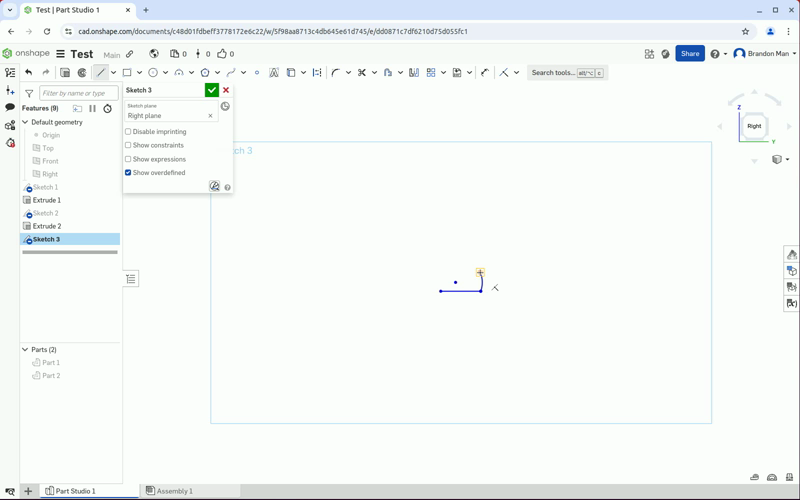
click(480, 272)
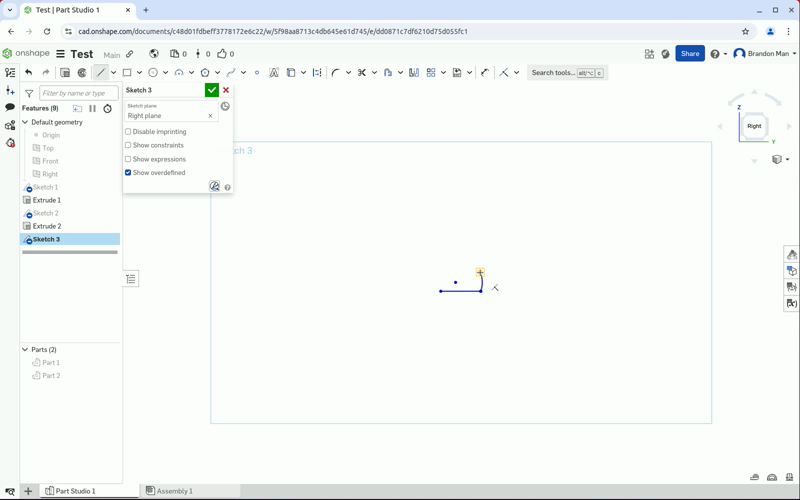
key_down(shift)
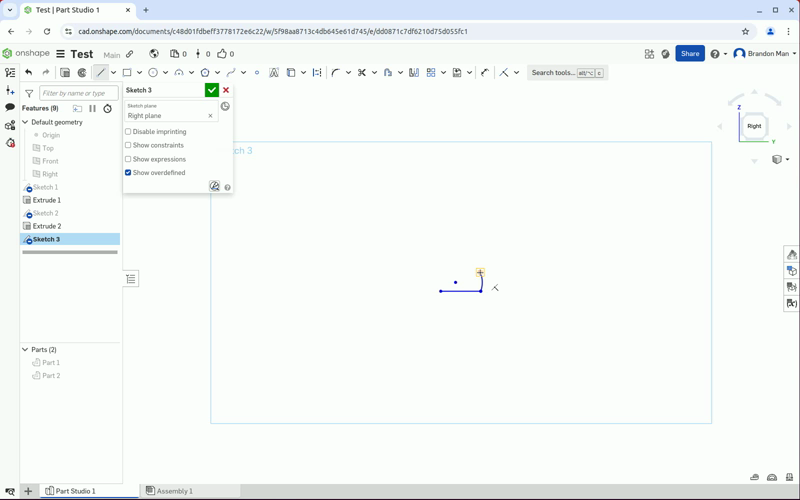
mouse_move(510, 272)
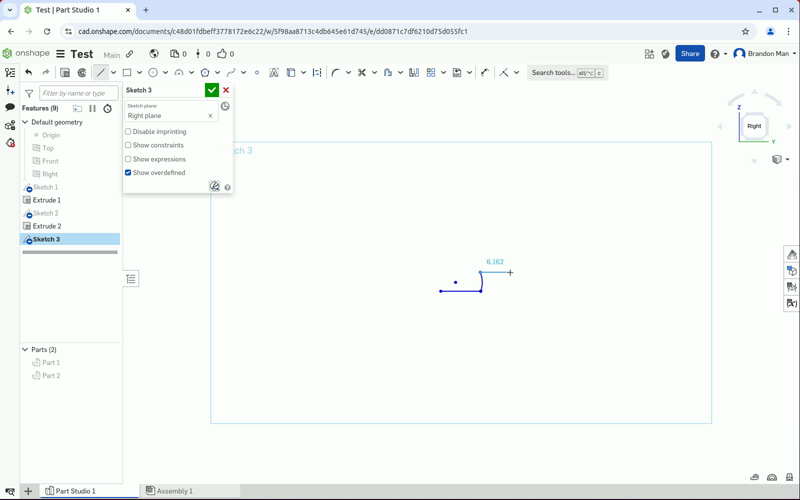
mouse_move(441, 272)
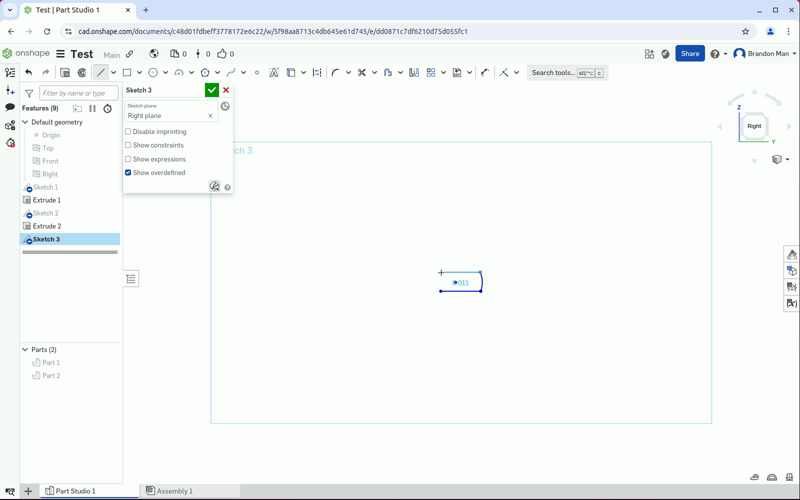
click(441, 272)
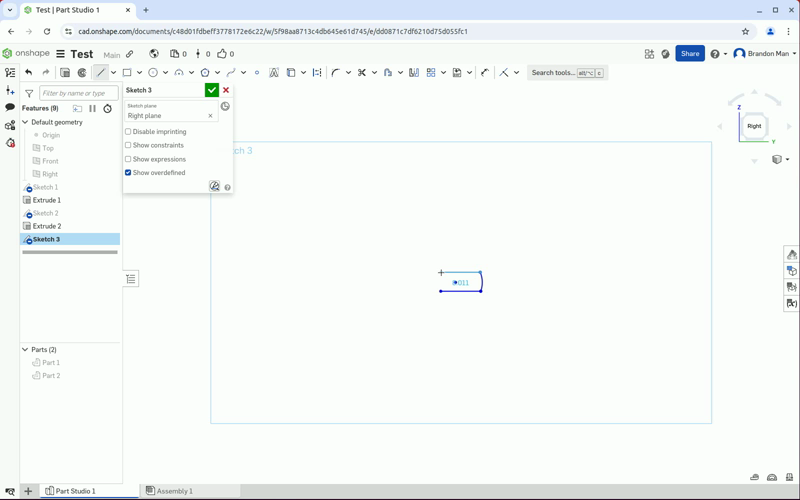
key_up(shift)
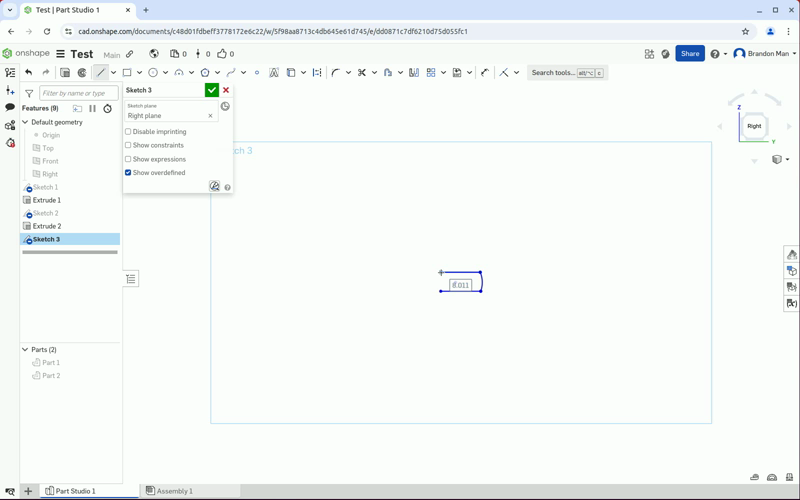
key(esc)
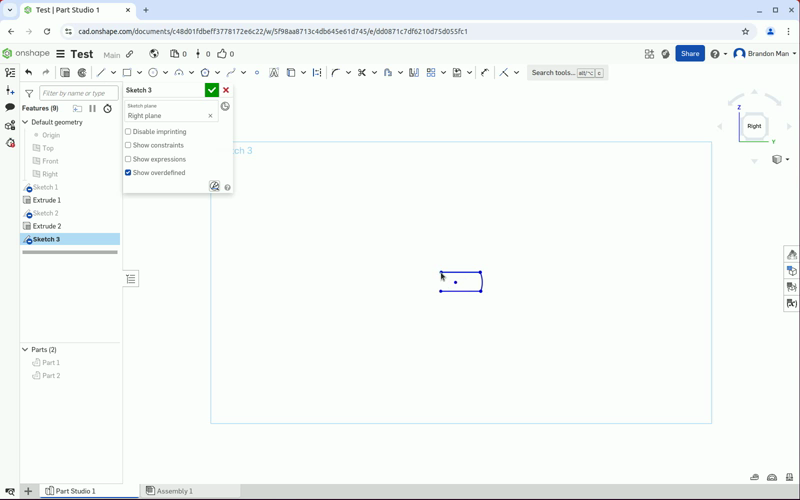
key(a)
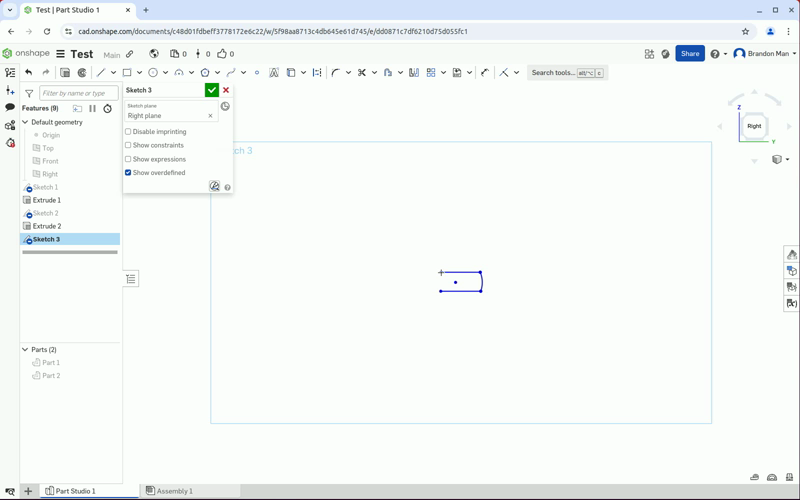
mouse_move(441, 272)
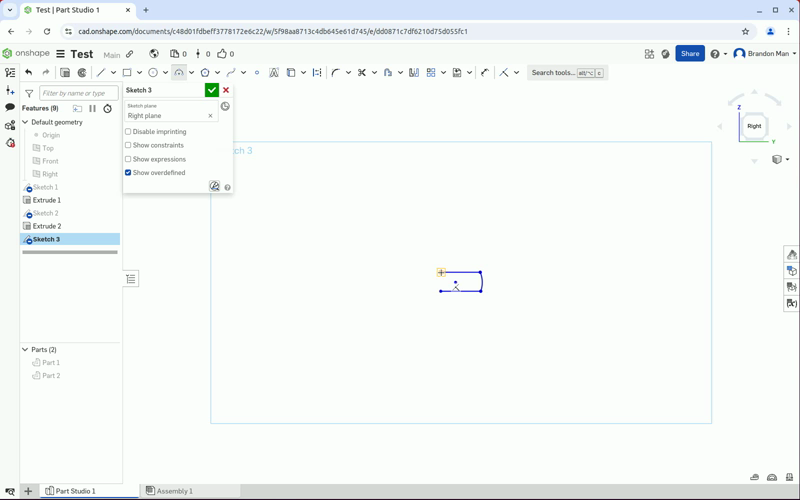
click(441, 272)
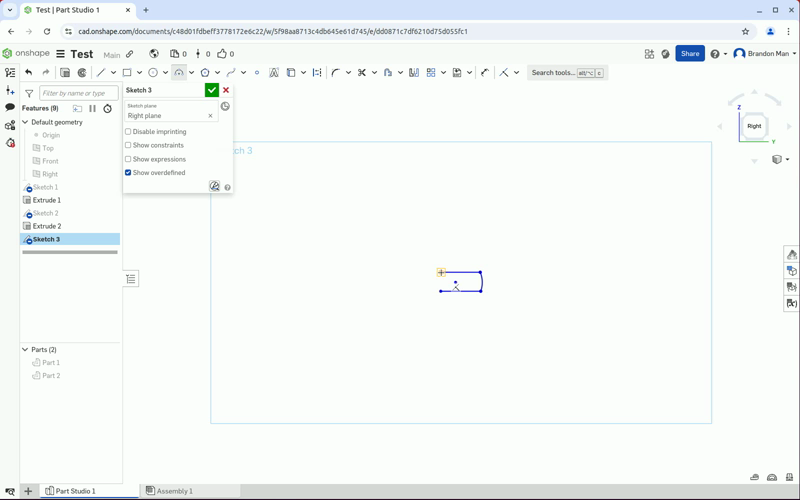
mouse_move(440, 291)
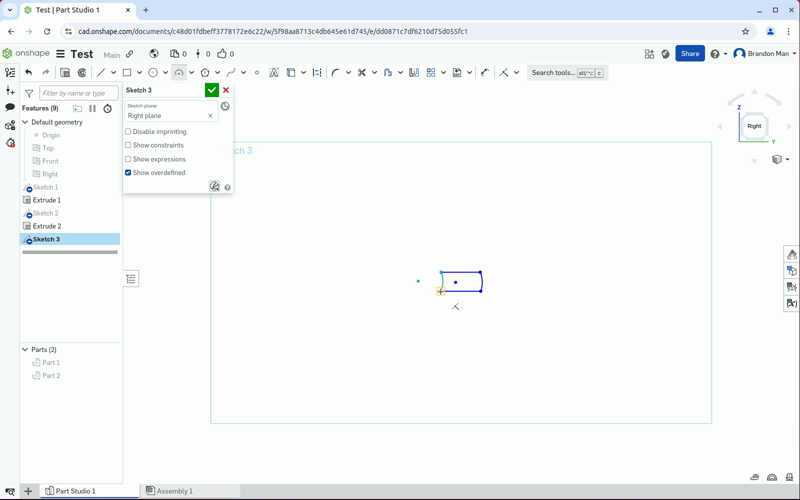
click(440, 291)
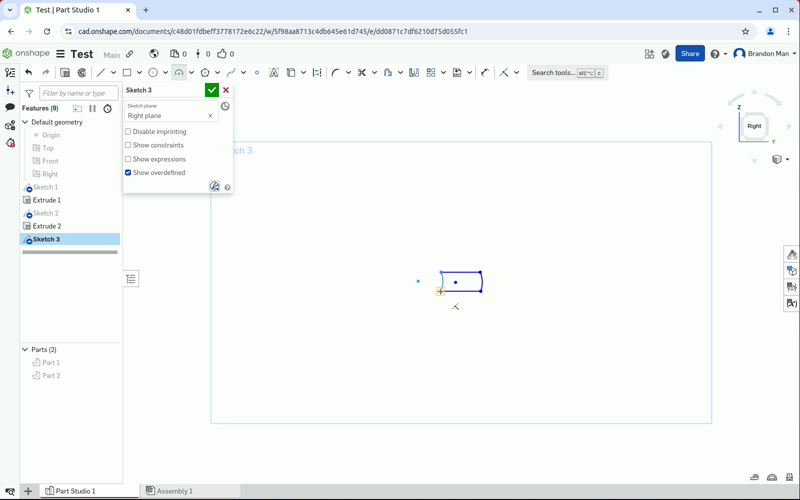
key_down(shift)
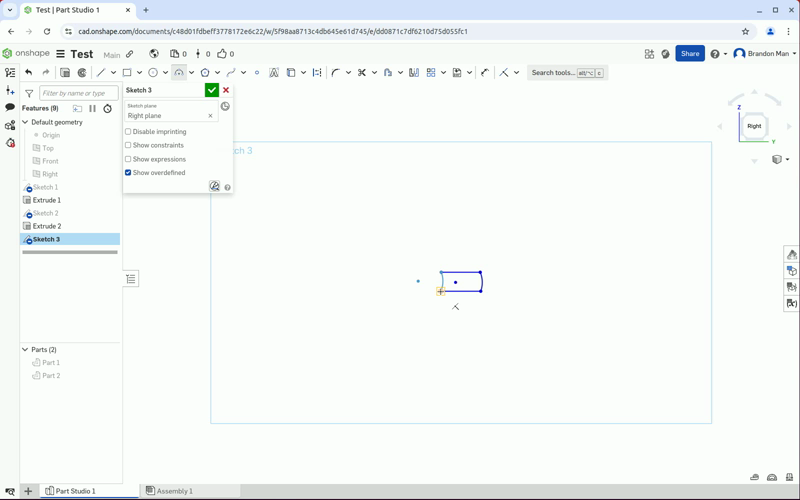
mouse_move(438, 281)
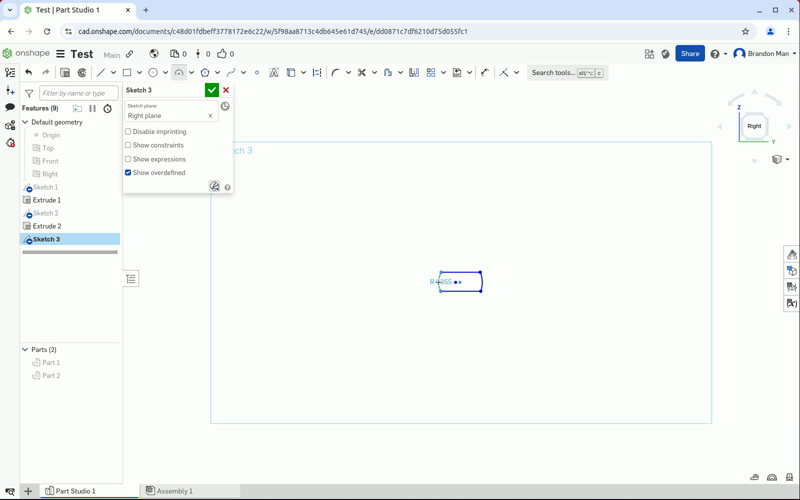
click(438, 281)
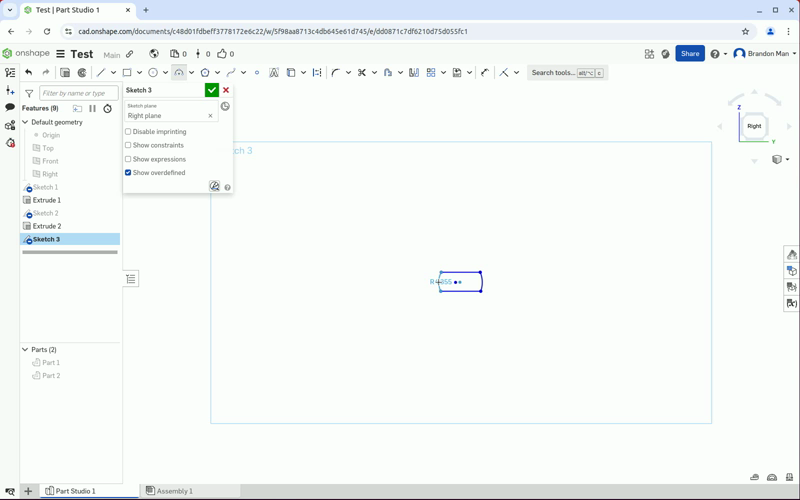
key_up(shift)
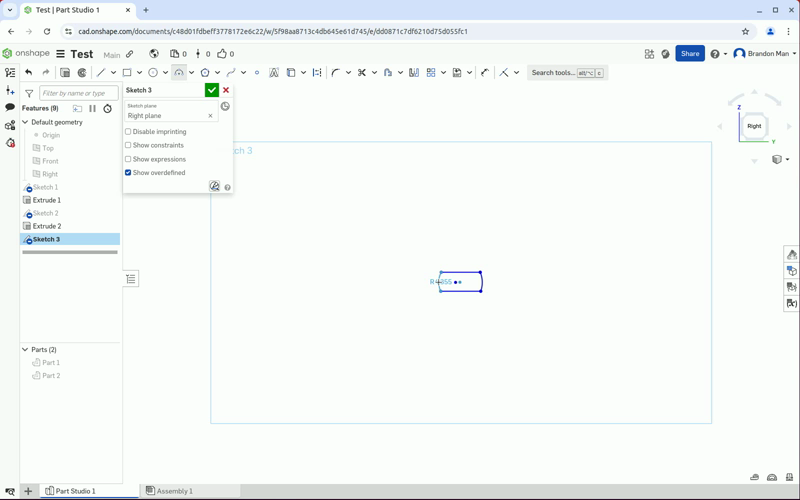
key(esc)
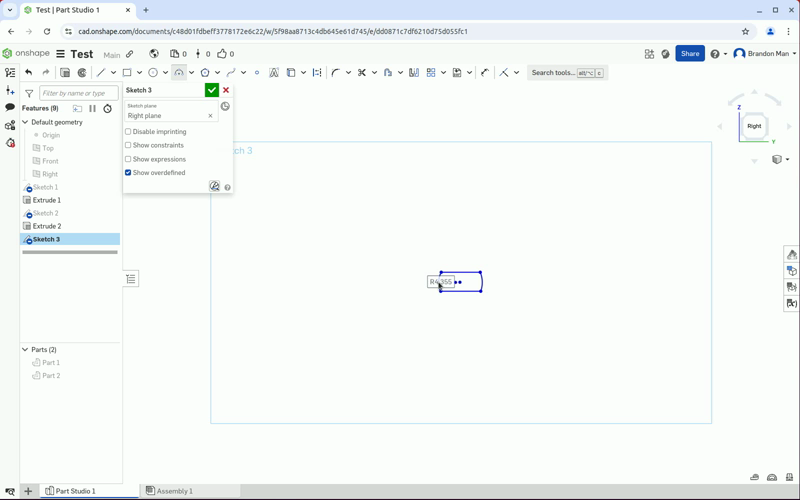
mouse_move(448, 277)
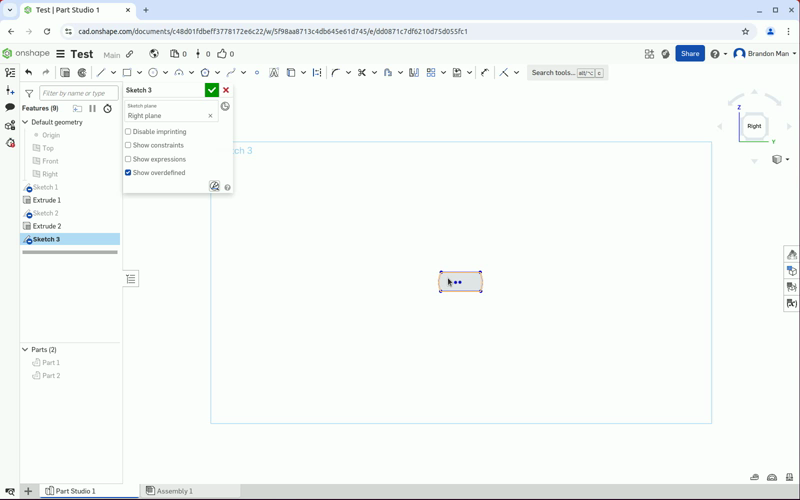
scroll(6)
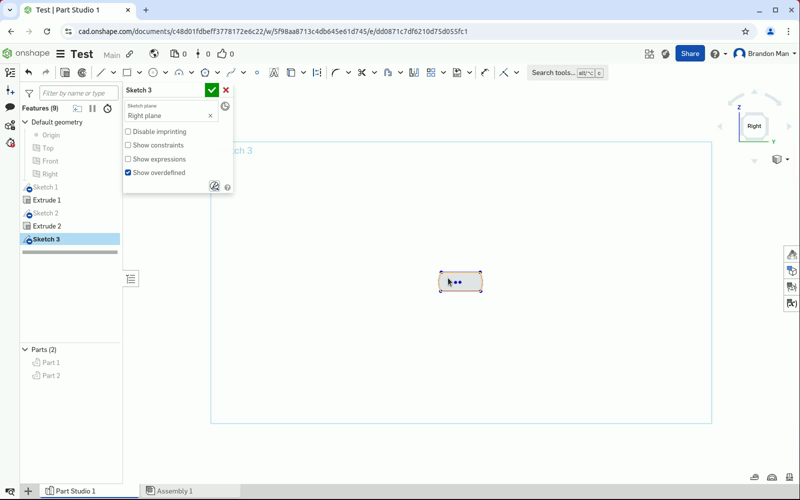
scroll(6)
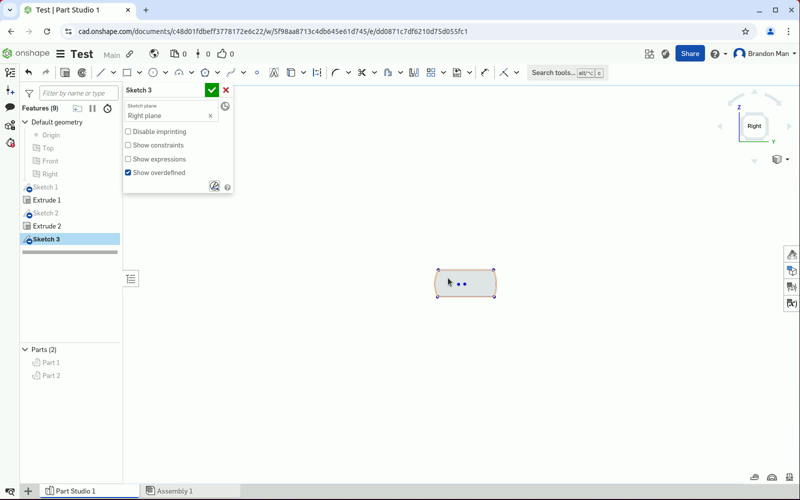
scroll(6)
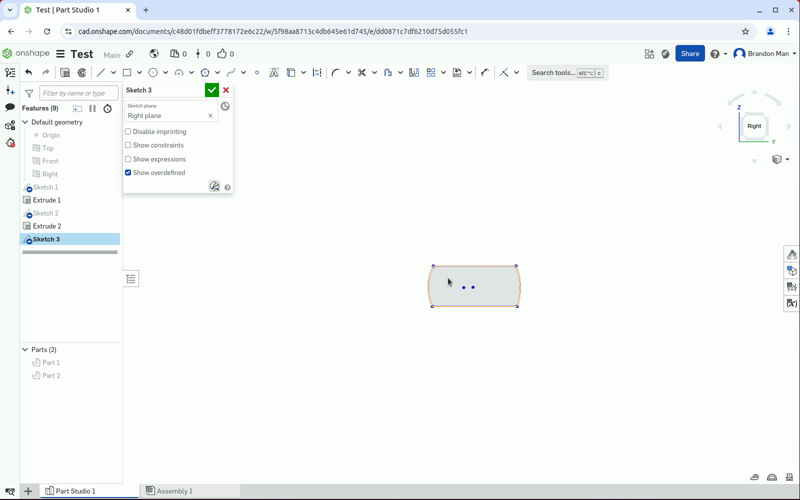
scroll(6)
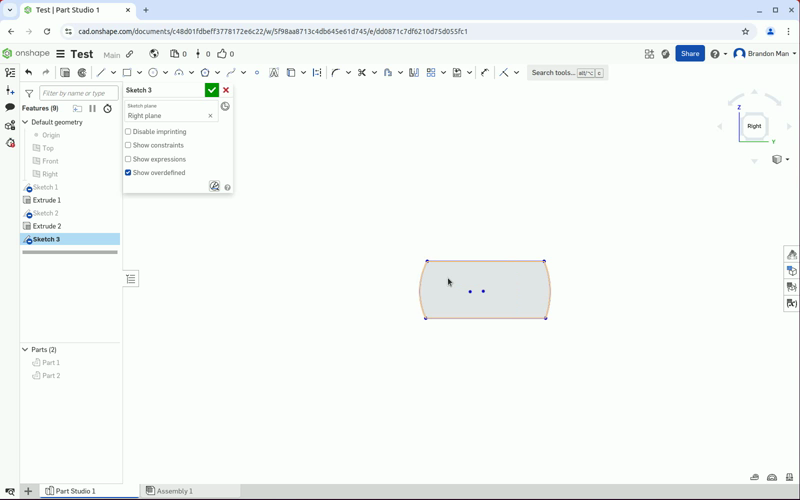
scroll(6)
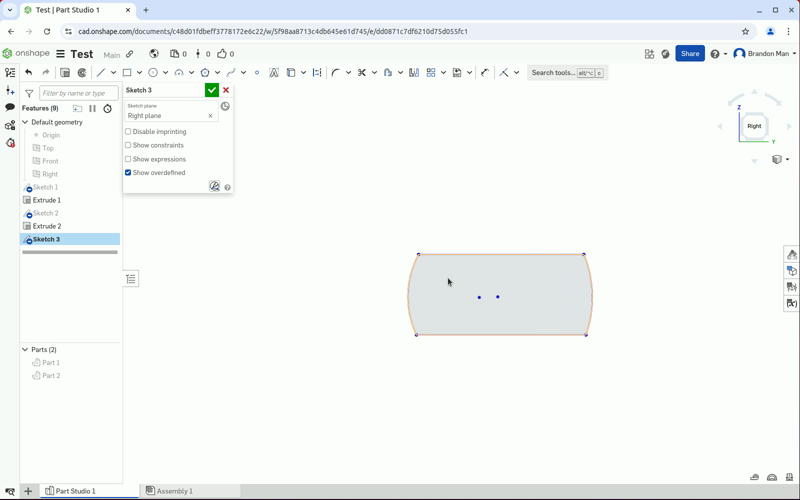
scroll(6)
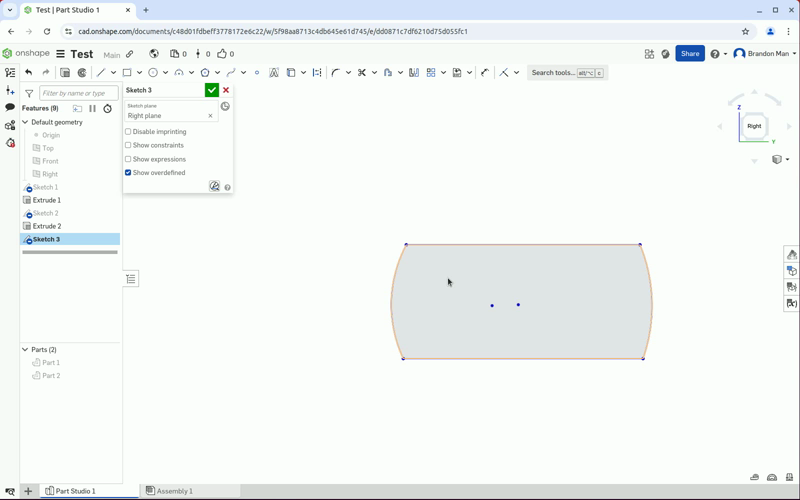
scroll(6)
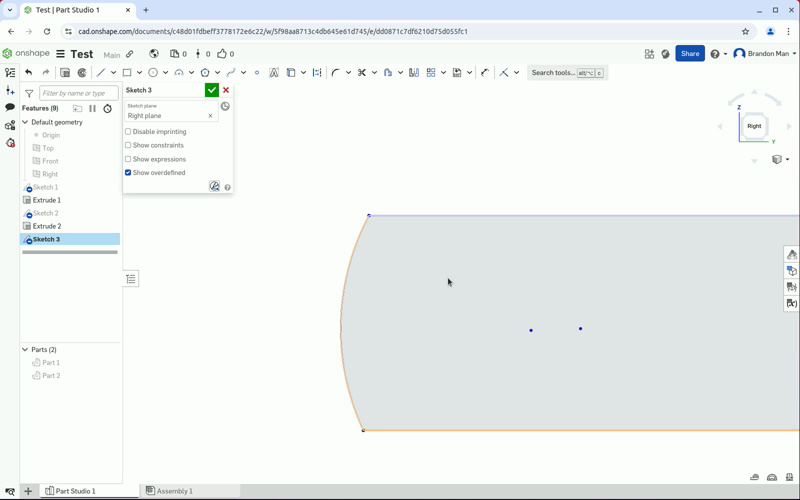
click(448, 277)
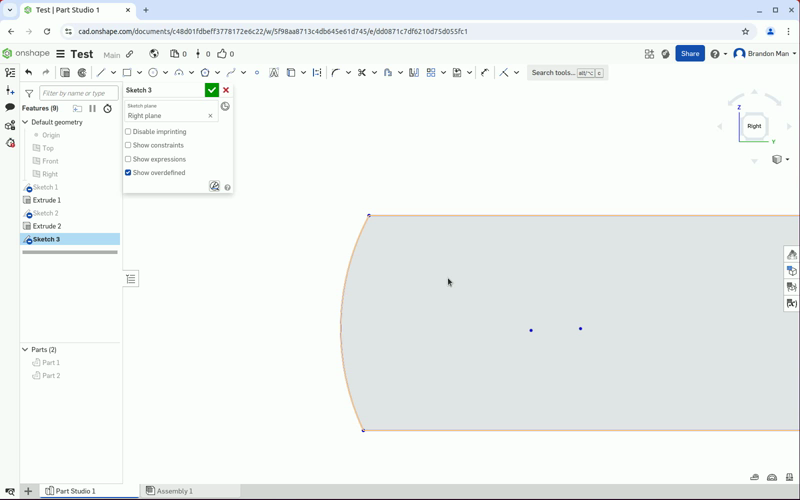
scroll(-6)
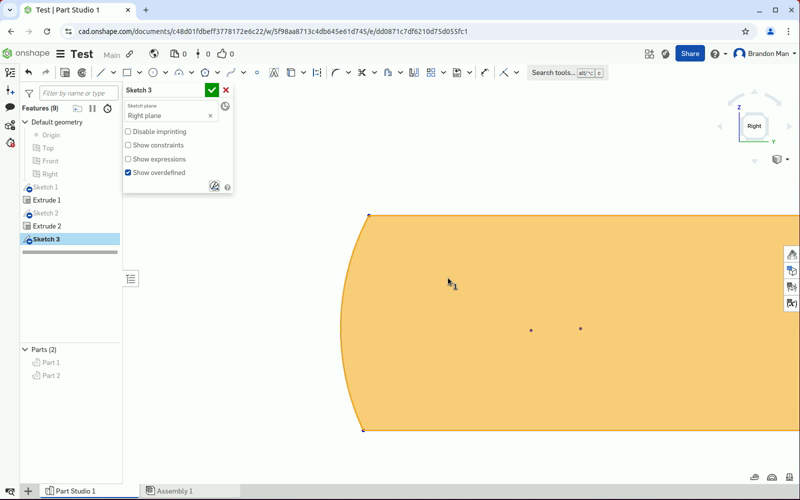
scroll(-6)
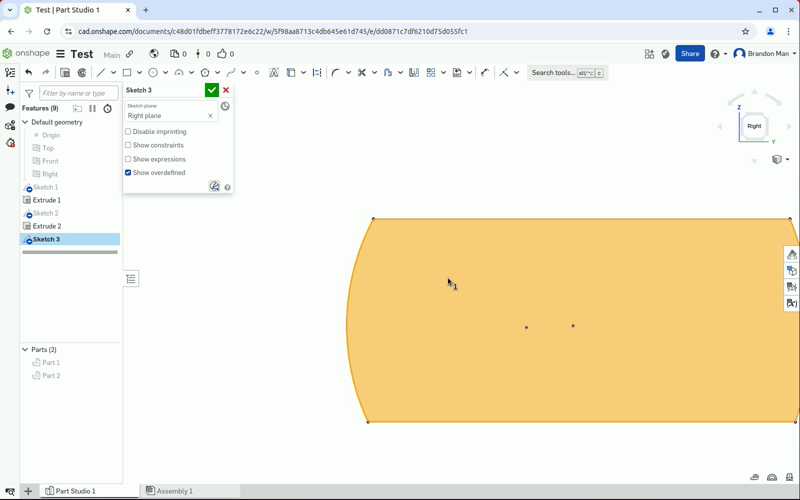
scroll(-6)
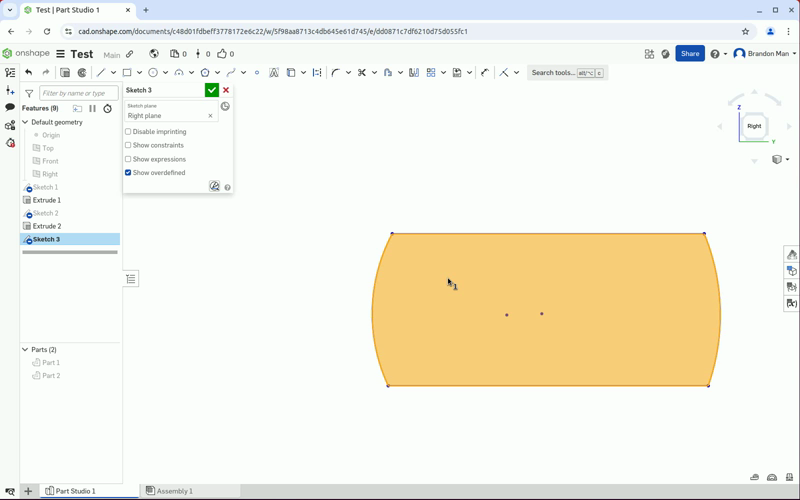
scroll(-6)
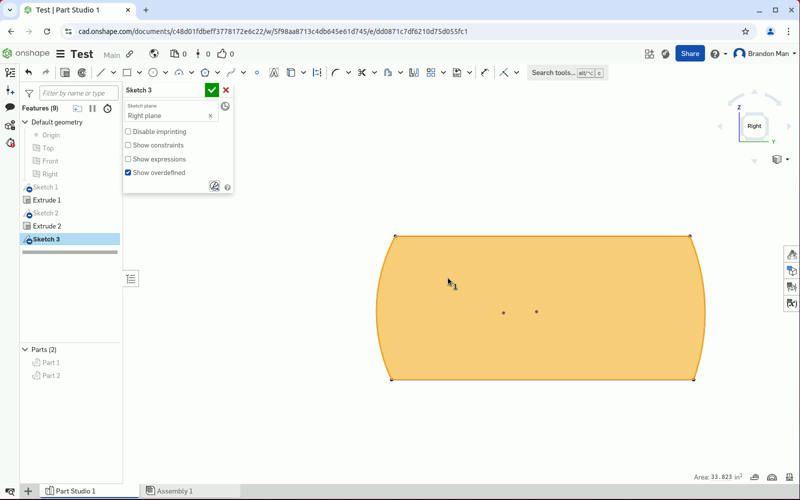
scroll(-6)
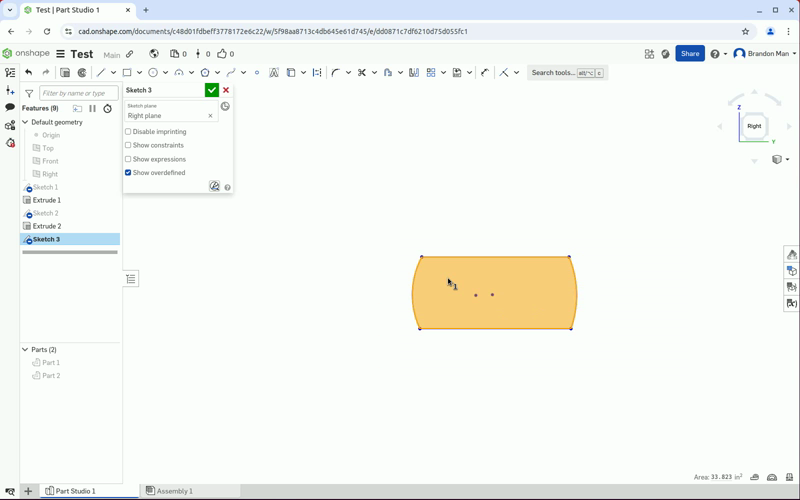
scroll(-6)
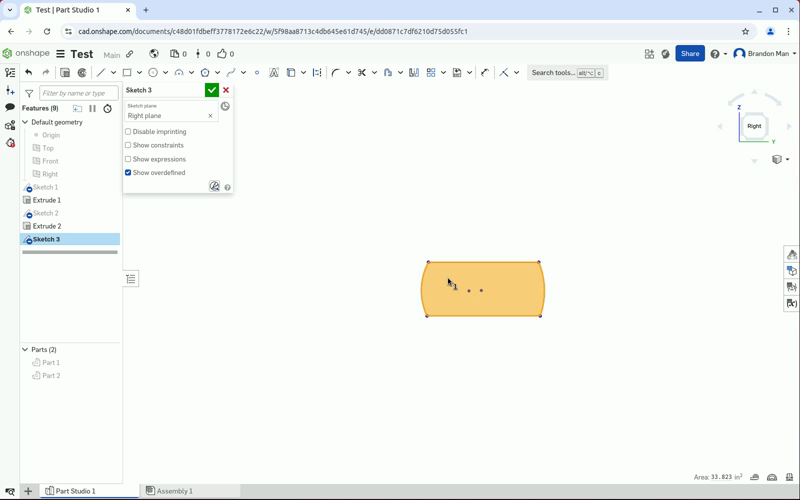
scroll(-6)
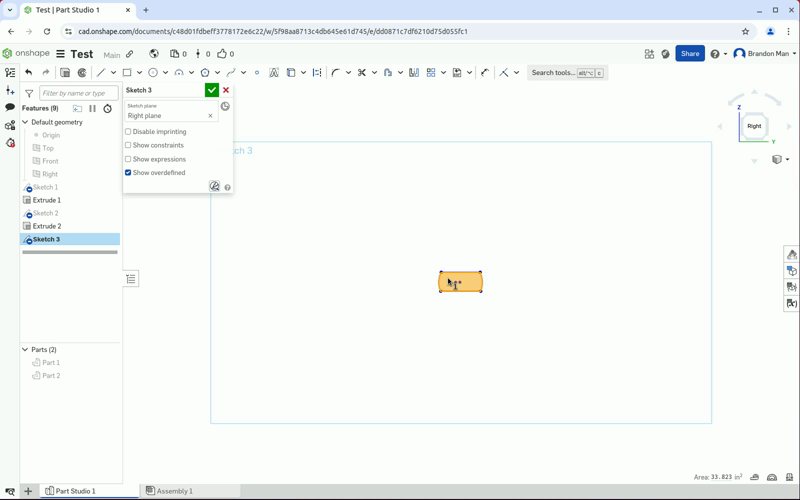
mouse_move(73, 352)
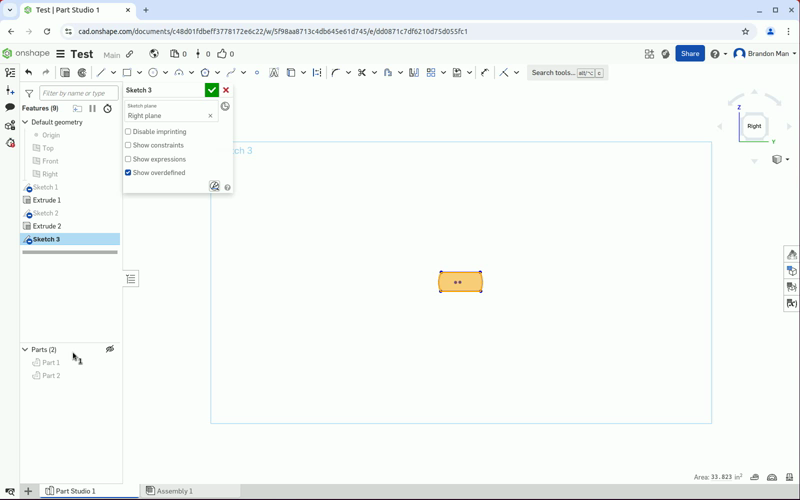
key(shift+y)
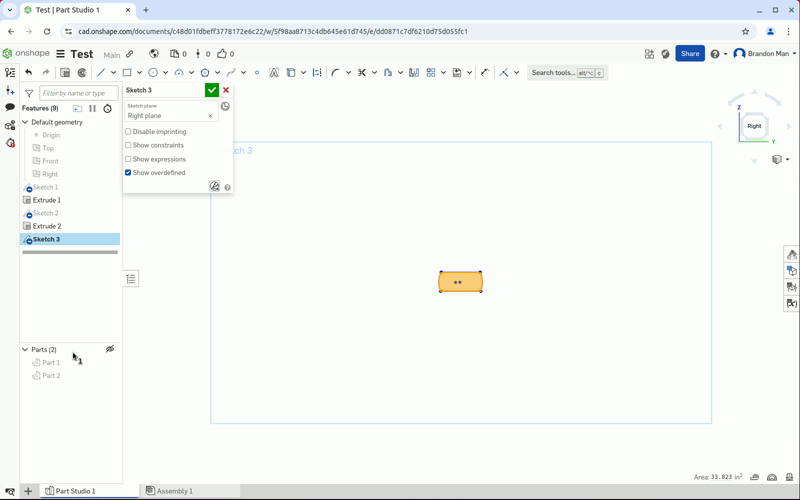
key(shift+e)
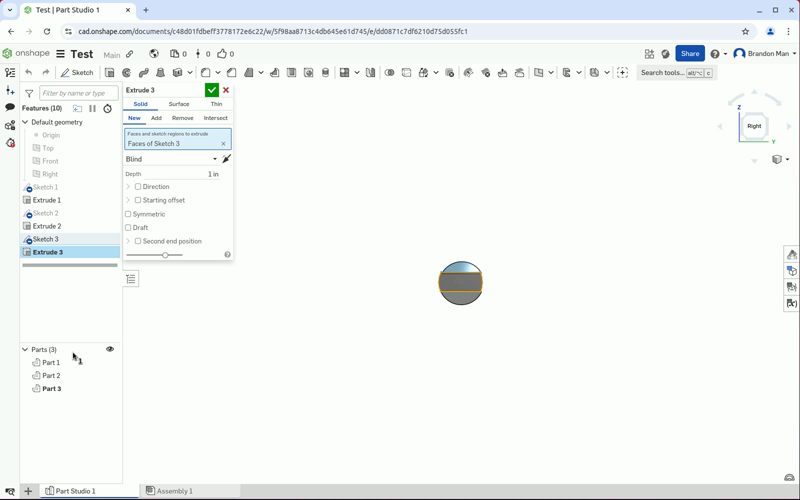
mouse_move(143, 106)
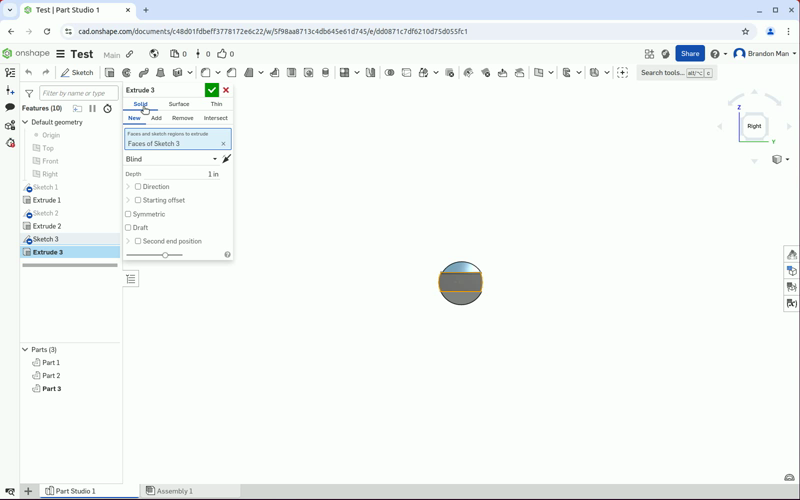
click(143, 106)
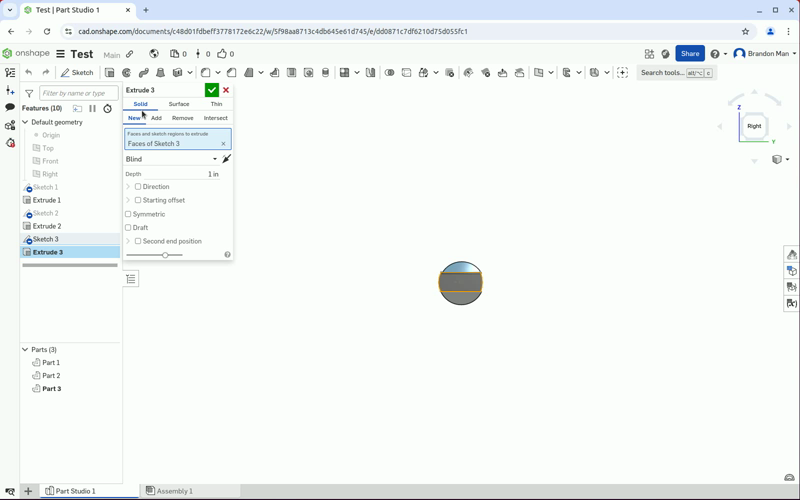
mouse_move(137, 120)
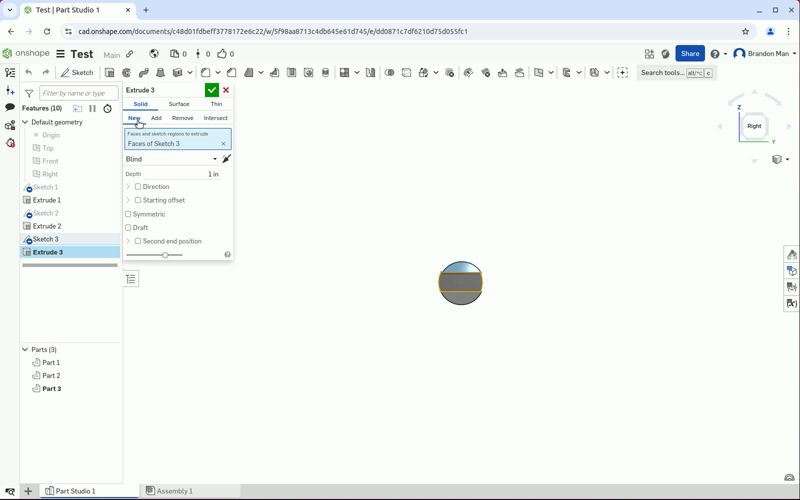
click(137, 120)
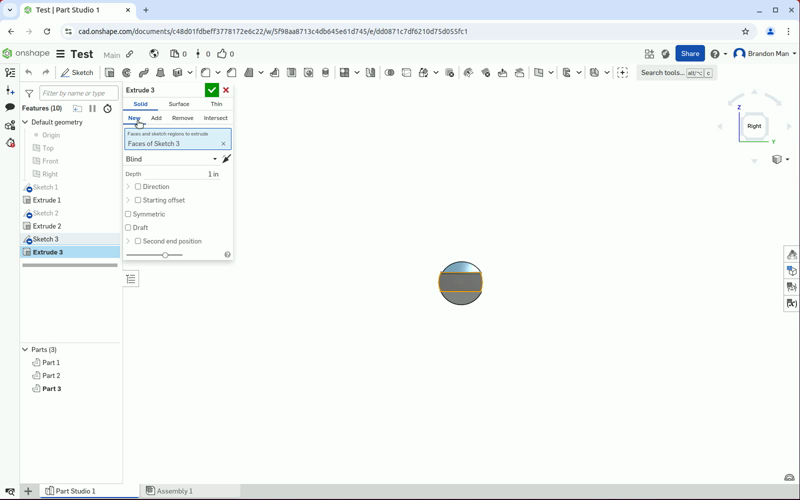
key(tab, 4)
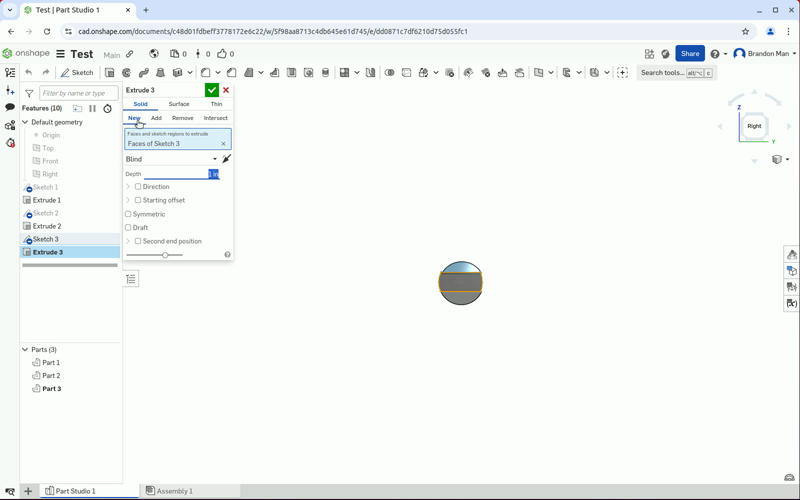
text(23.108)
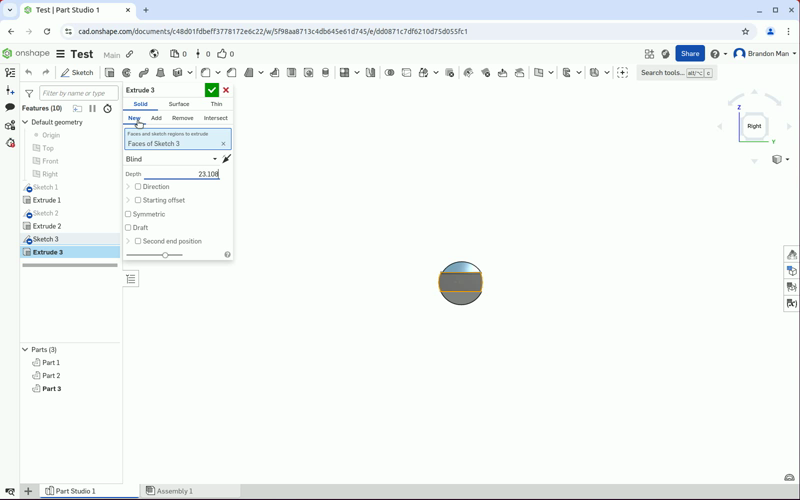
key(enter)
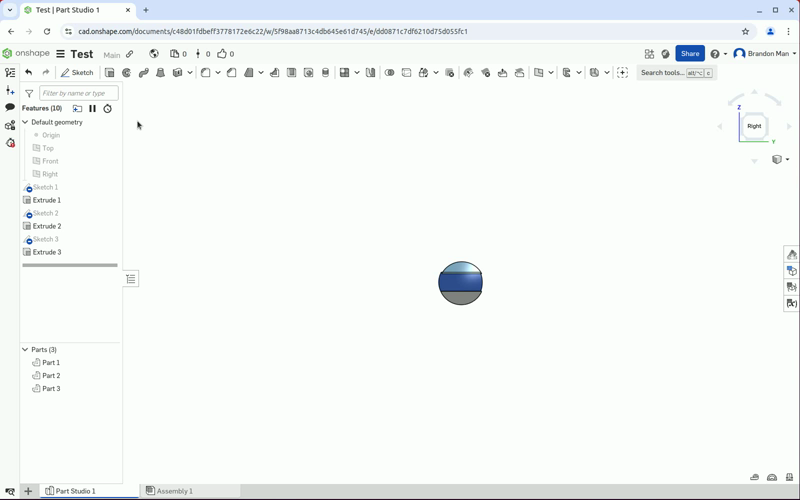
key(shift+h)
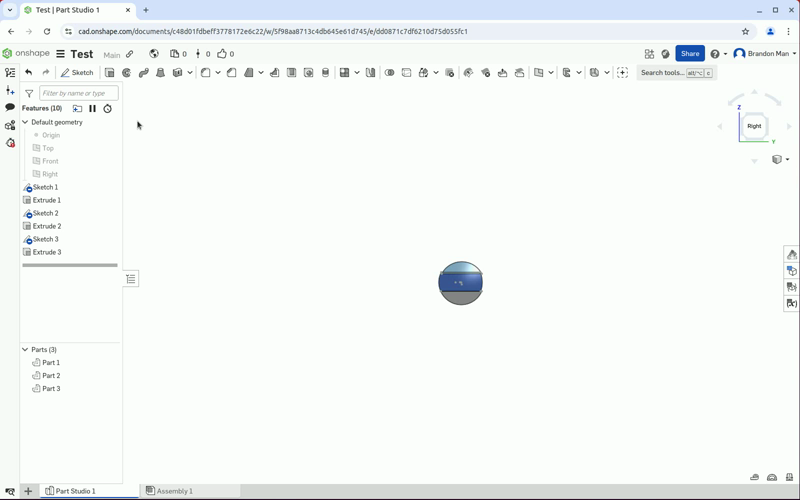
key(shift+h)
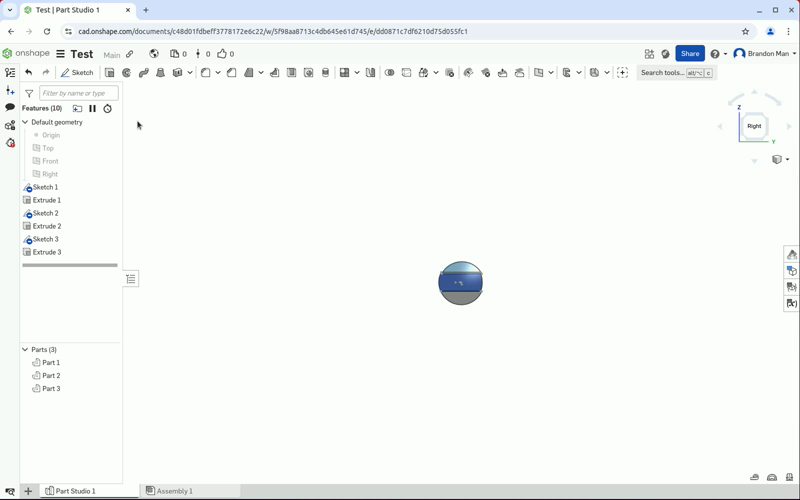
key(shift+7)
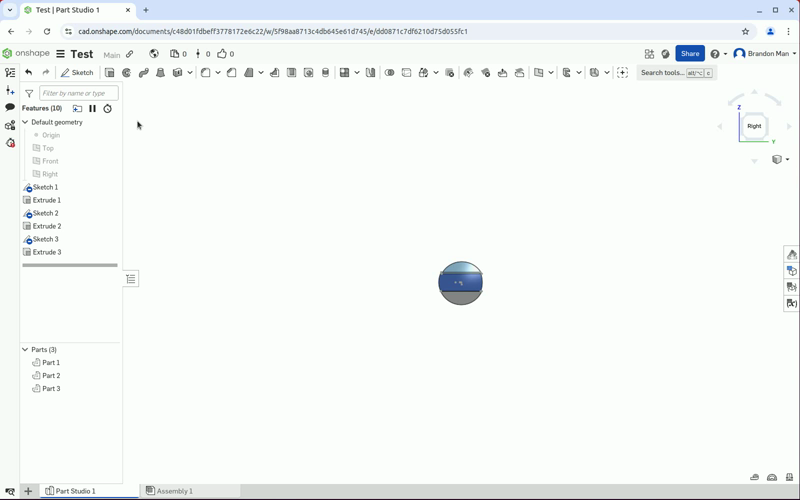
key(right, 2)
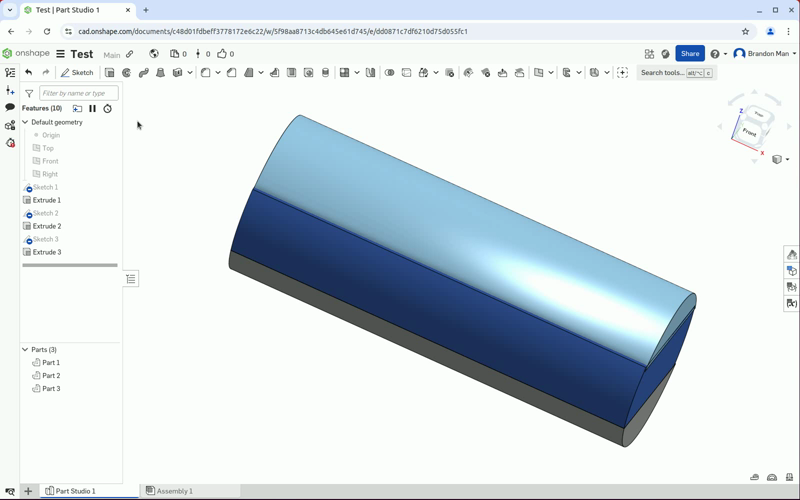
key(down, 2)
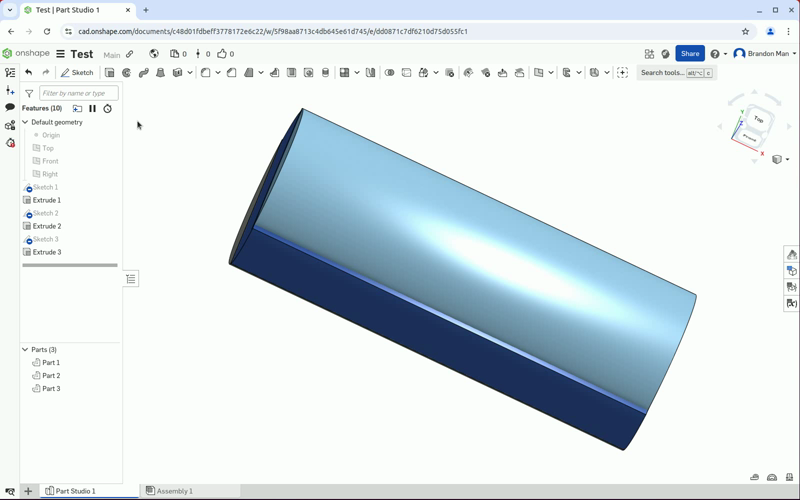
key(up, 2)
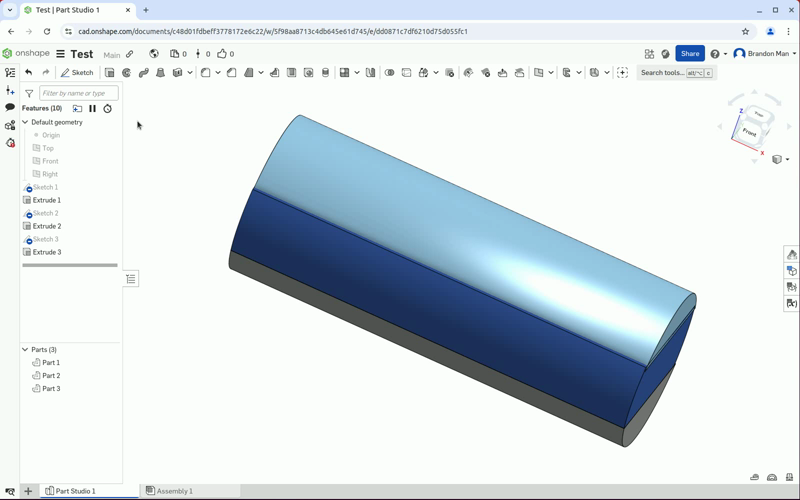
key(left, 2)
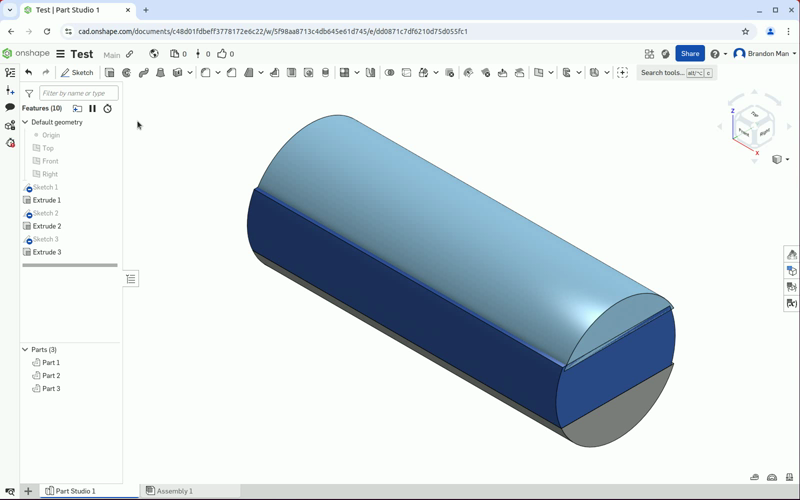
mouse_move(73, 189)
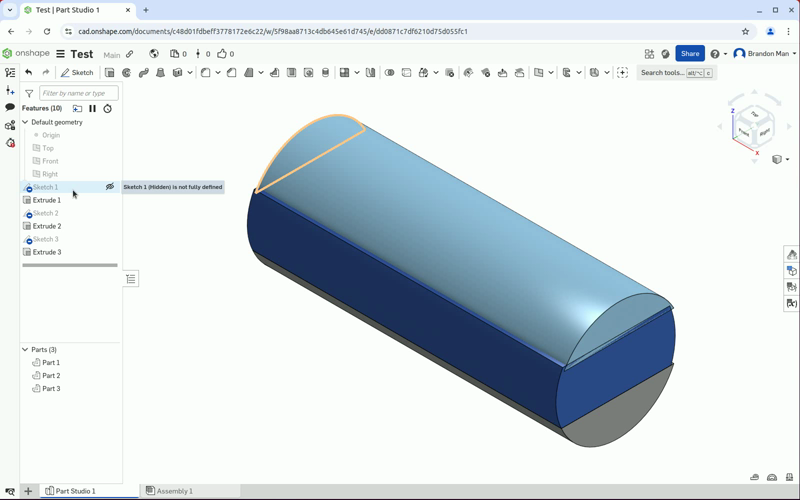
click(73, 189)